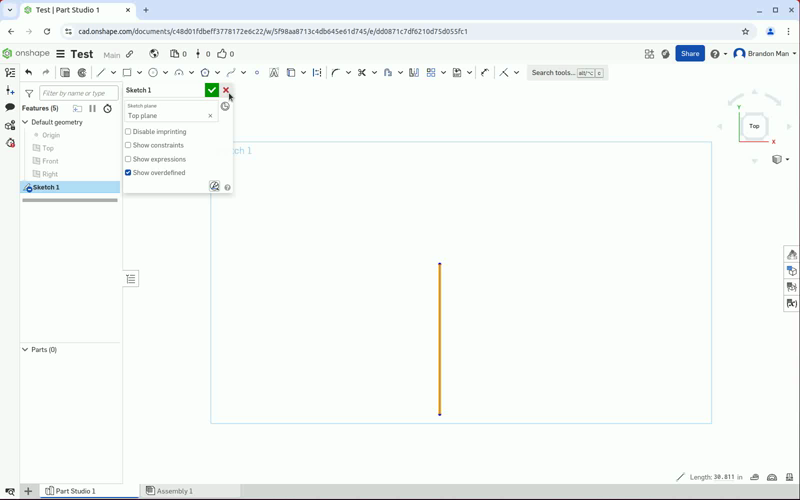
key(shift+h)
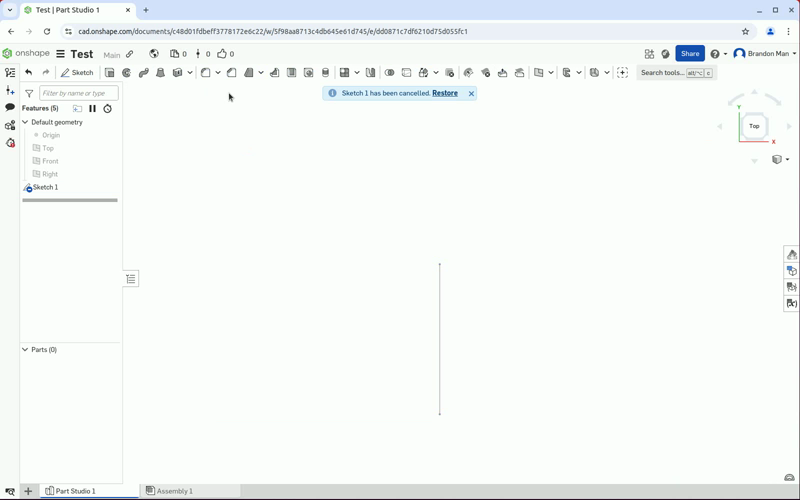
key(shift+s)
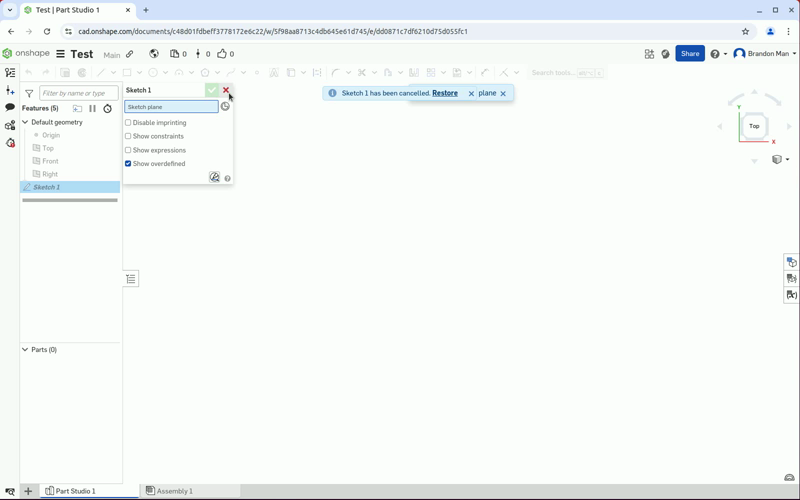
mouse_move(73, 150)
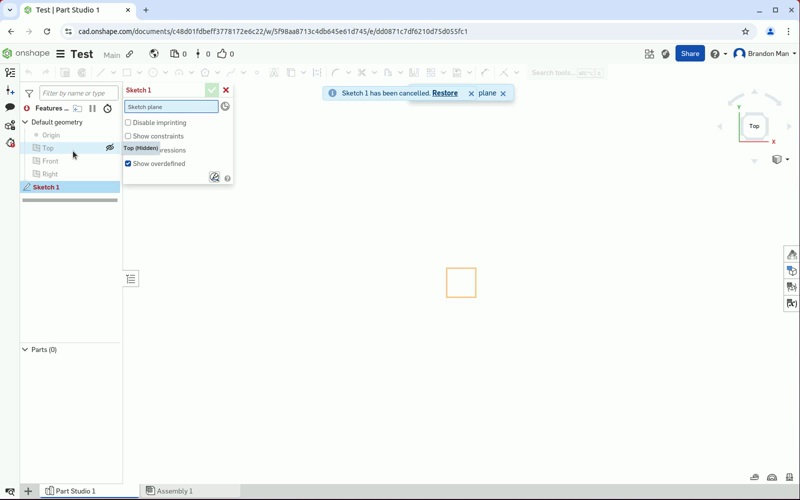
click(73, 150)
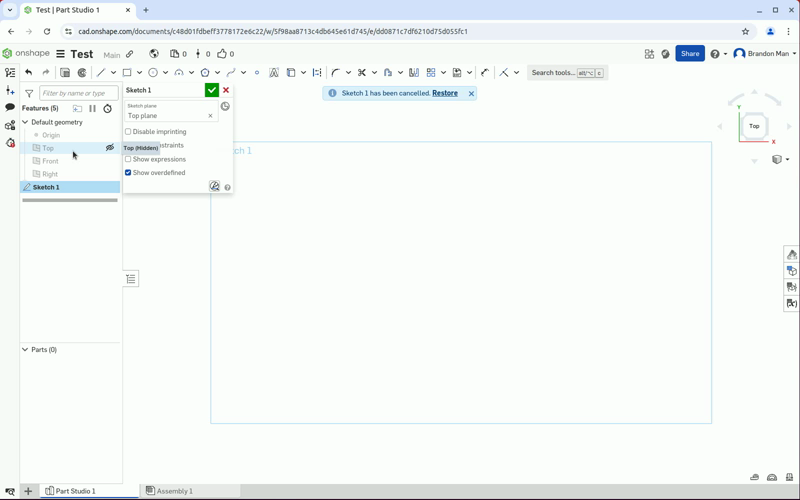
mouse_move(73, 352)
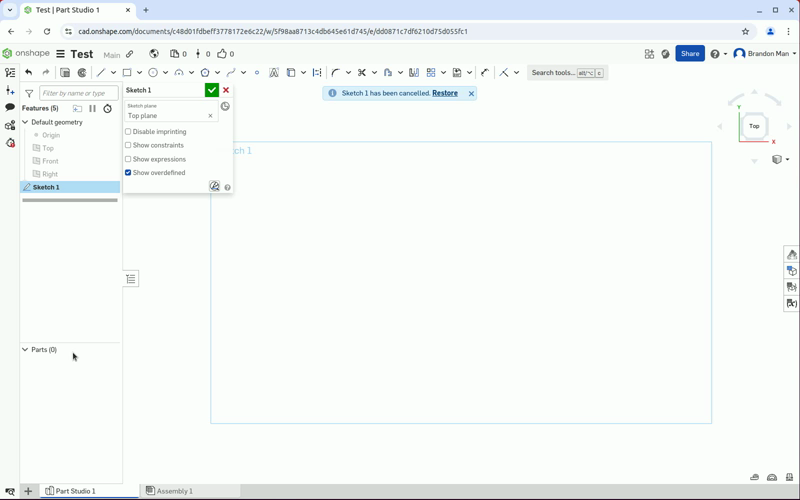
key(y)
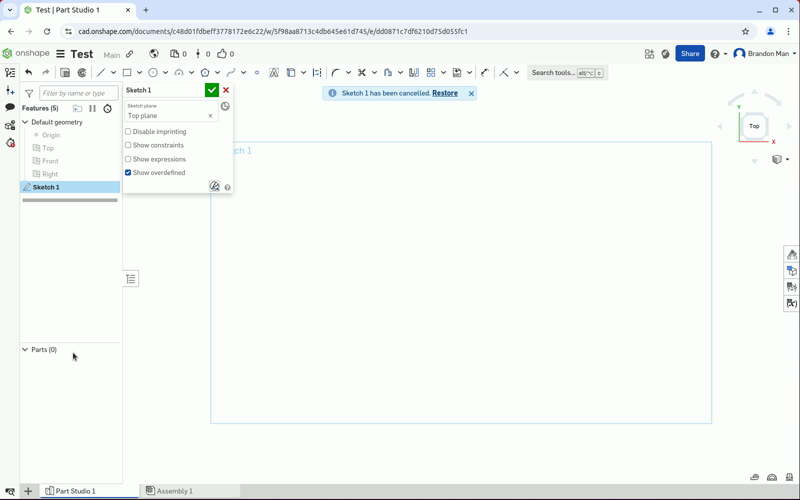
key(c)
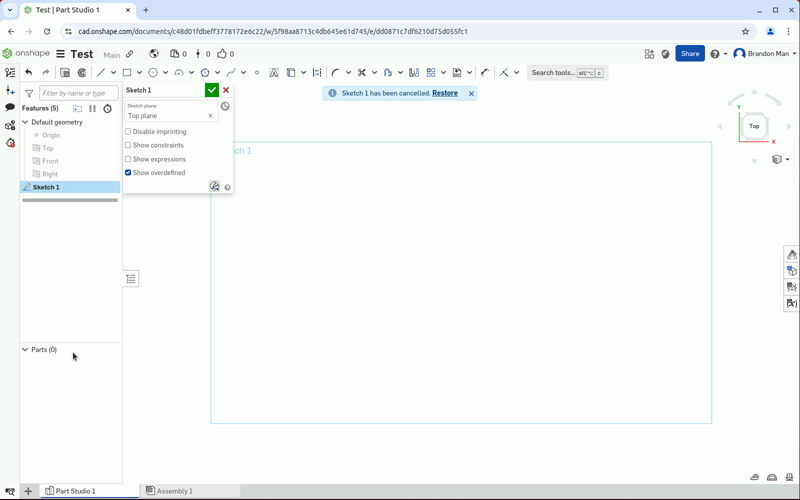
key_down(shift)
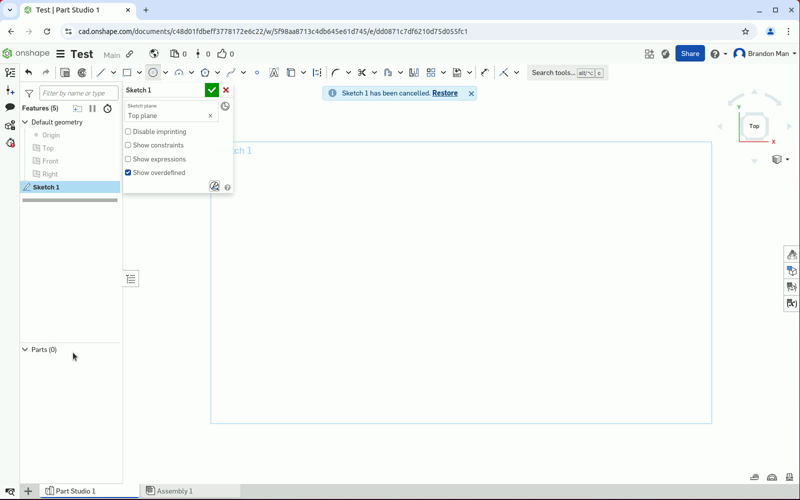
mouse_move(405, 282)
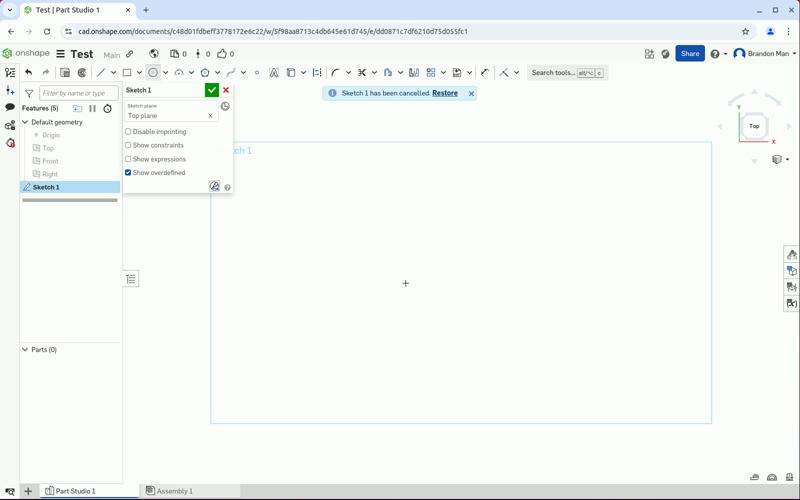
click(405, 282)
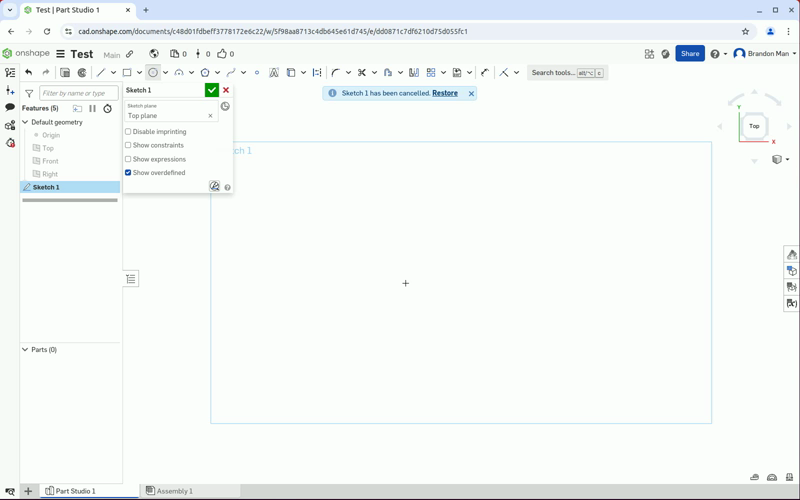
key_up(shift)
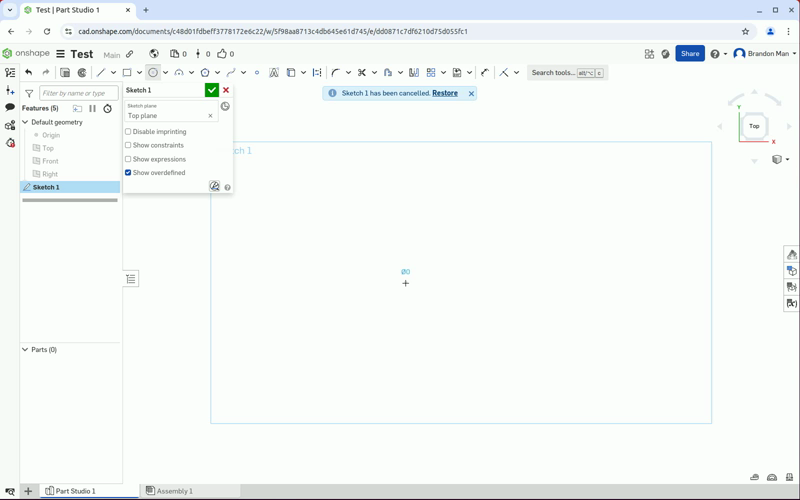
mouse_move(424, 282)
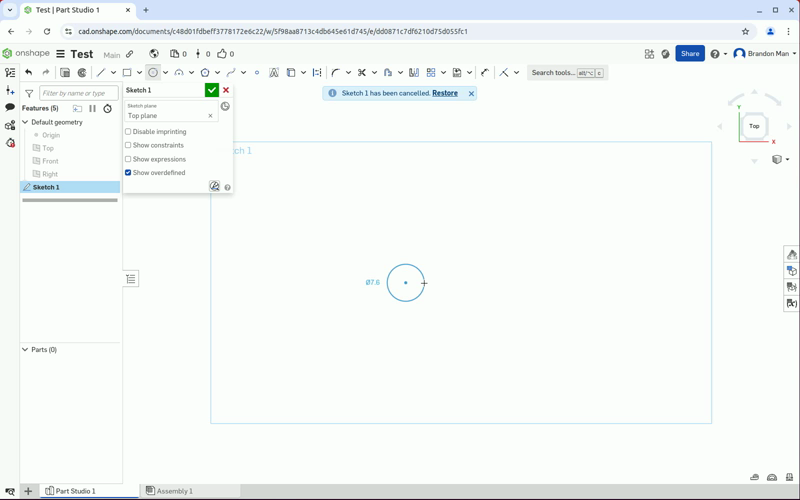
click(424, 282)
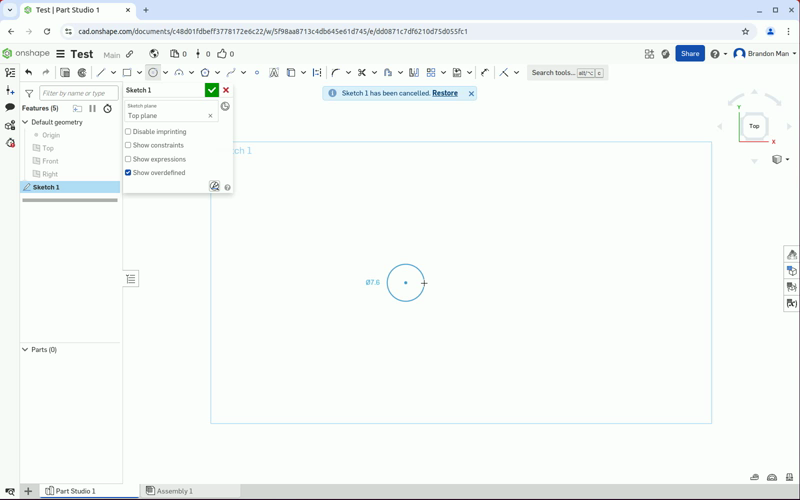
key(esc)
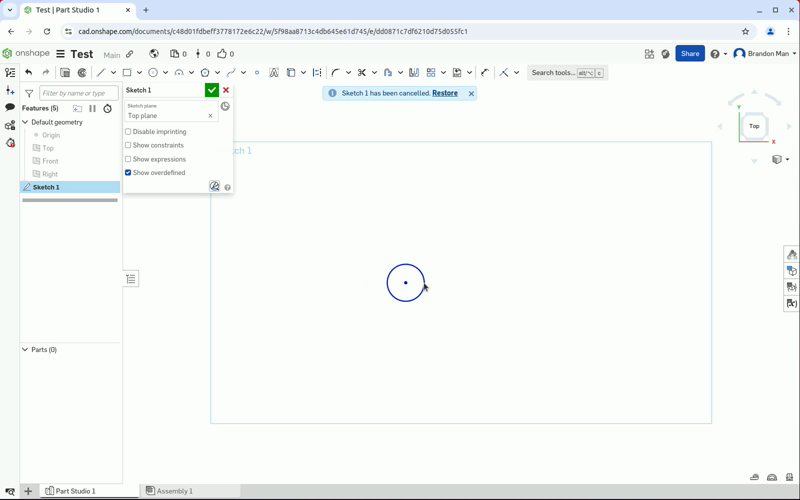
key(c)
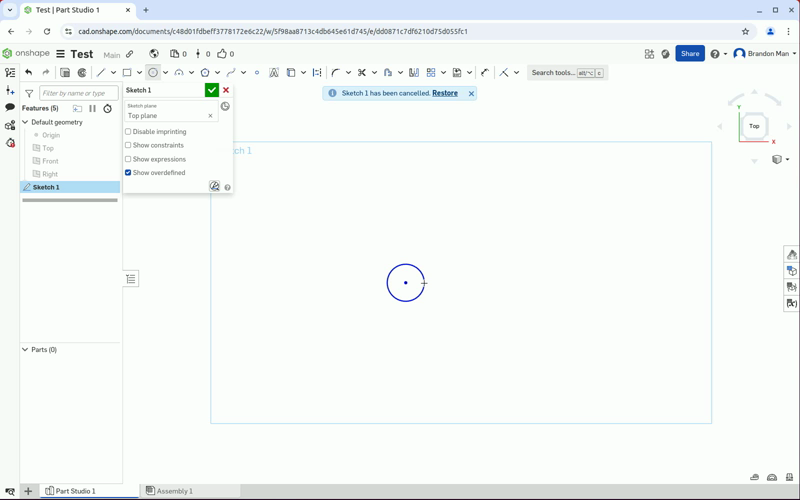
key_down(shift)
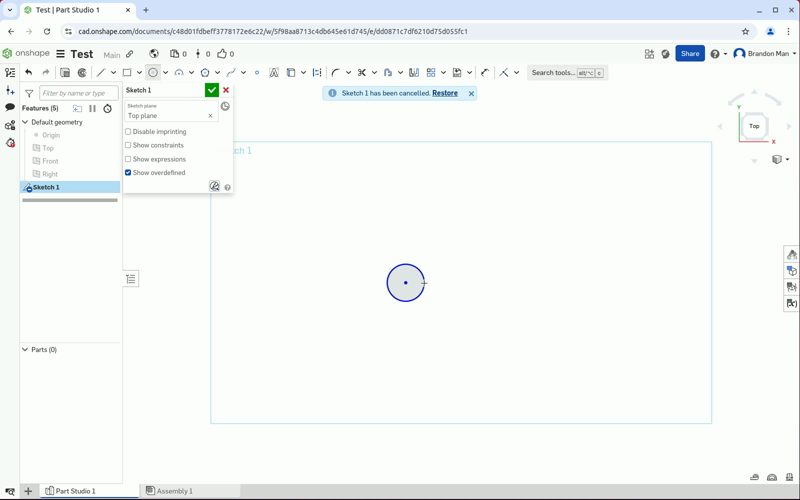
mouse_move(405, 282)
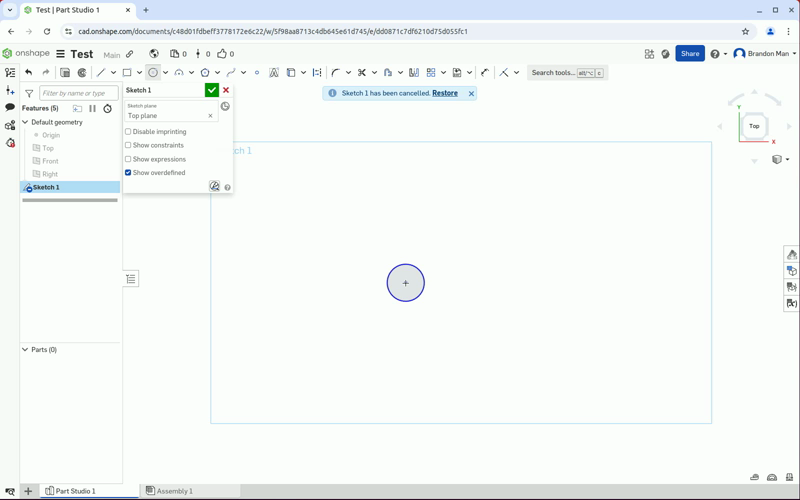
click(405, 282)
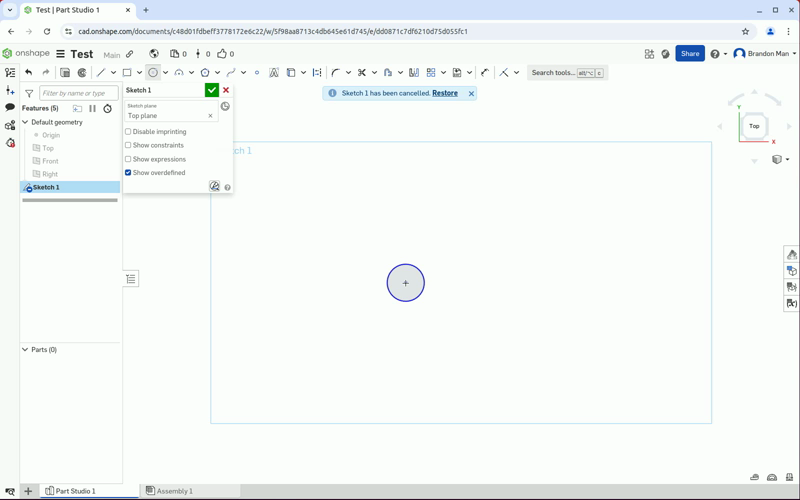
key_up(shift)
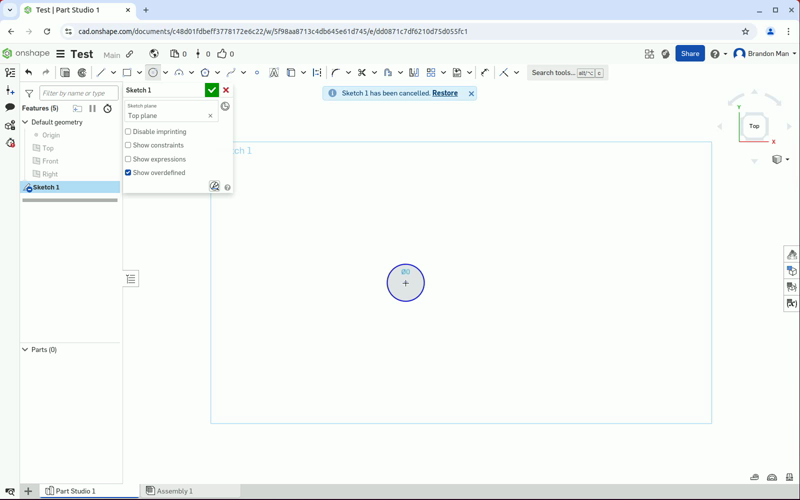
mouse_move(420, 282)
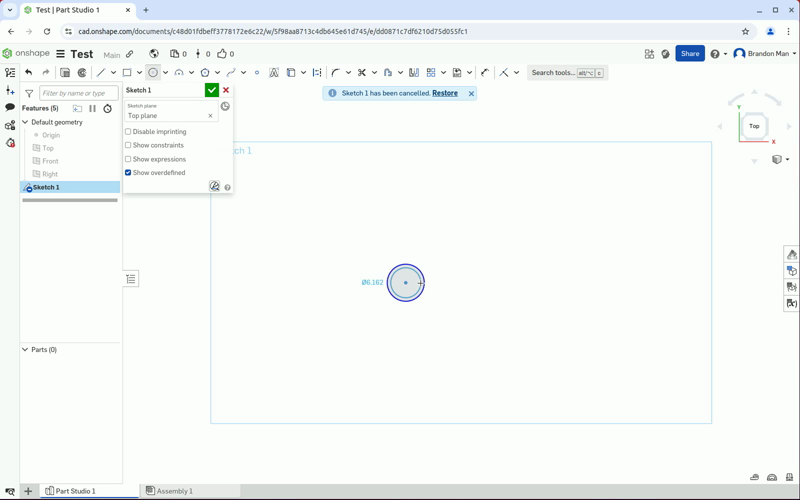
scroll(6)
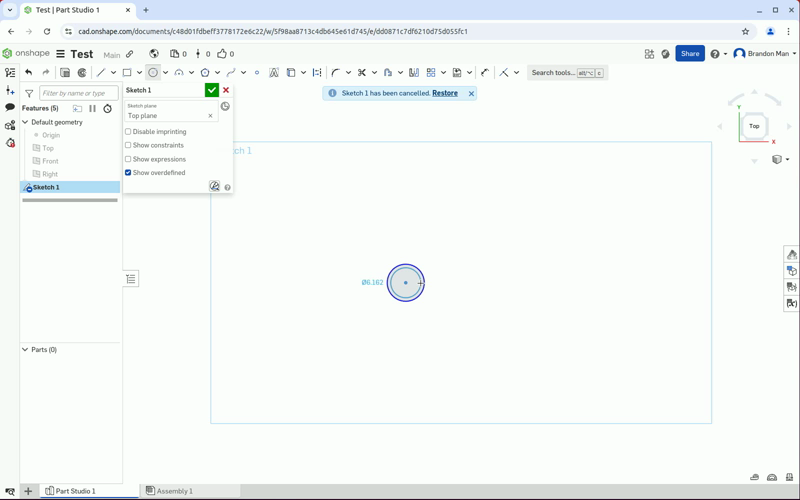
scroll(6)
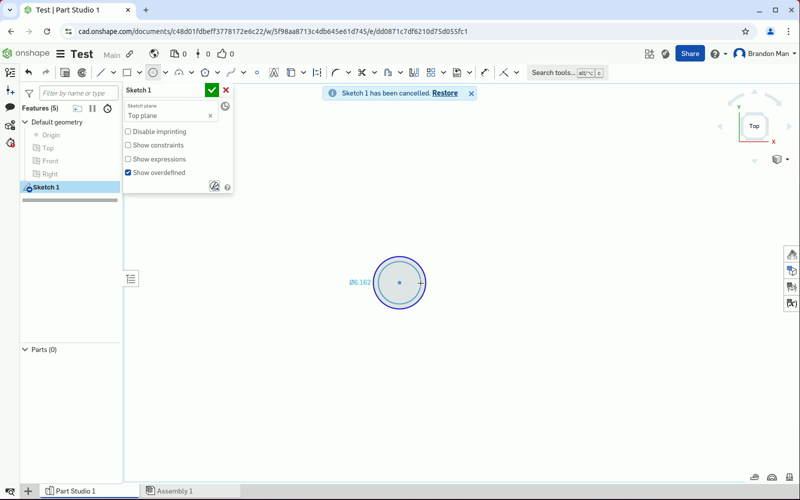
scroll(6)
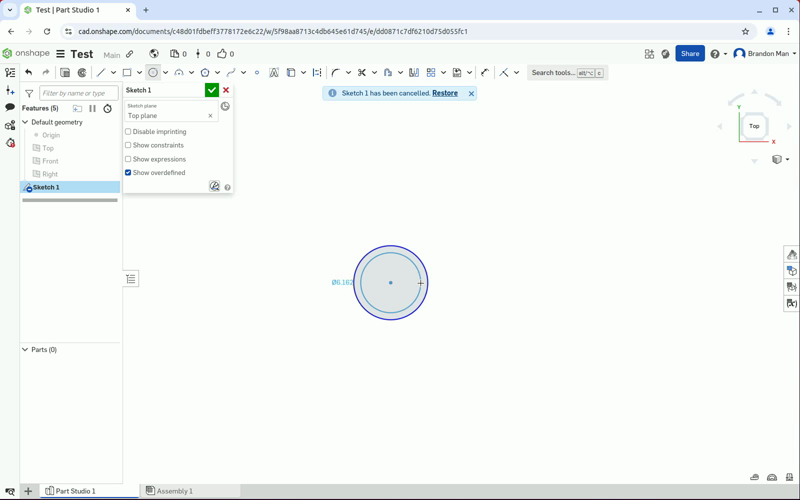
scroll(6)
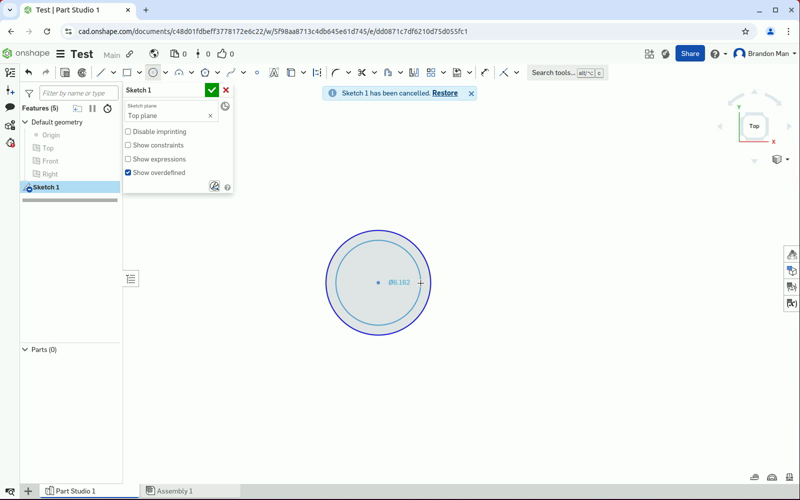
scroll(6)
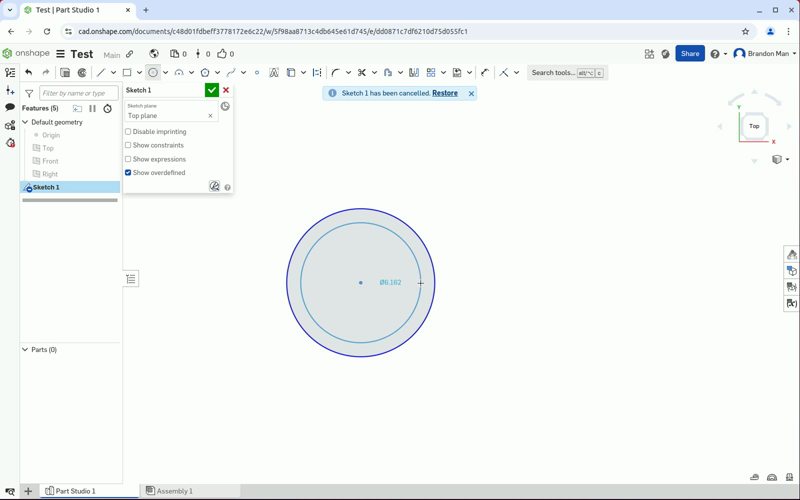
scroll(6)
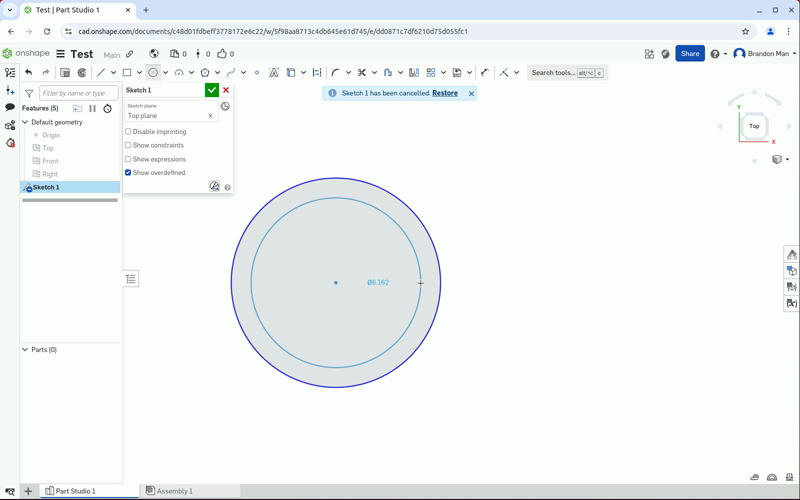
scroll(6)
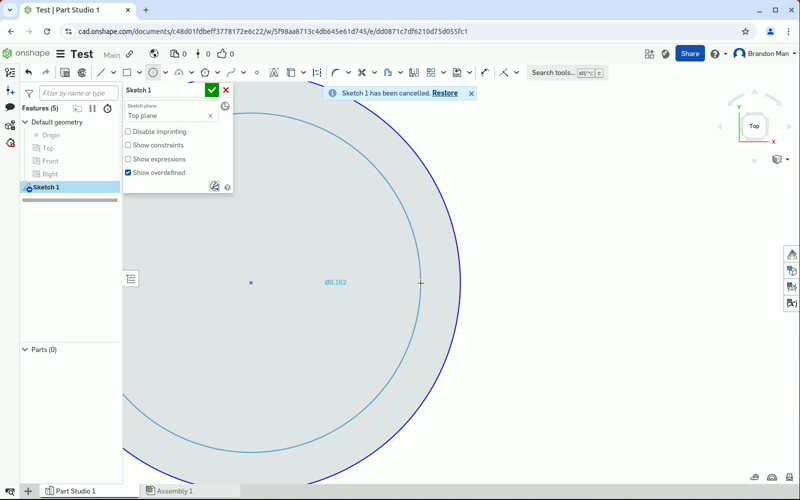
click(420, 282)
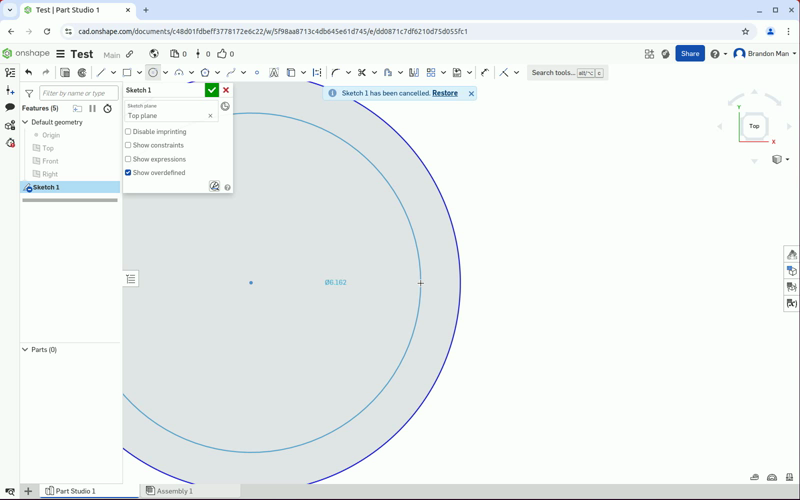
scroll(-6)
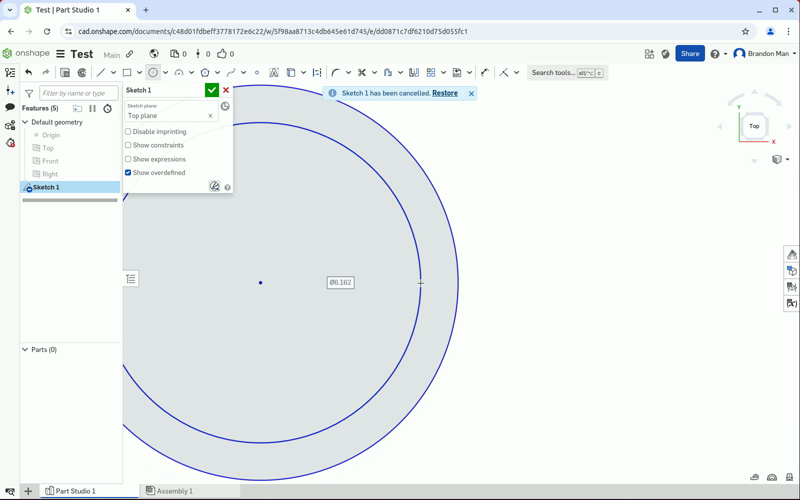
scroll(-6)
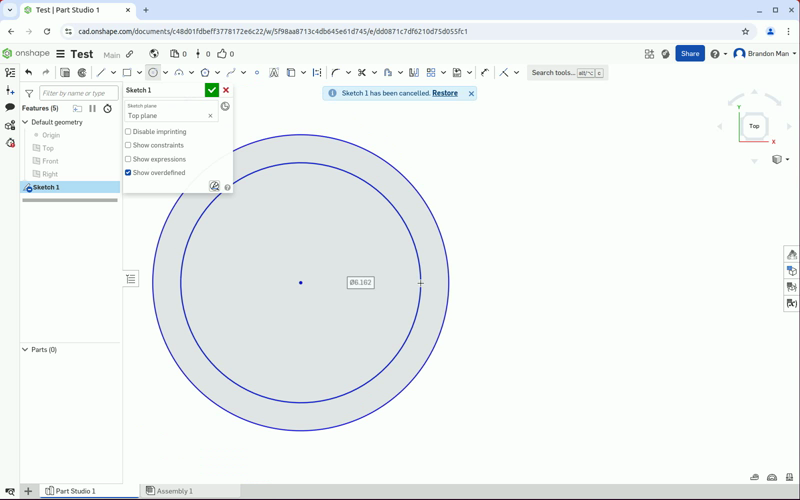
scroll(-6)
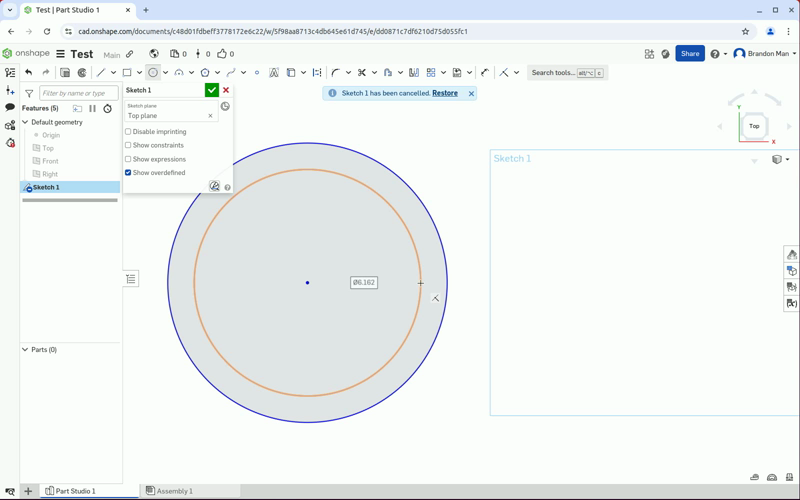
scroll(-6)
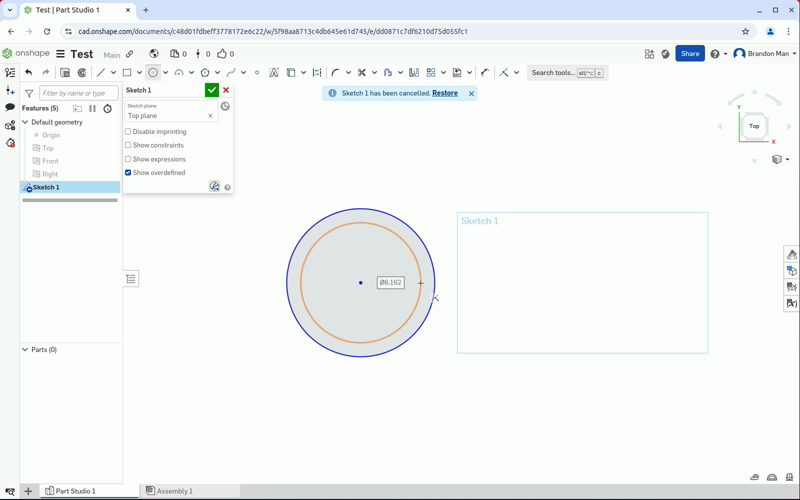
scroll(-6)
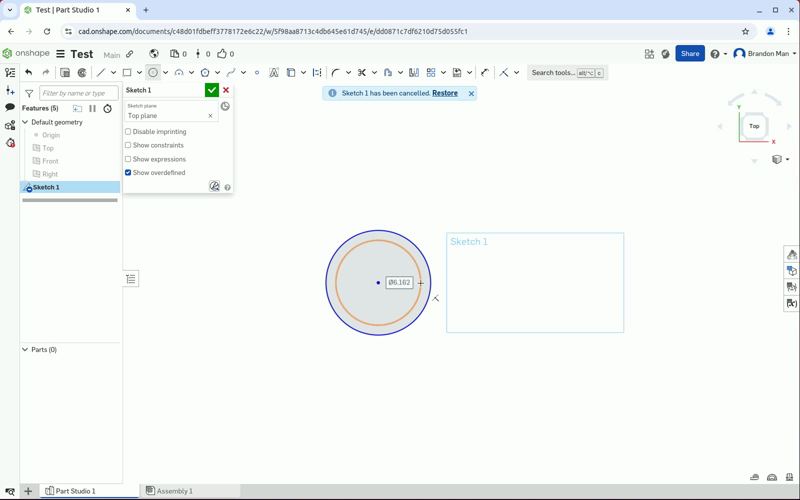
scroll(-6)
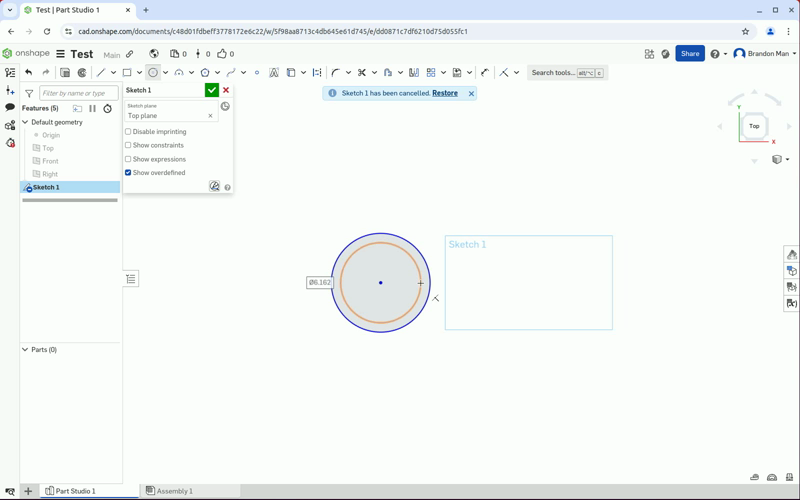
scroll(-6)
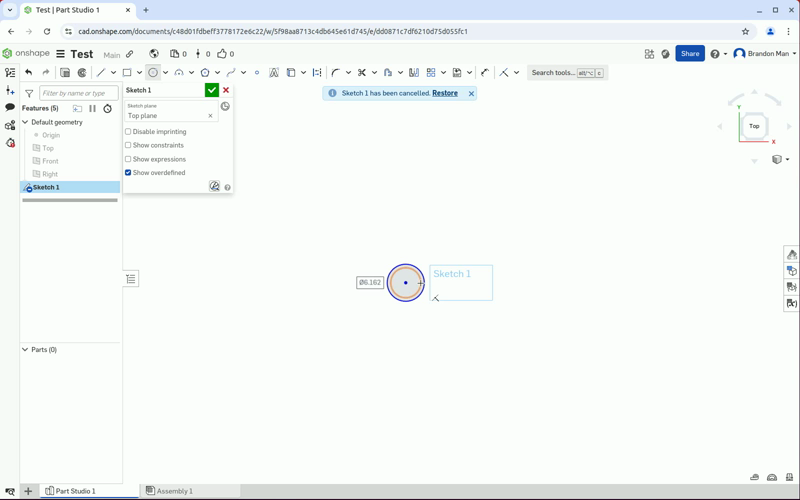
key(esc)
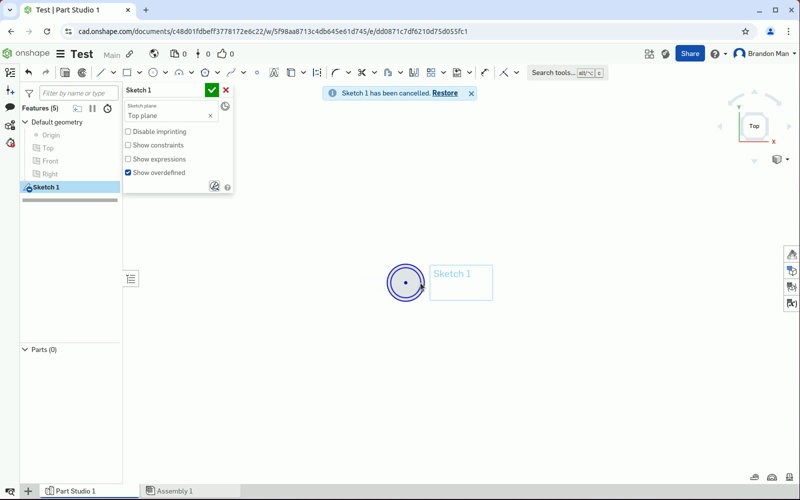
mouse_move(388, 278)
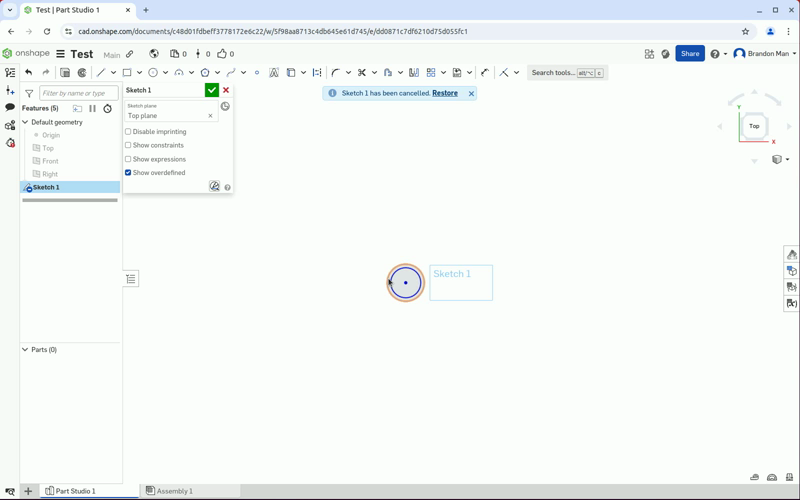
scroll(6)
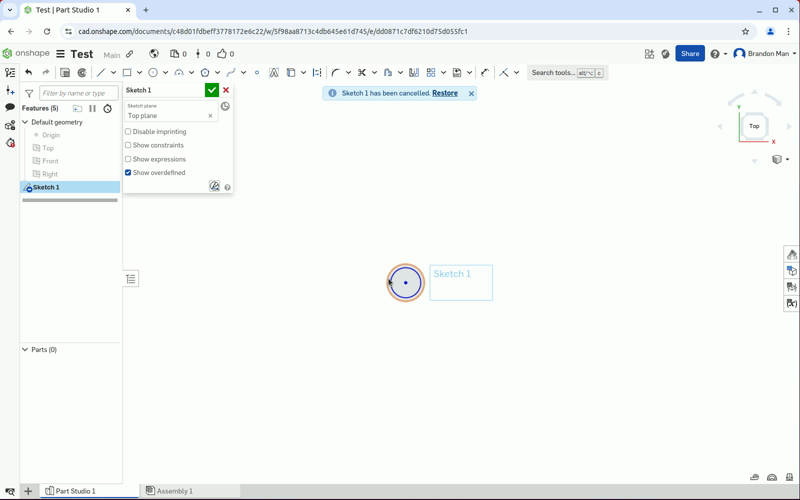
scroll(6)
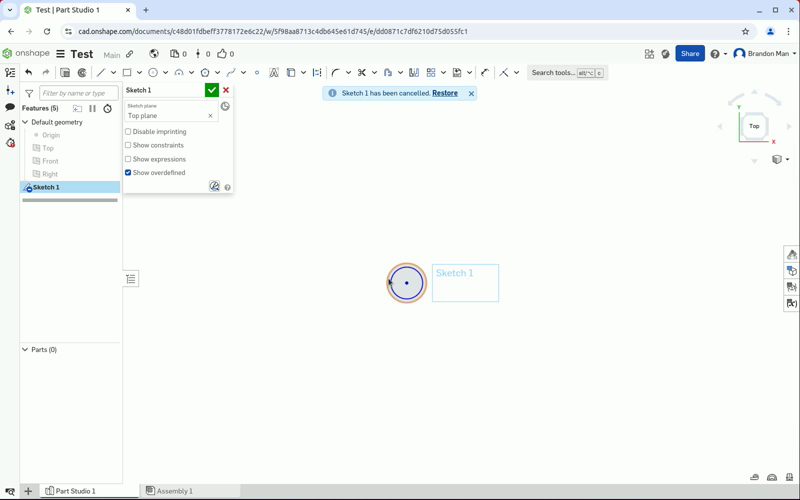
scroll(6)
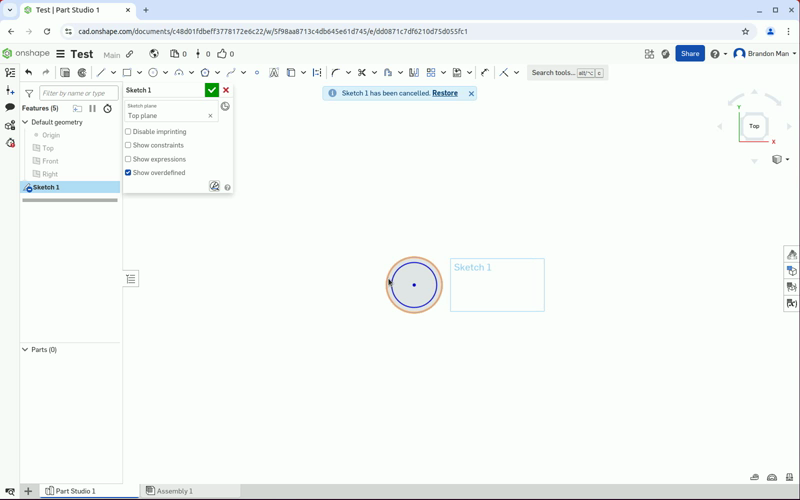
scroll(6)
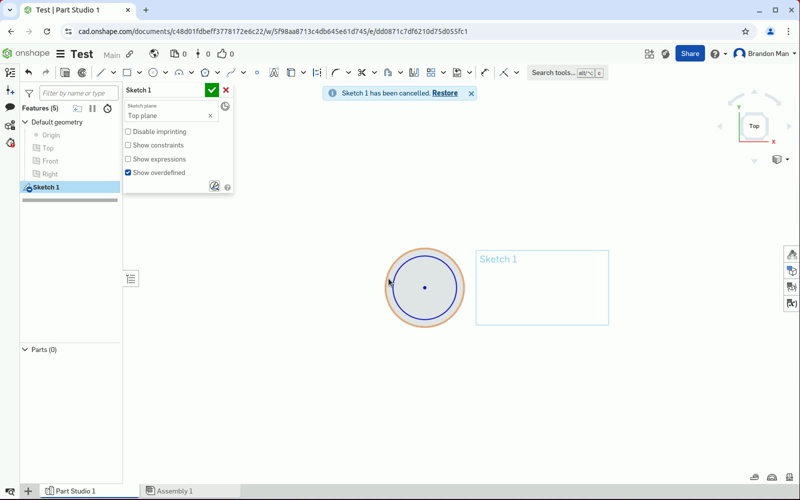
scroll(6)
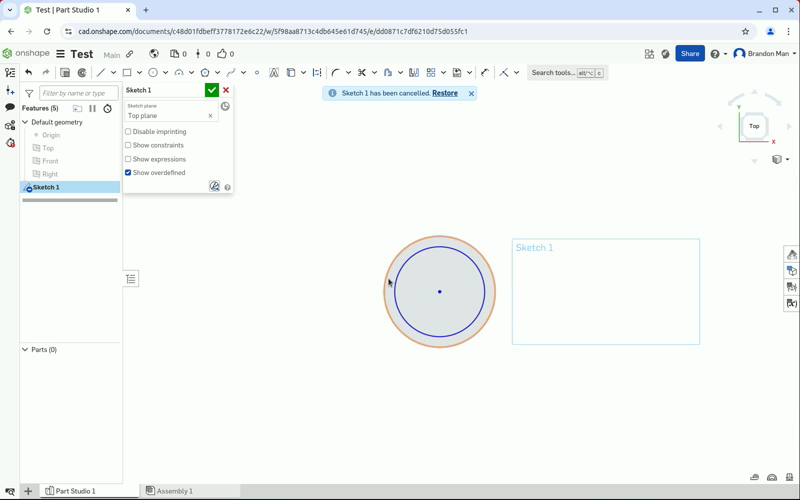
scroll(6)
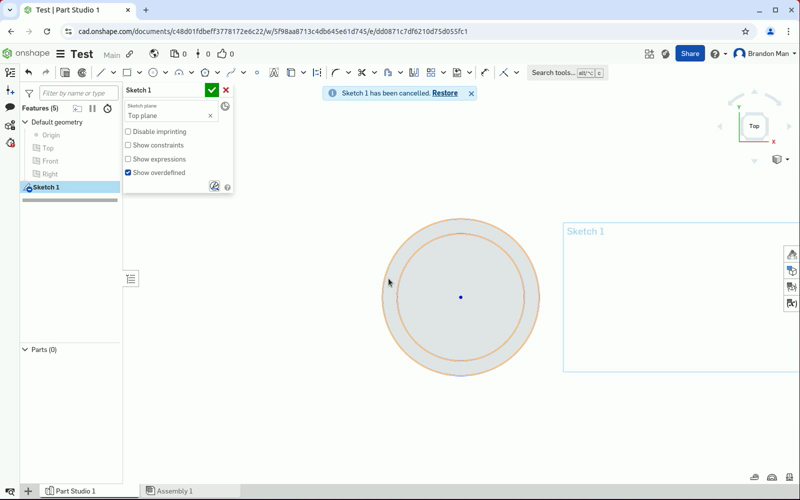
scroll(6)
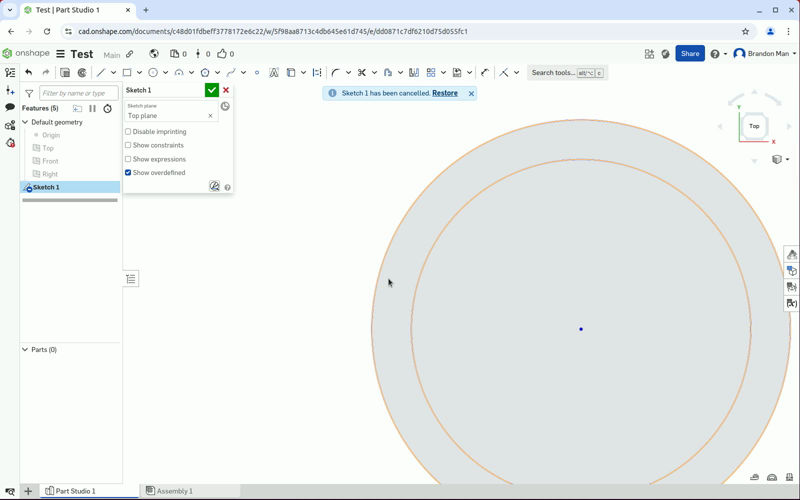
click(388, 278)
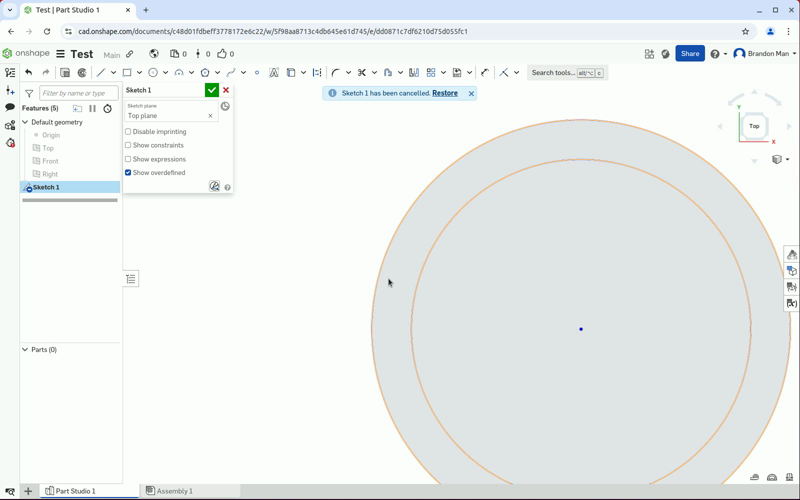
scroll(-6)
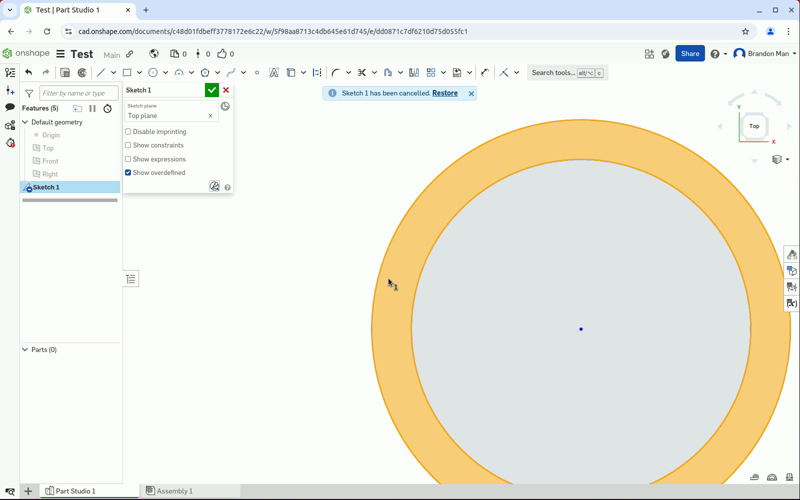
scroll(-6)
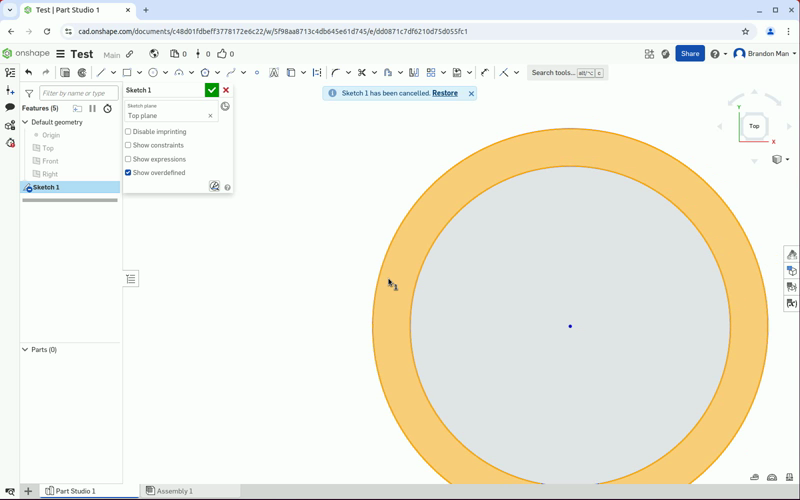
scroll(-6)
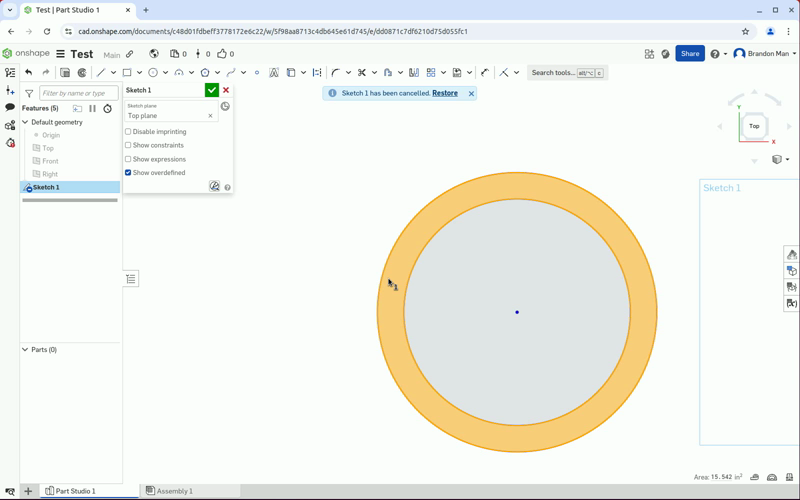
scroll(-6)
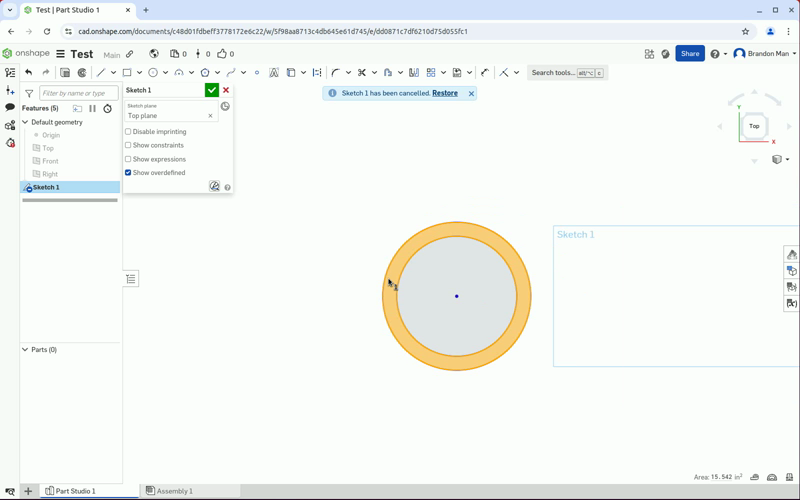
scroll(-6)
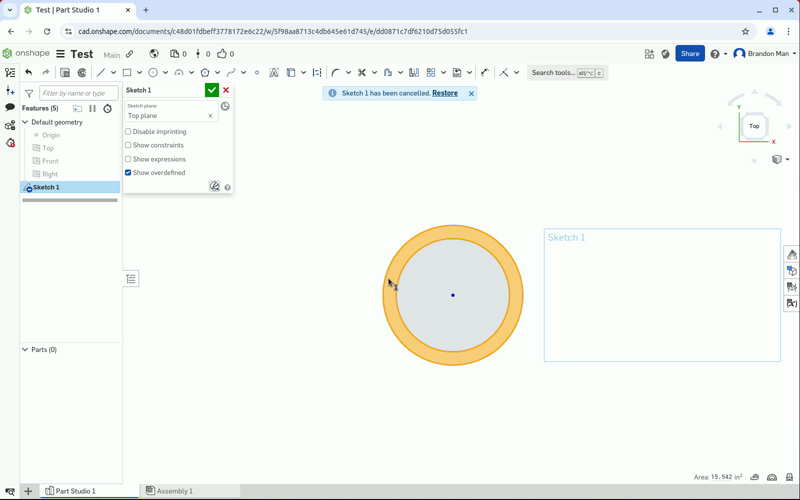
scroll(-6)
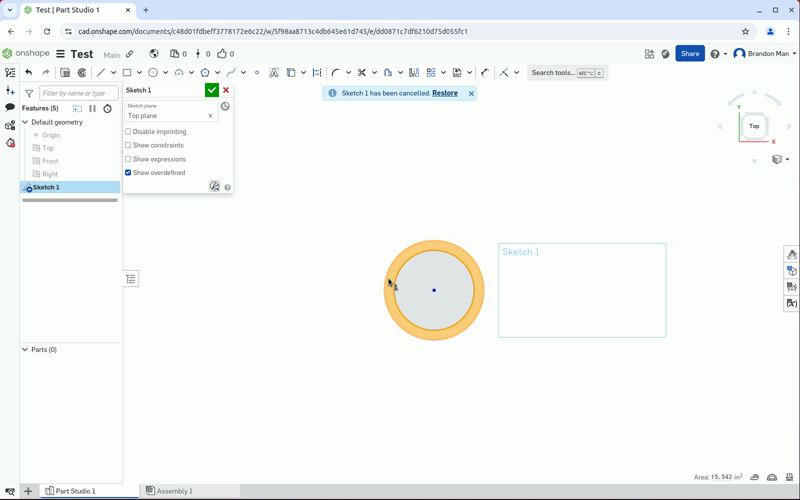
scroll(-6)
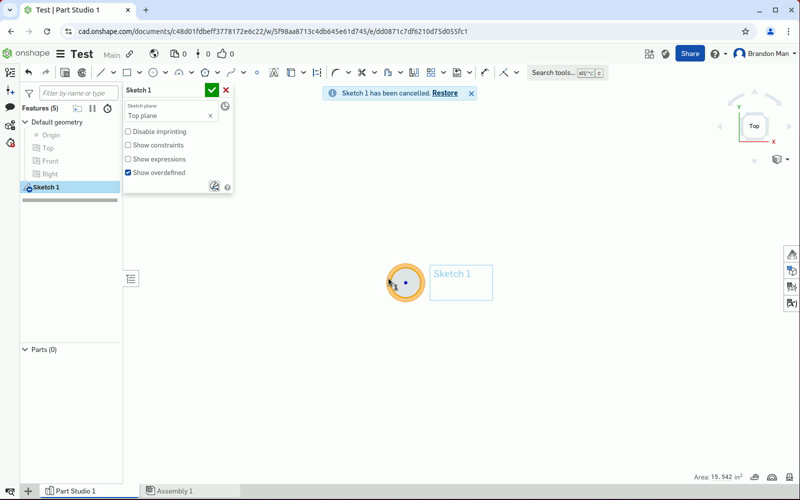
mouse_move(73, 352)
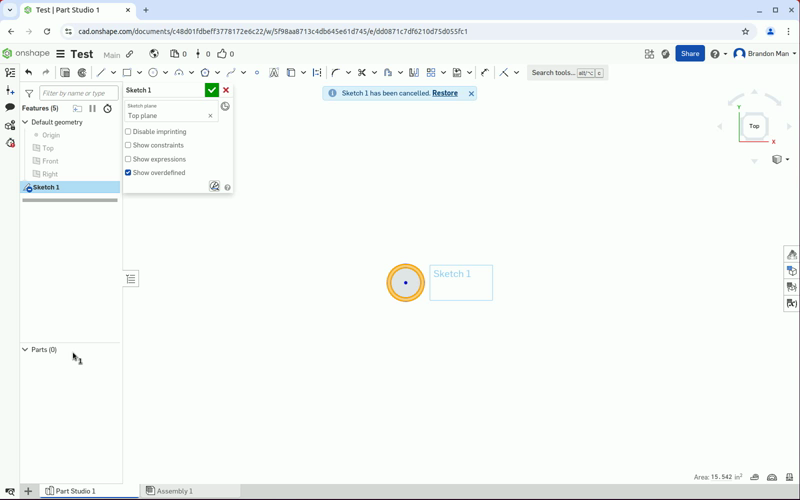
key(shift+y)
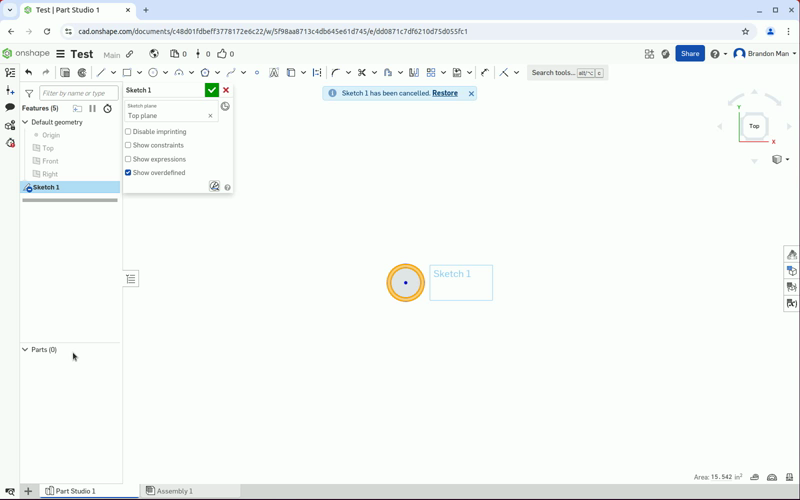
key(shift+e)
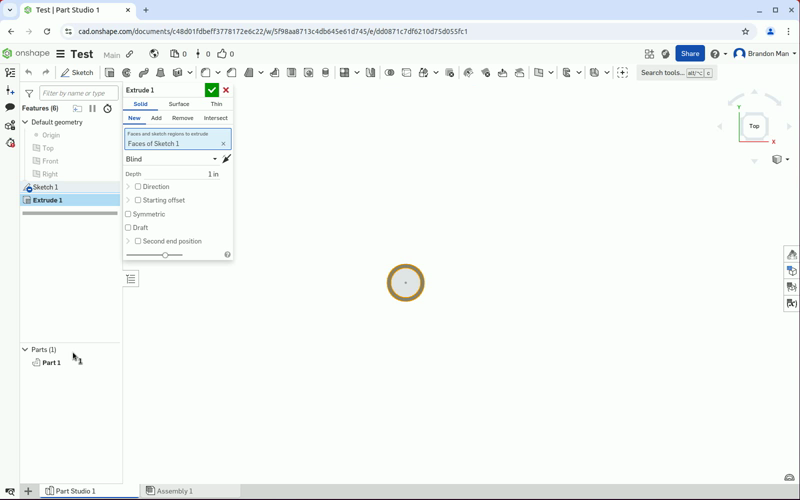
mouse_move(143, 106)
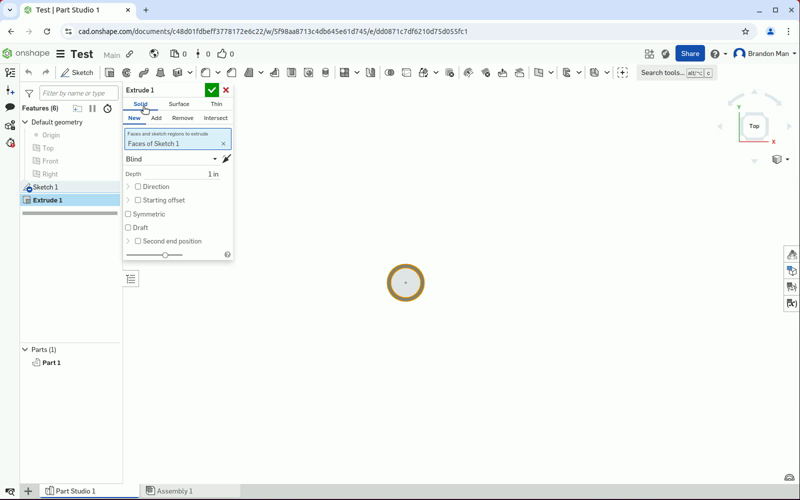
click(143, 106)
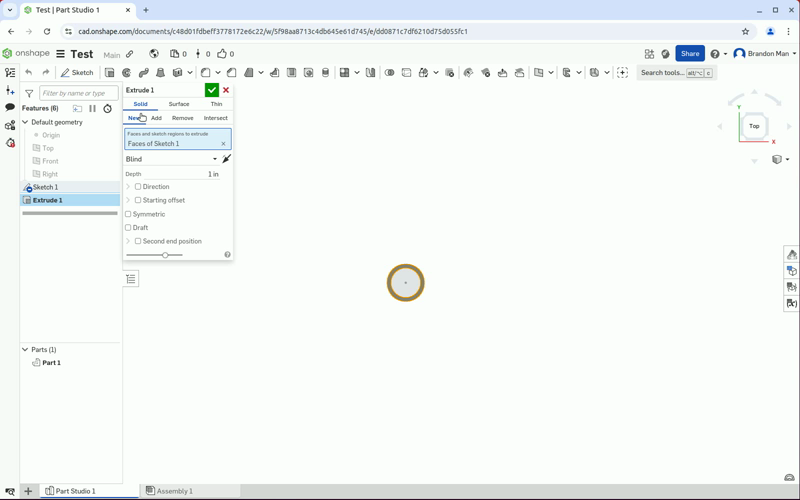
mouse_move(137, 120)
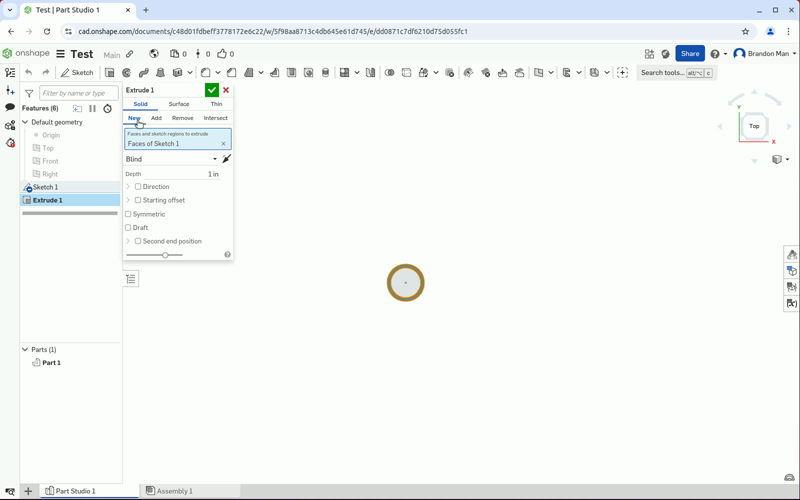
click(137, 120)
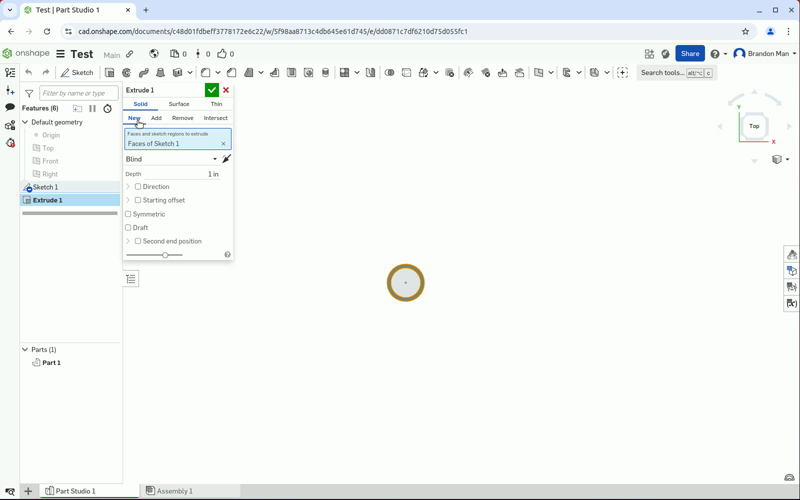
key(tab, 4)
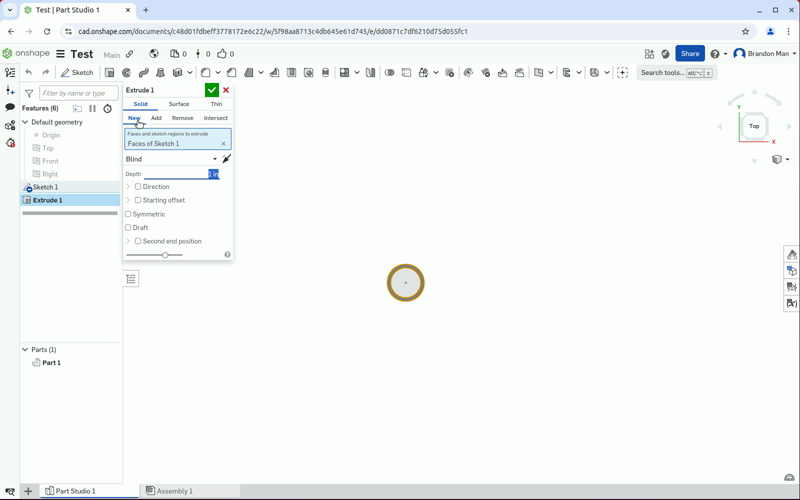
text(23.108)
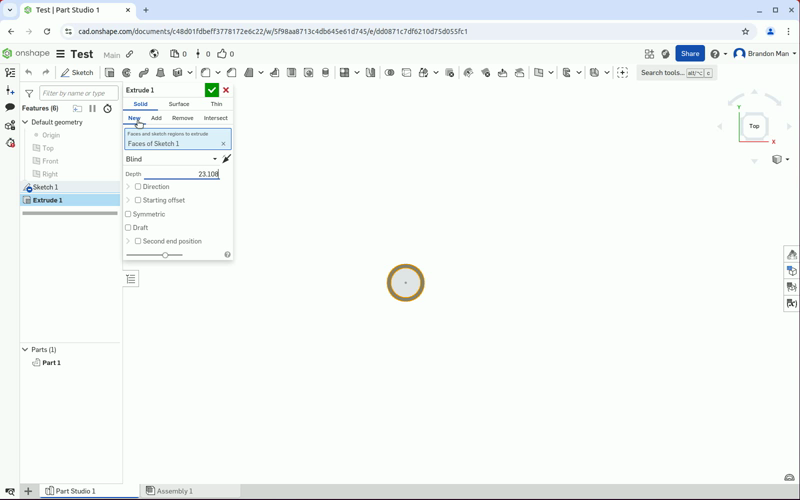
key(enter)
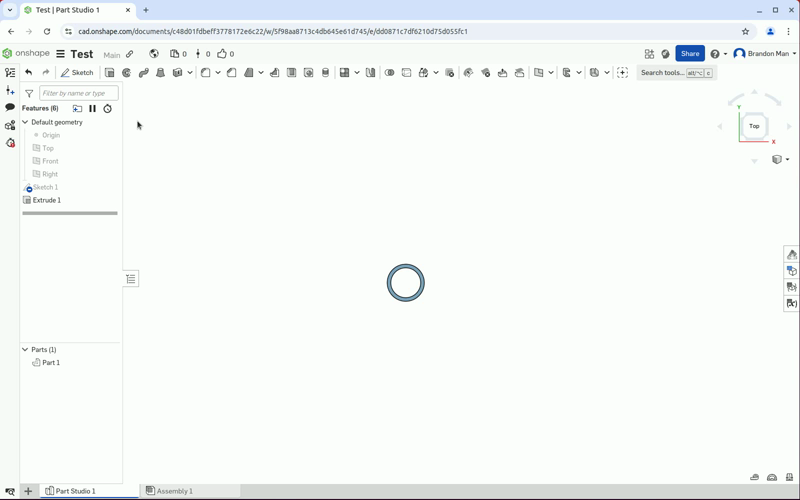
key(shift+h)
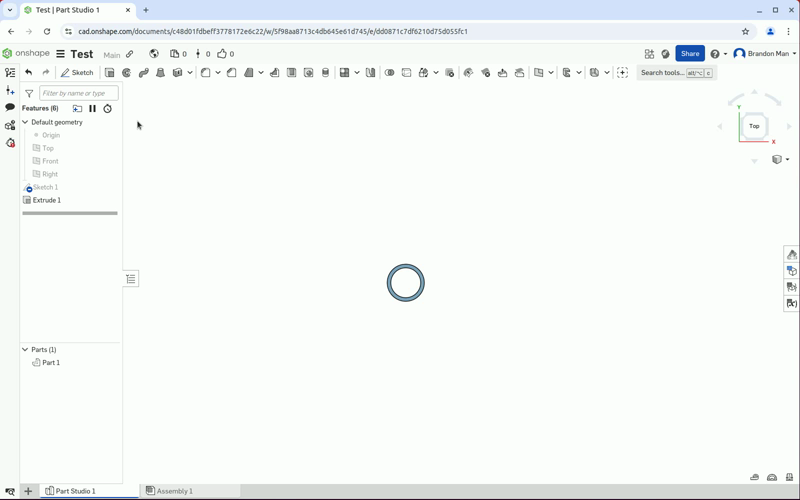
key(shift+h)
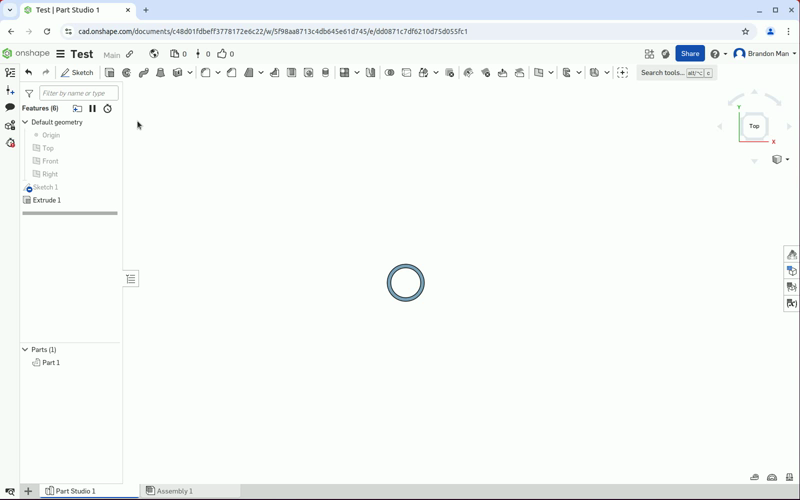
mouse_move(73, 189)
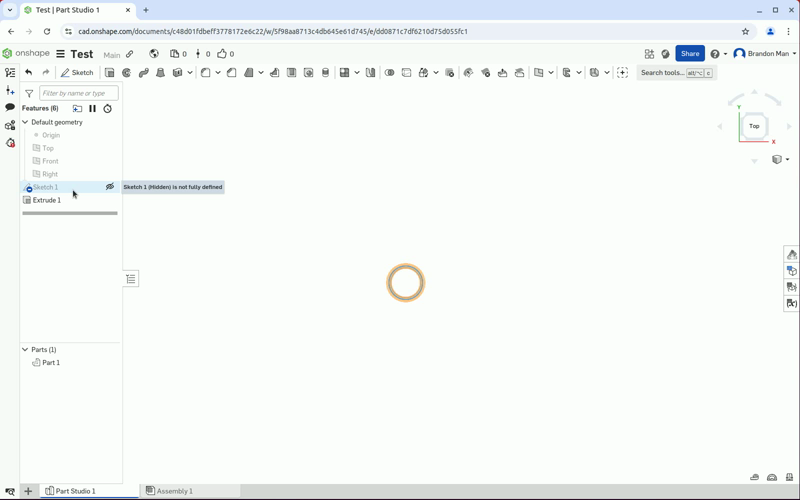
click(73, 189)
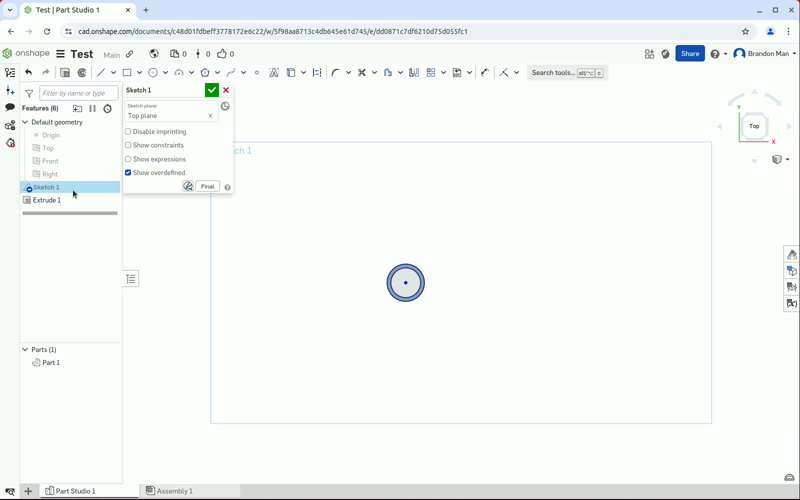
mouse_move(229, 92)
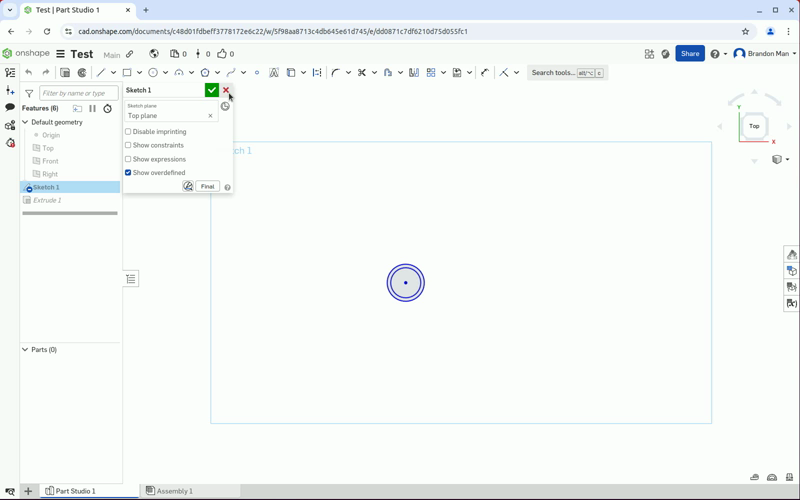
click(229, 92)
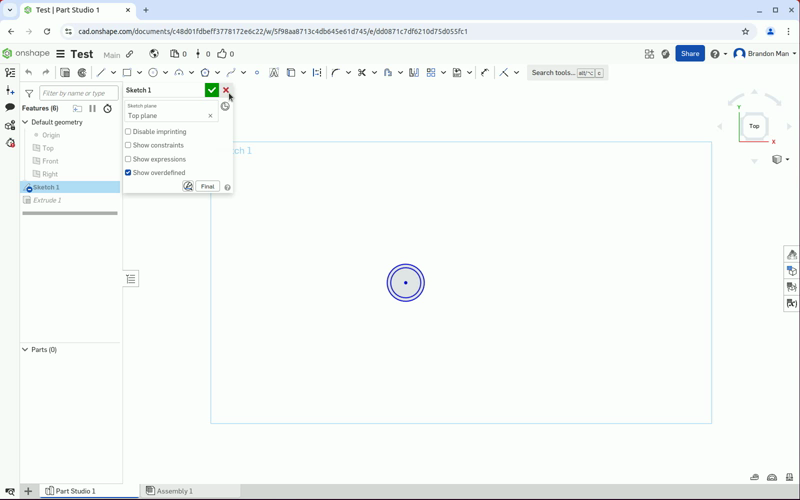
key(shift+s)
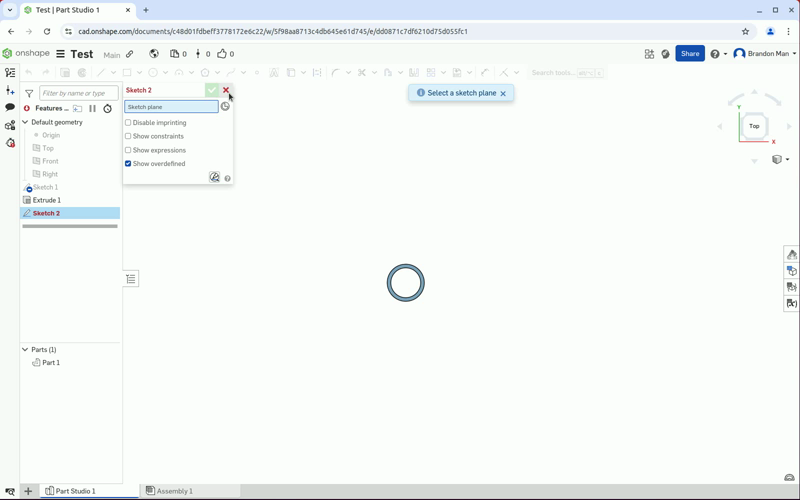
mouse_move(73, 150)
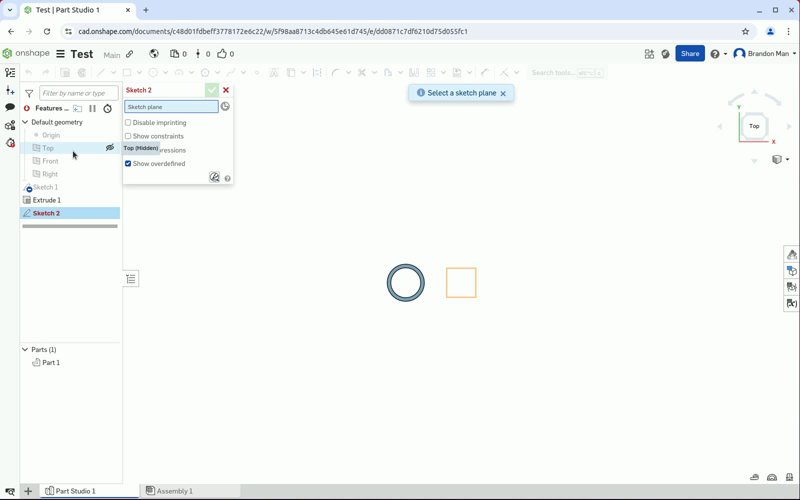
click(73, 150)
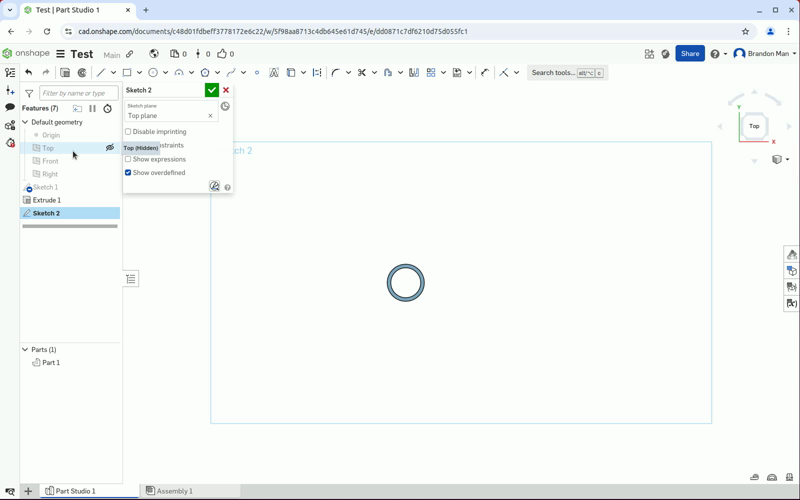
mouse_move(73, 352)
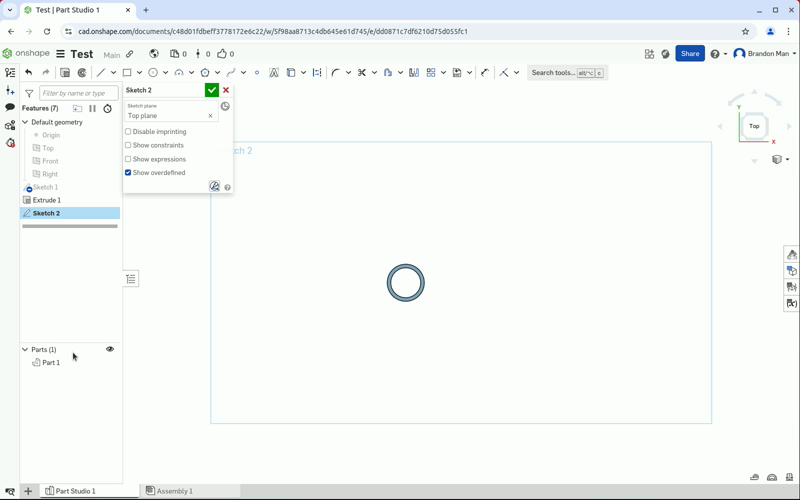
key(y)
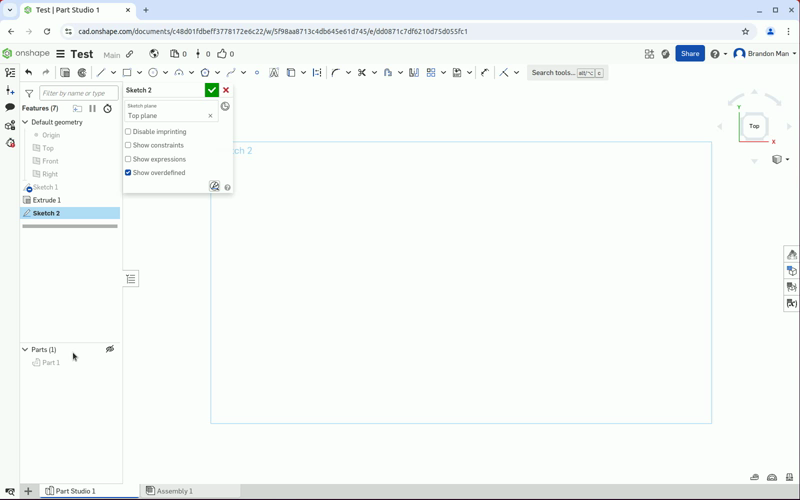
key(a)
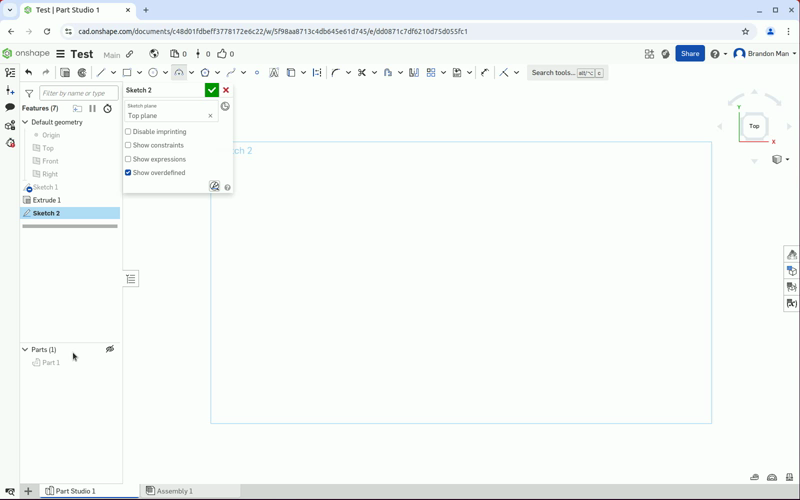
key_down(shift)
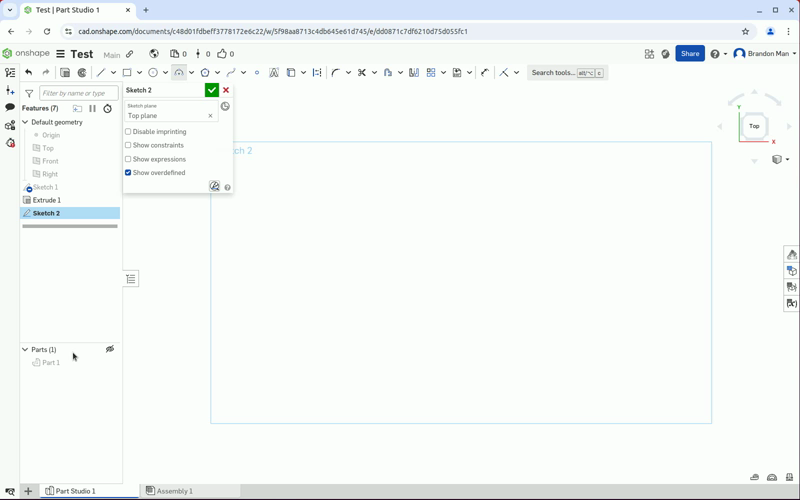
mouse_move(404, 265)
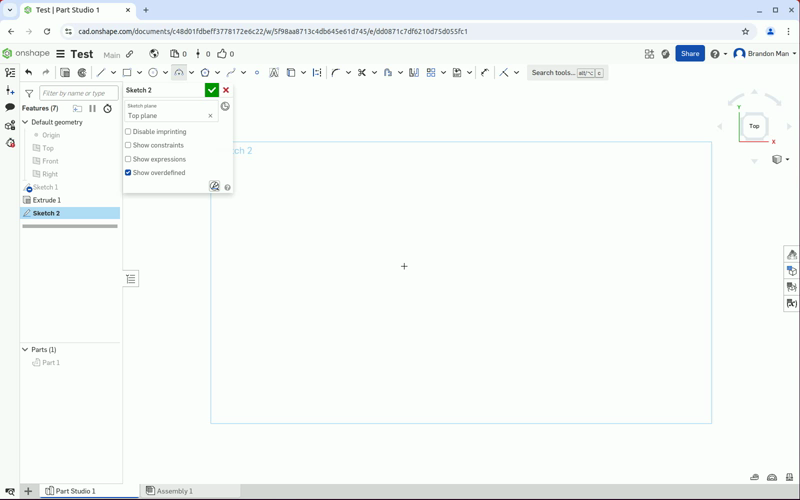
click(404, 265)
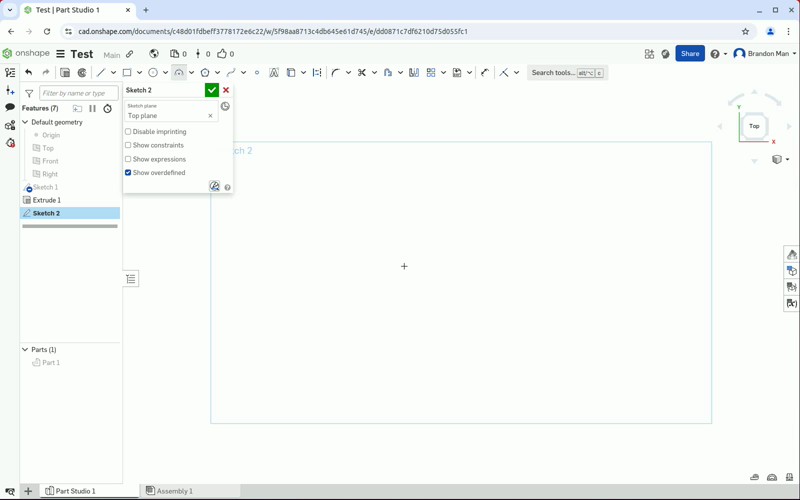
key_up(shift)
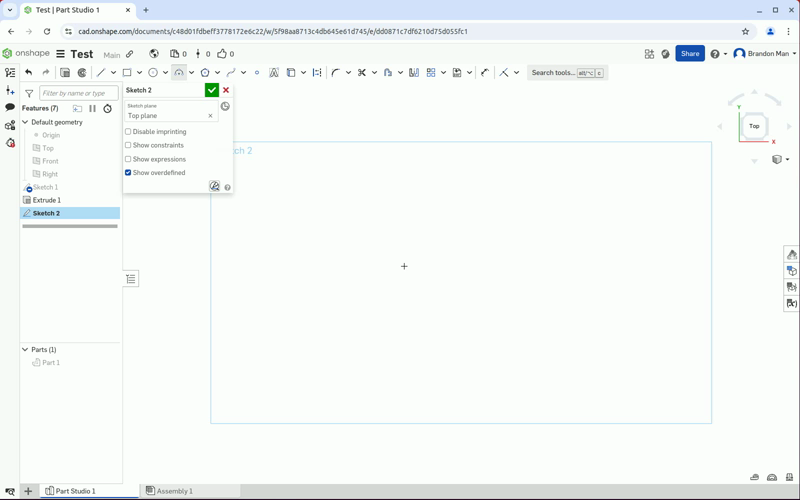
key_down(shift)
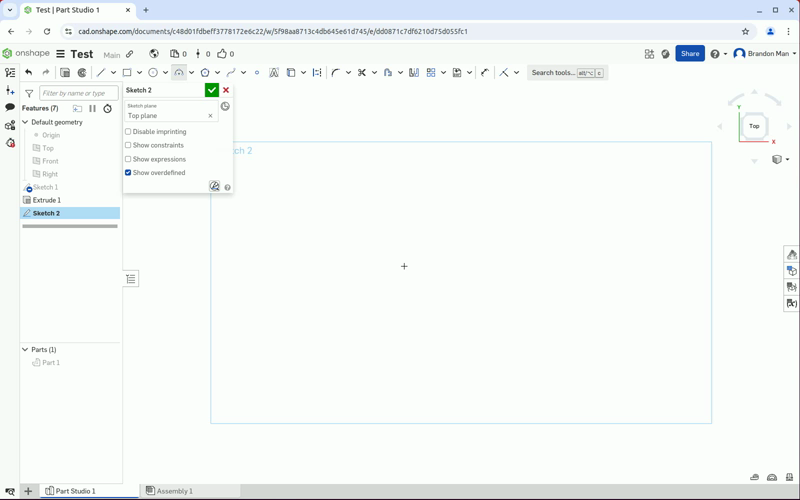
mouse_move(416, 270)
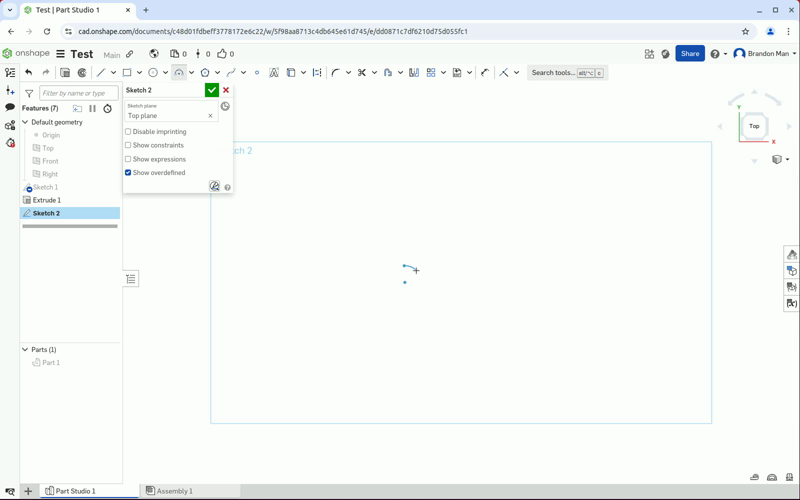
click(416, 270)
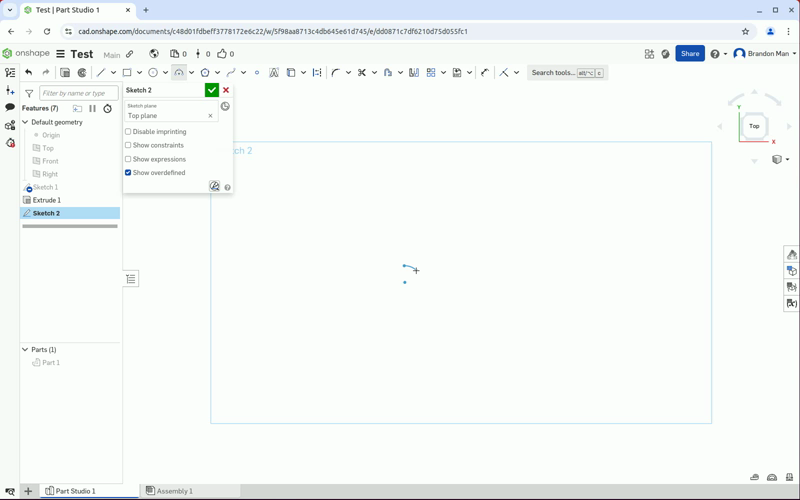
mouse_move(410, 266)
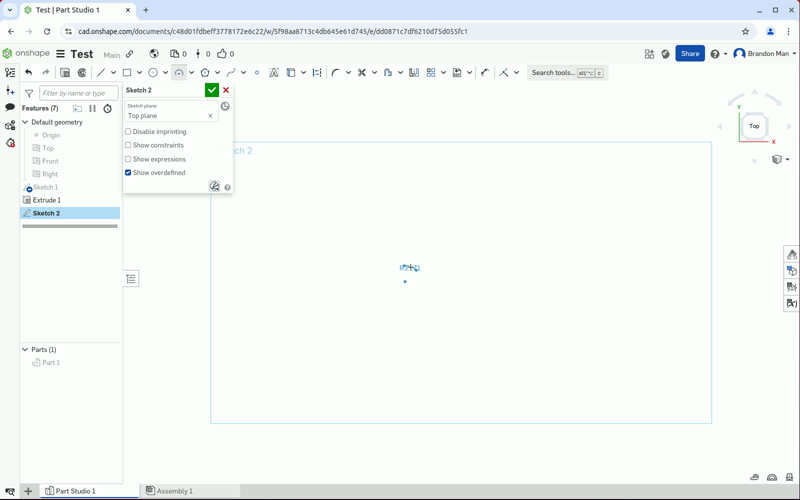
click(410, 266)
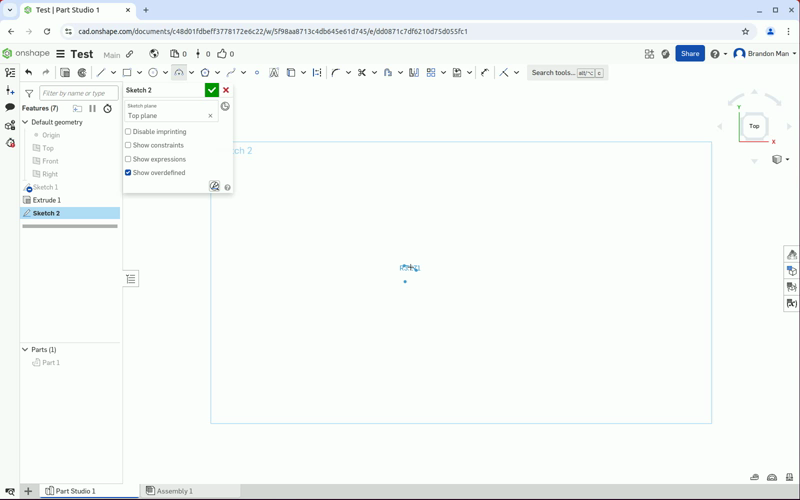
key_up(shift)
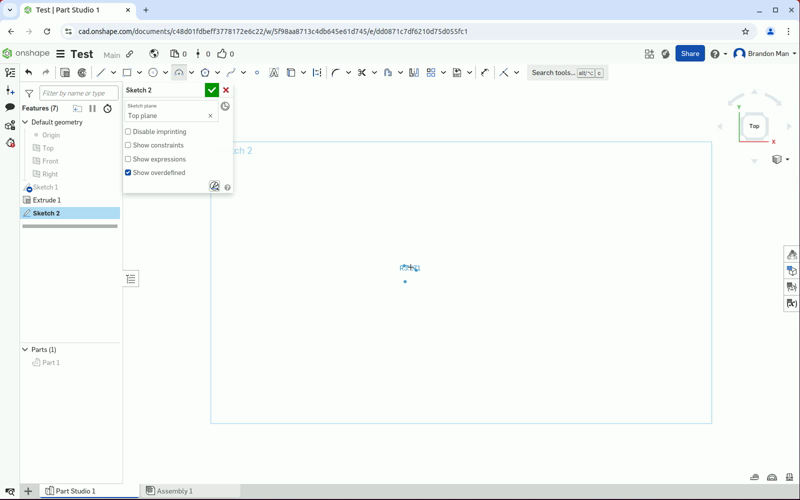
key(esc)
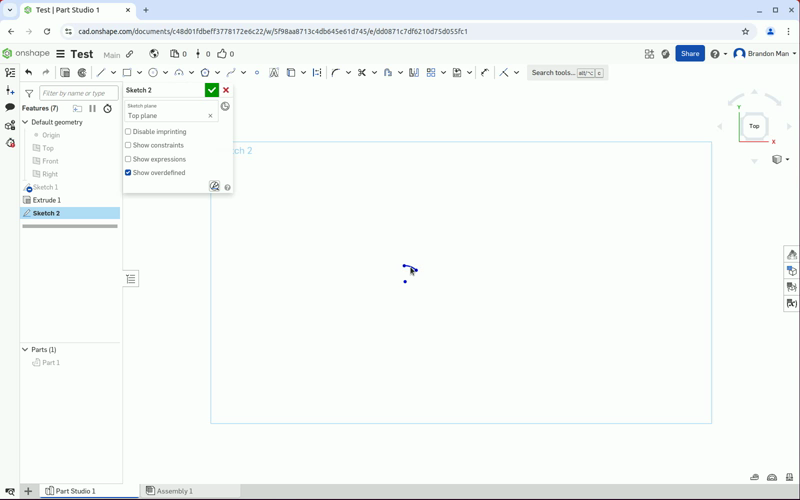
key(l)
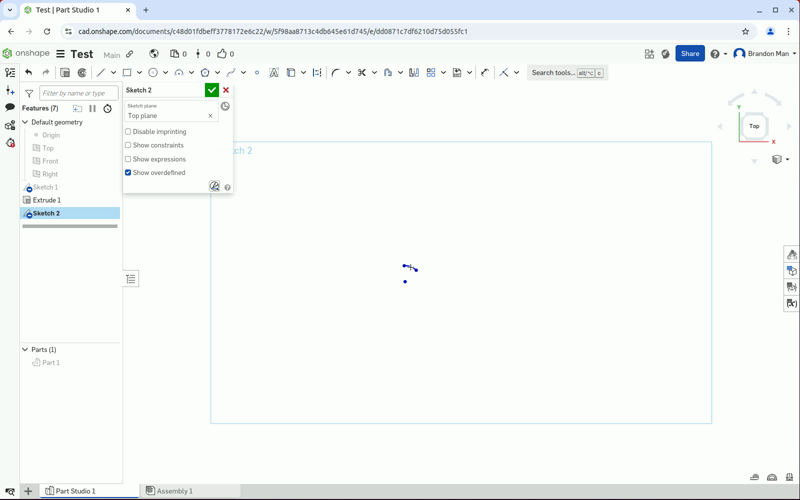
mouse_move(416, 270)
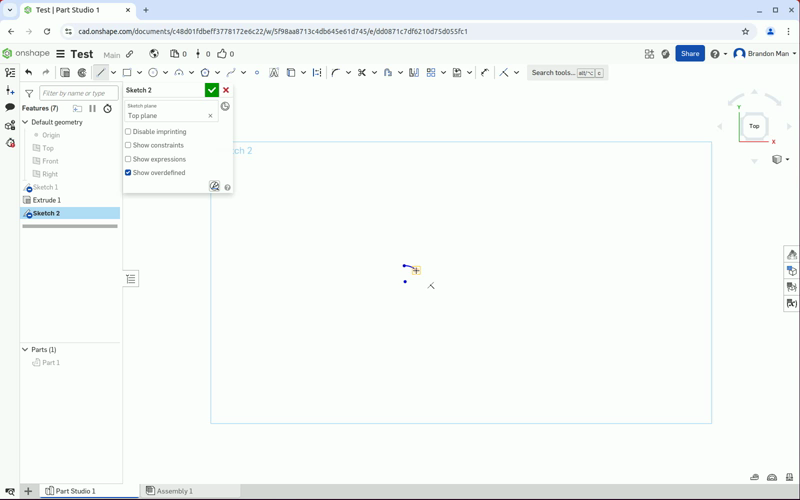
click(416, 270)
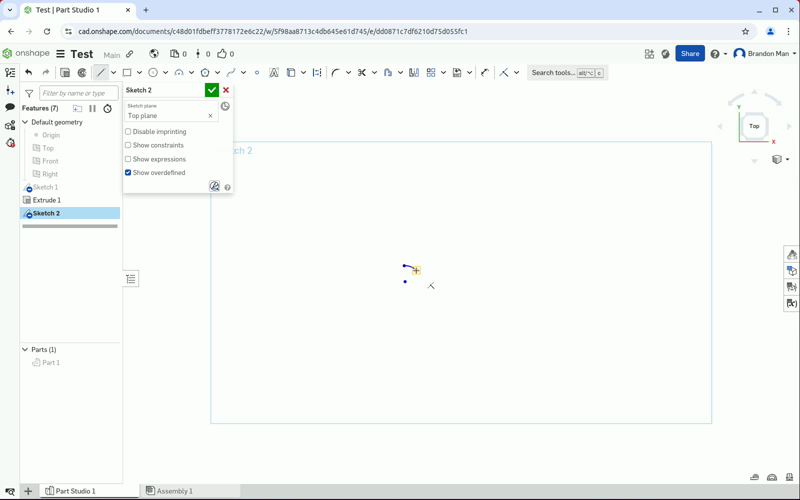
key_down(shift)
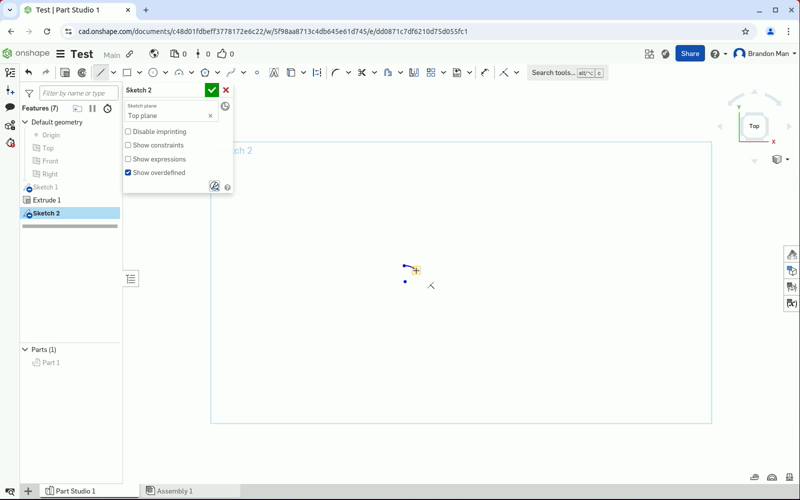
mouse_move(505, 270)
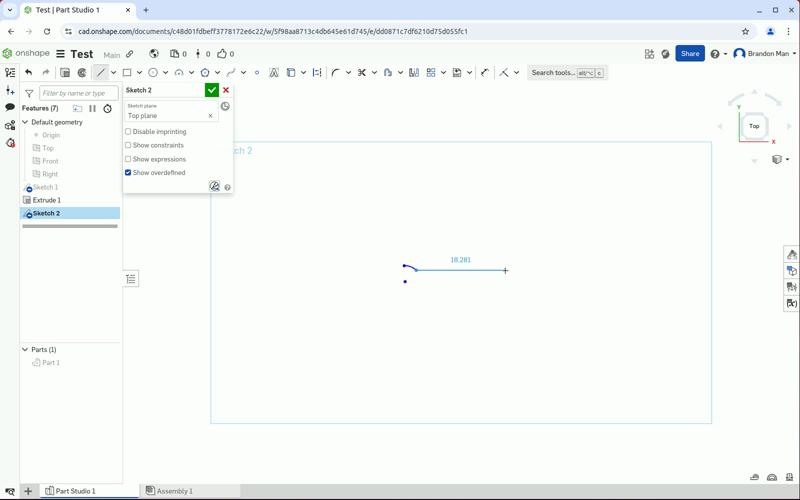
click(505, 270)
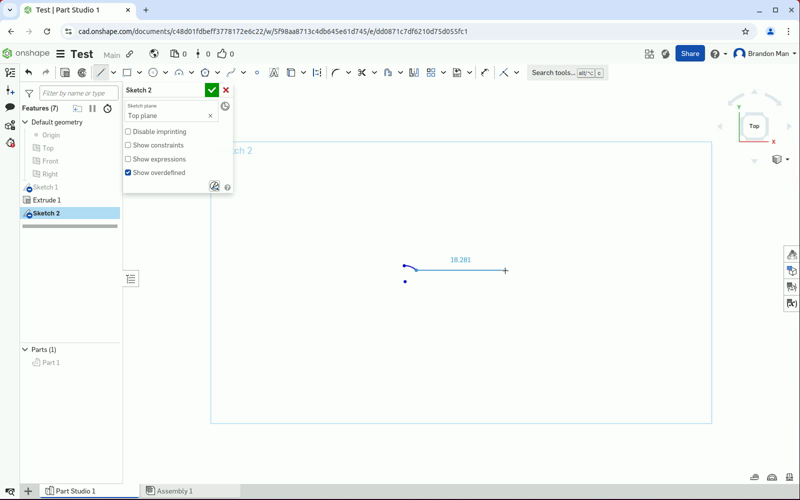
key_up(shift)
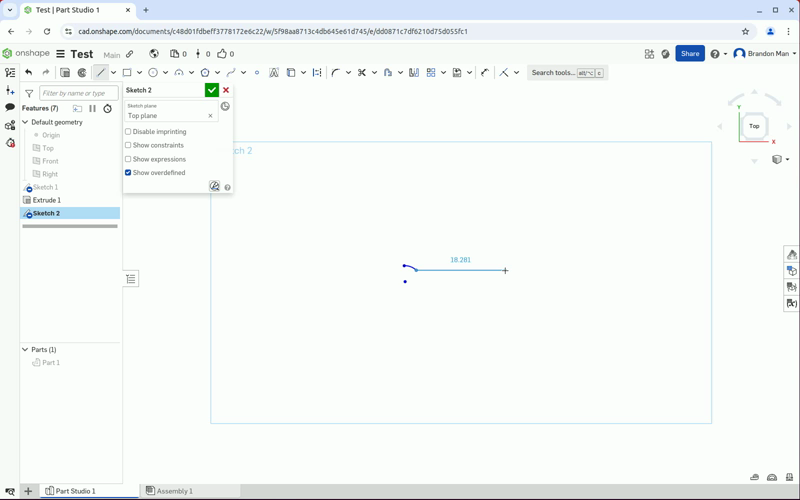
key(esc)
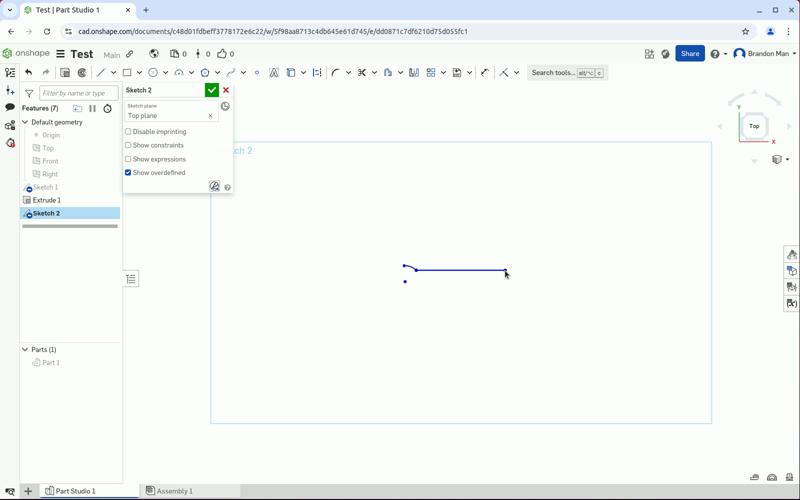
key(a)
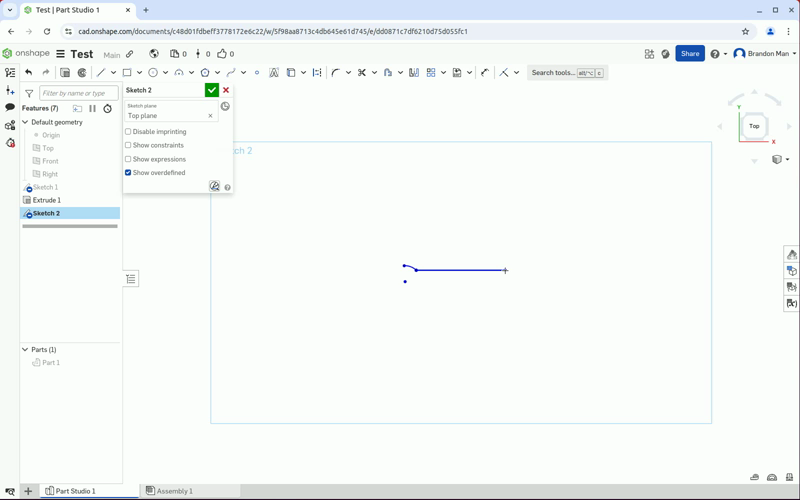
mouse_move(505, 270)
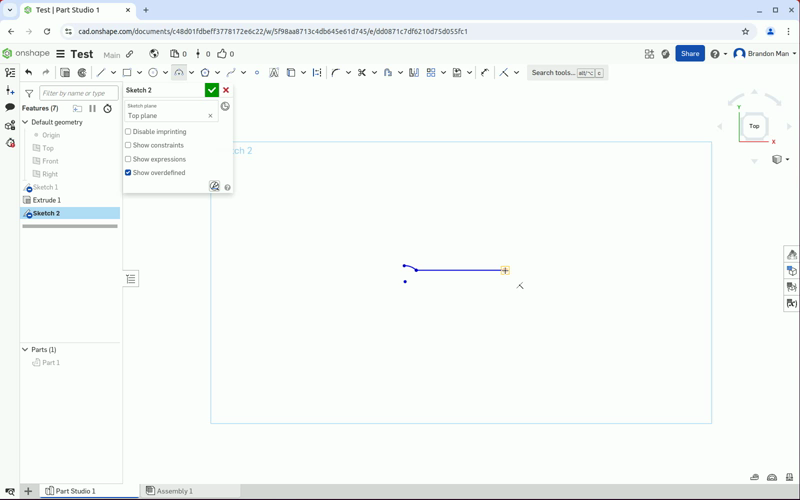
click(505, 270)
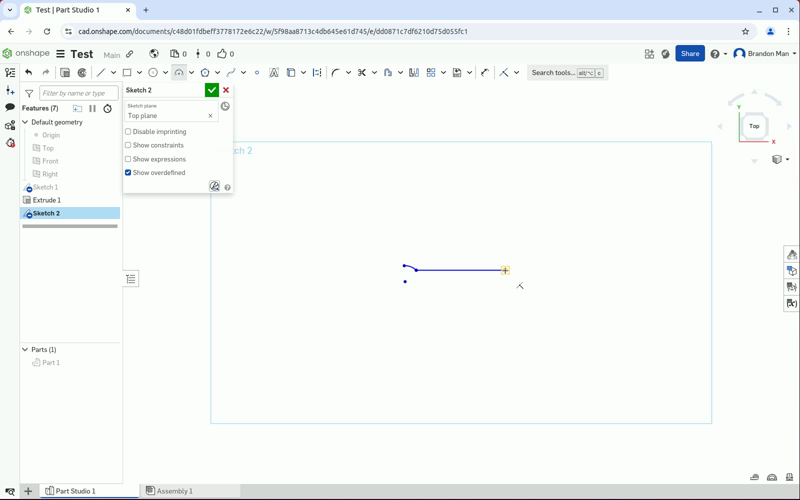
key_down(shift)
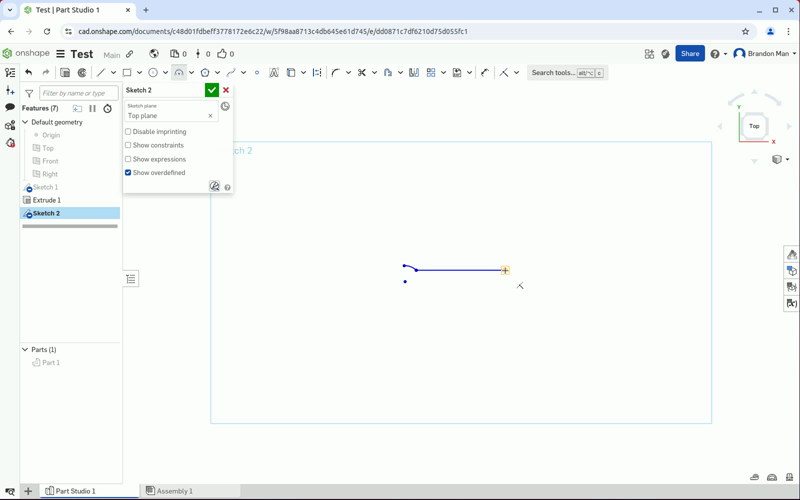
mouse_move(516, 265)
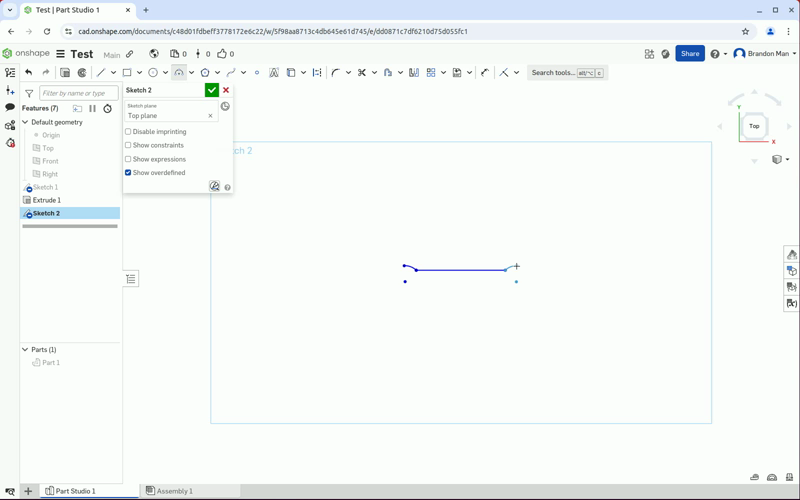
click(516, 265)
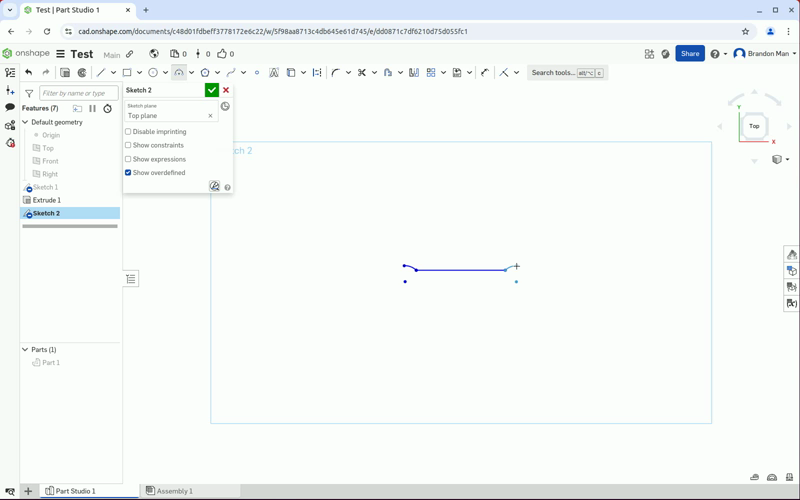
mouse_move(510, 266)
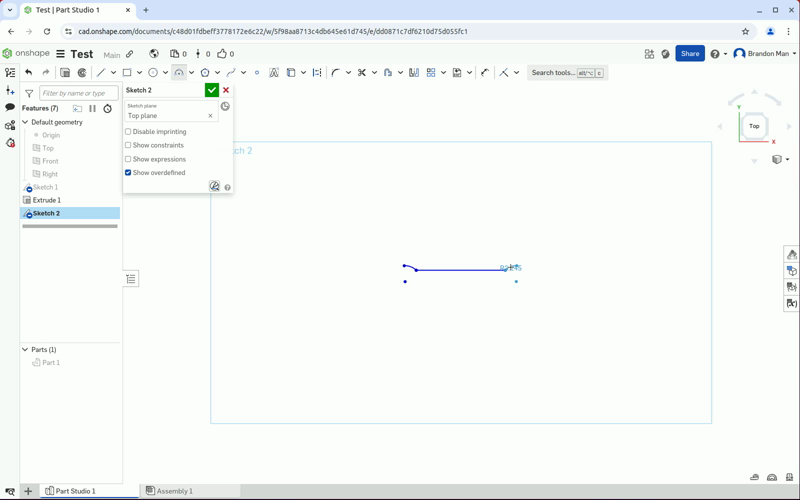
click(510, 266)
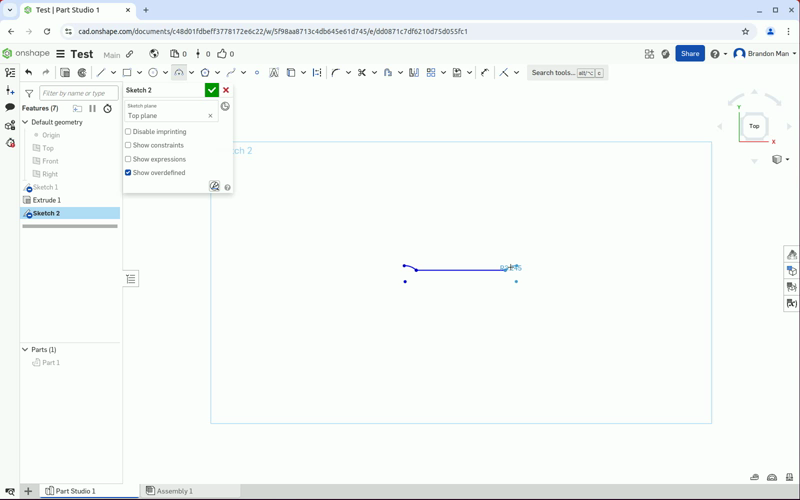
key_up(shift)
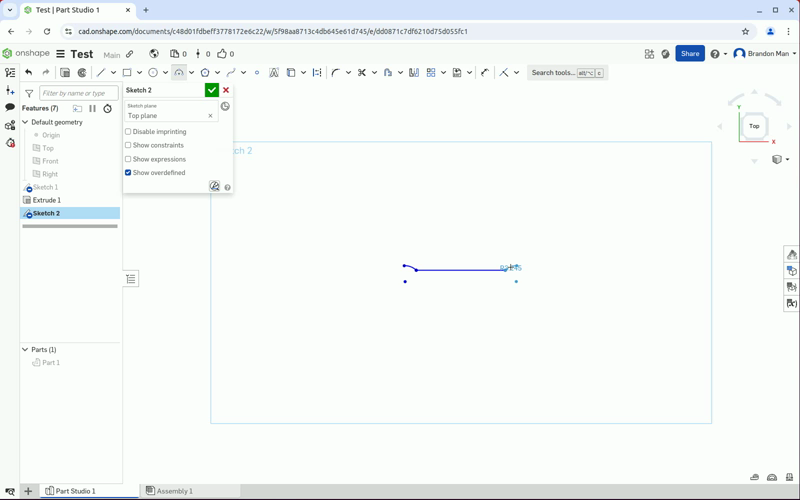
key(esc)
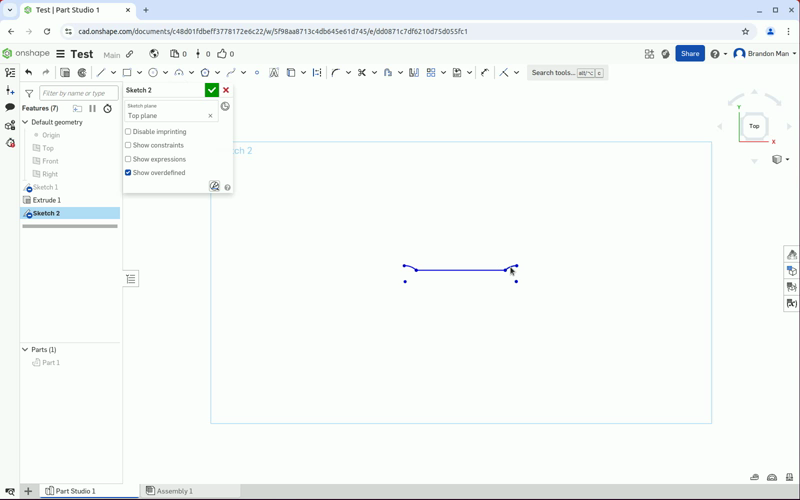
key(l)
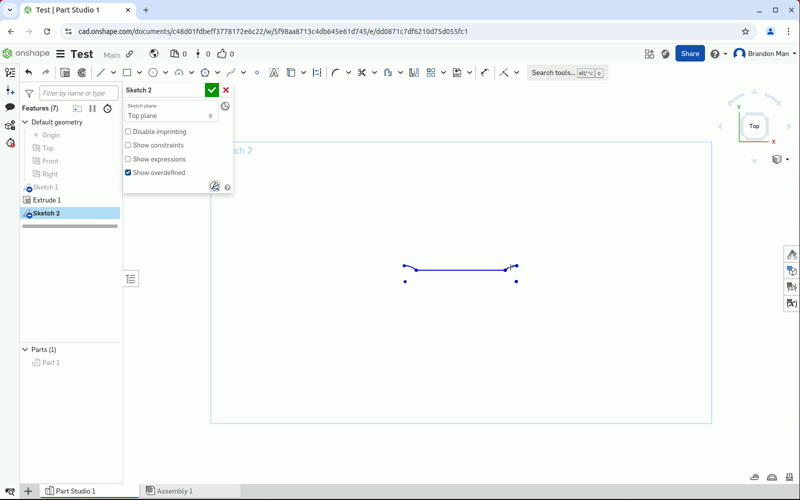
mouse_move(516, 265)
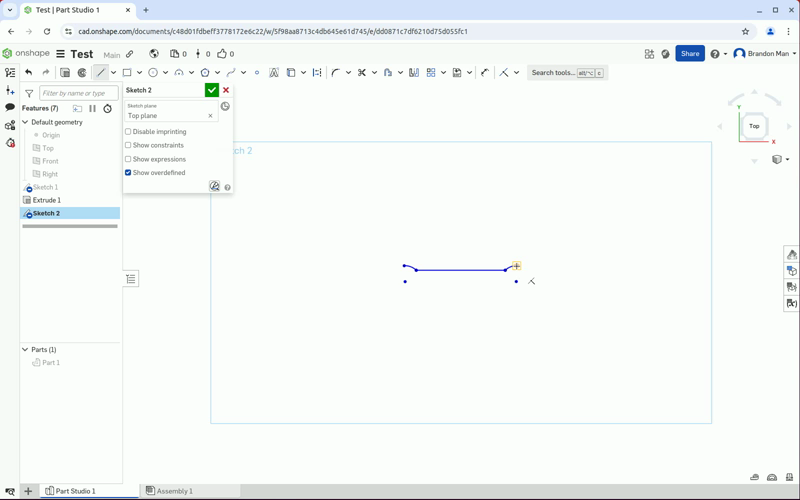
click(516, 265)
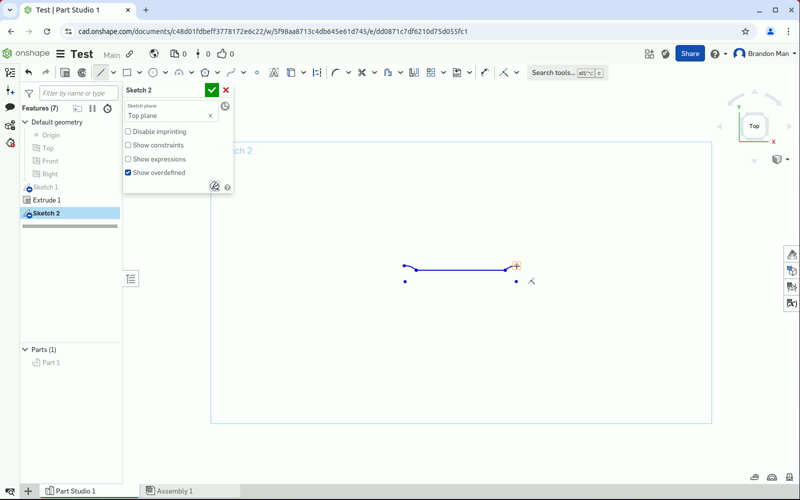
key_down(shift)
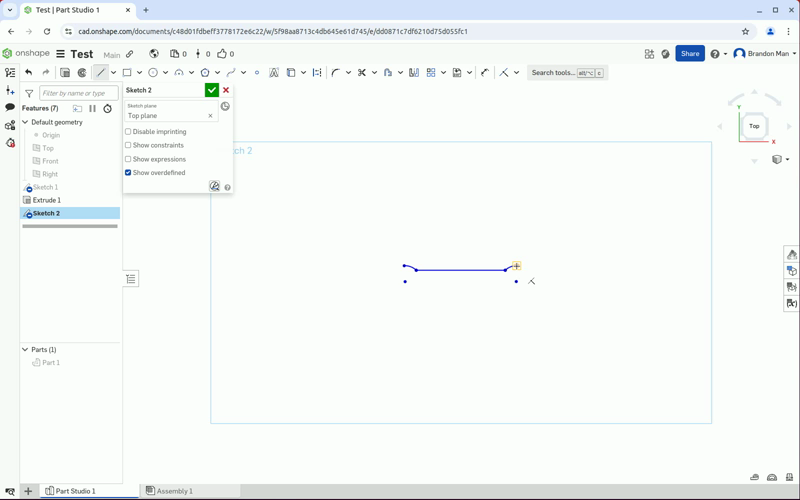
mouse_move(404, 265)
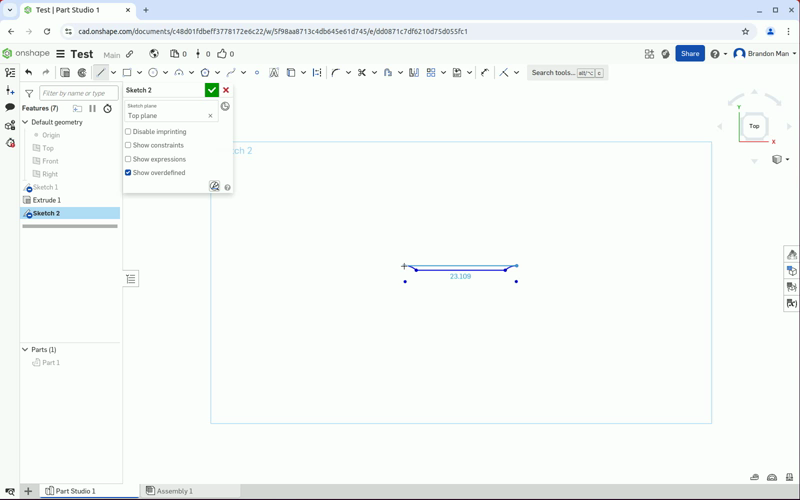
key_up(shift)
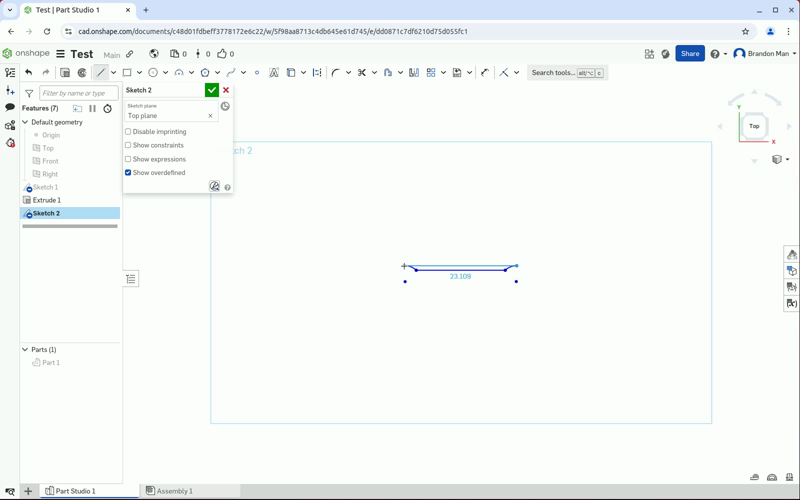
click(404, 265)
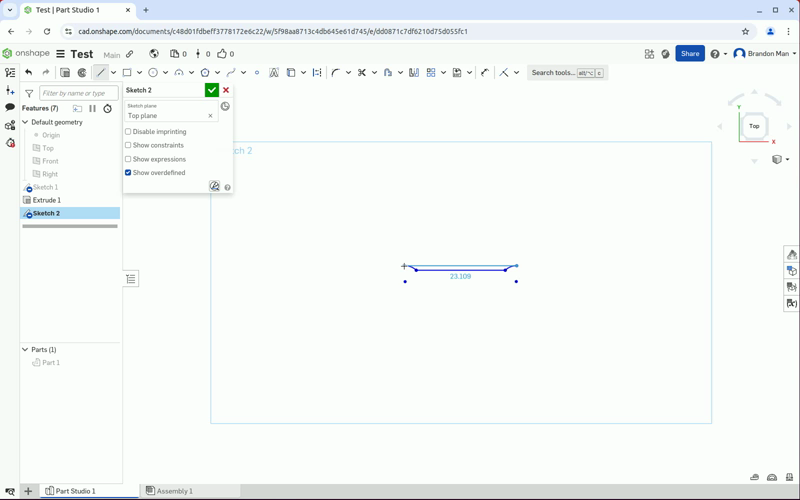
key(esc)
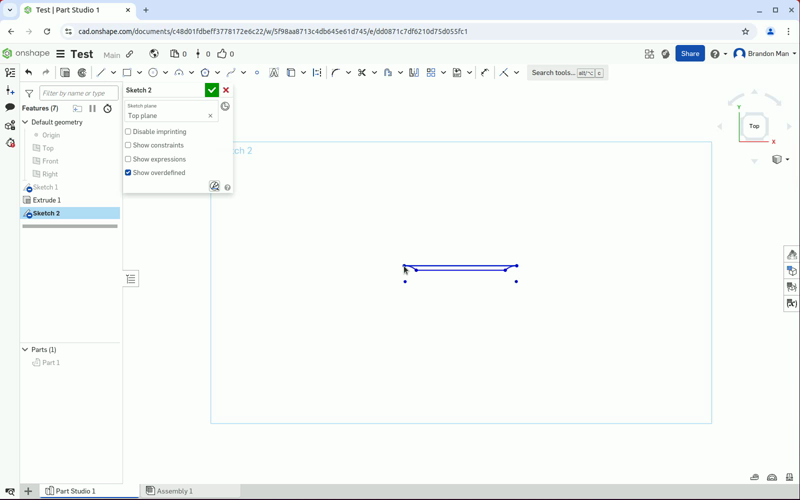
mouse_move(426, 267)
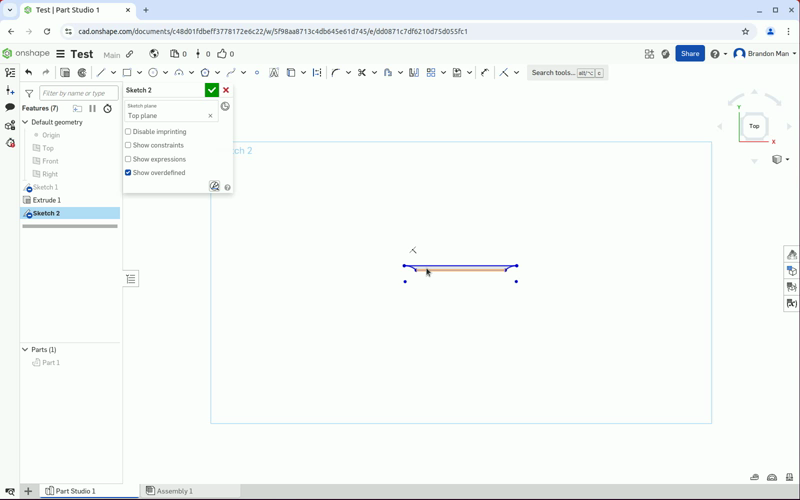
scroll(6)
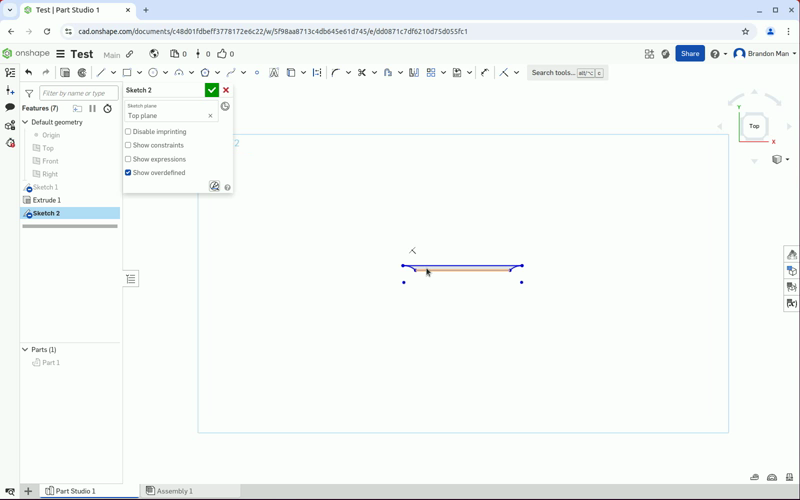
scroll(6)
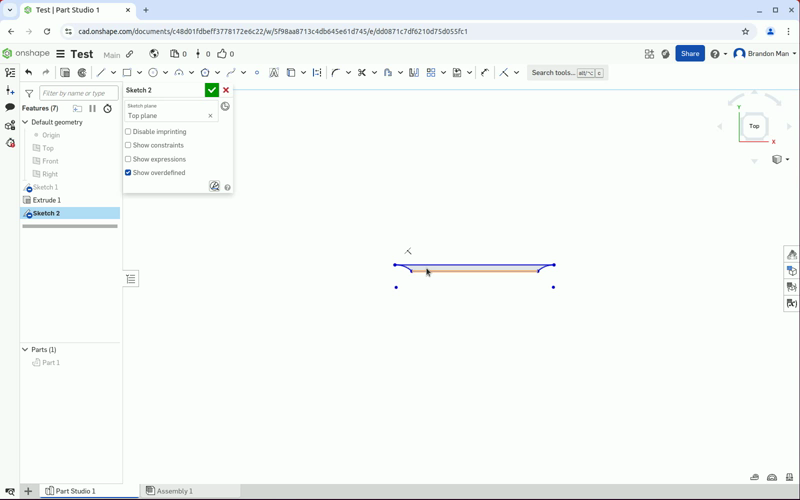
scroll(6)
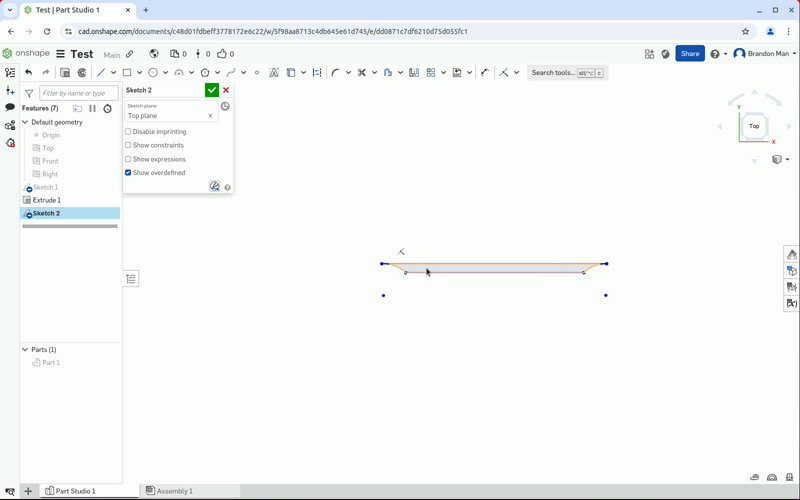
scroll(6)
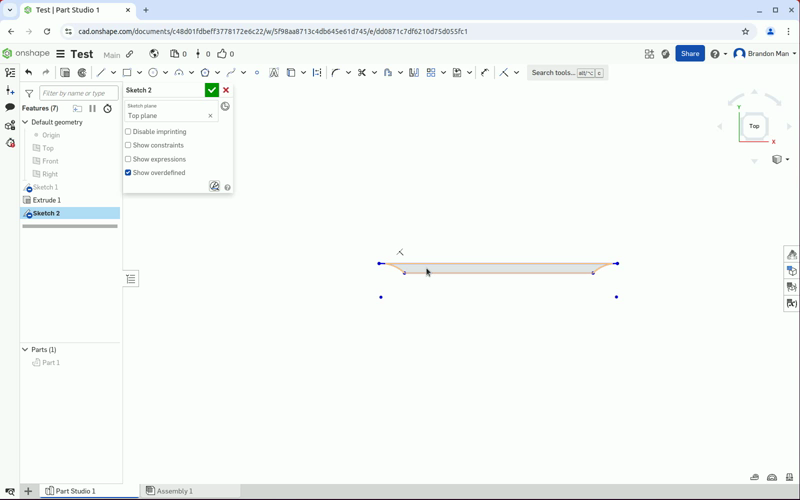
scroll(6)
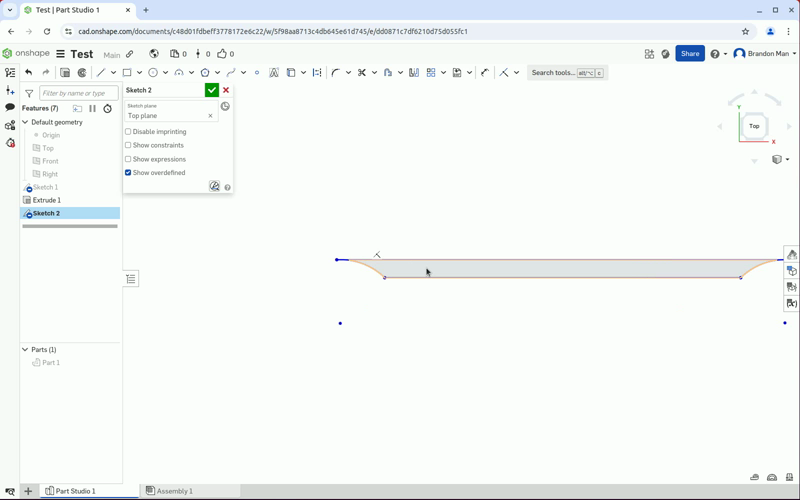
scroll(6)
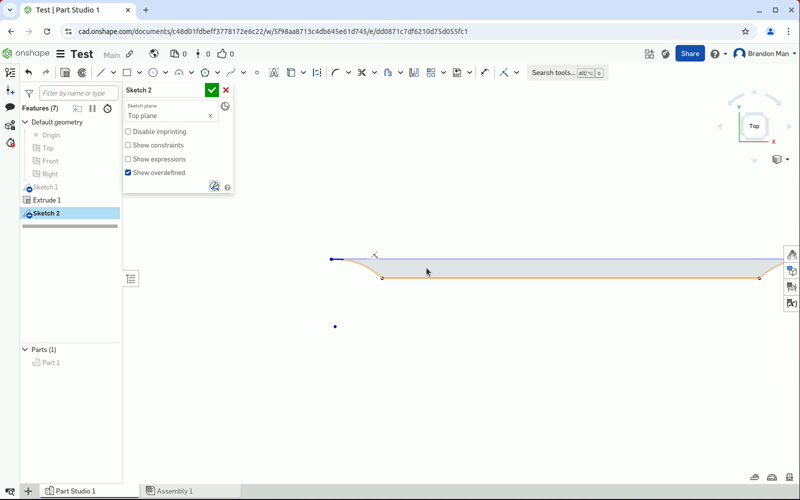
scroll(6)
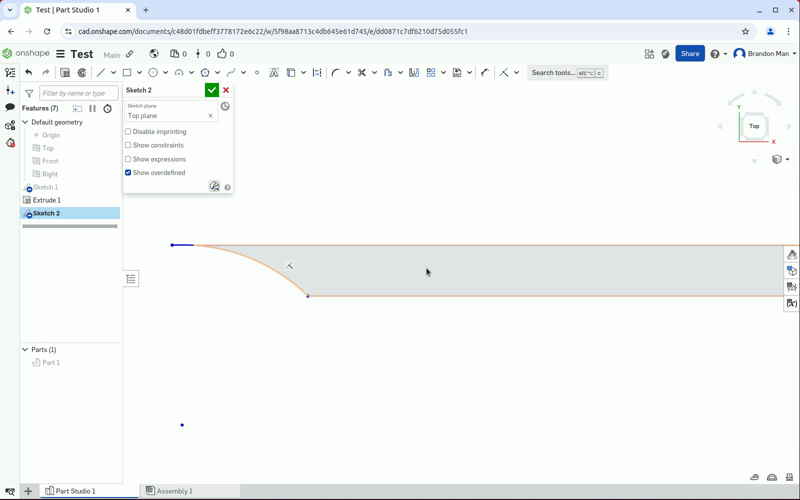
click(426, 267)
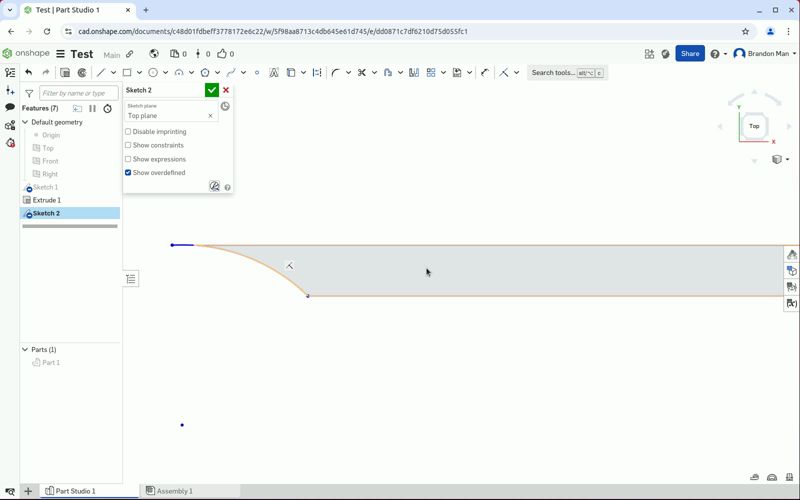
scroll(-6)
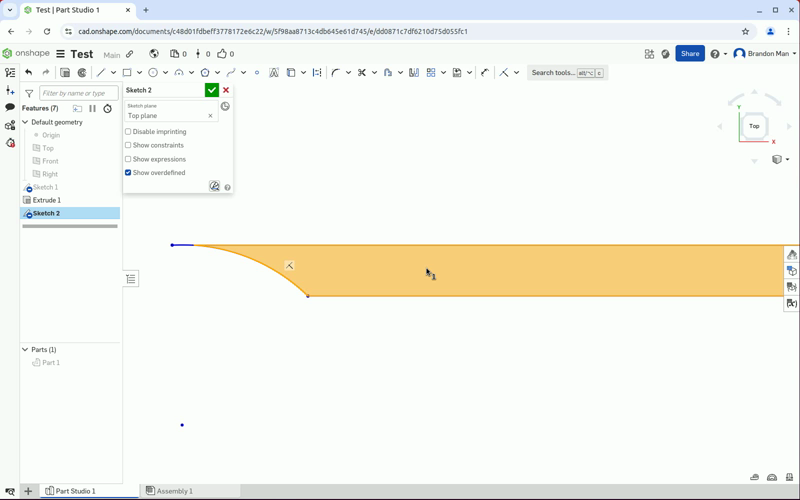
scroll(-6)
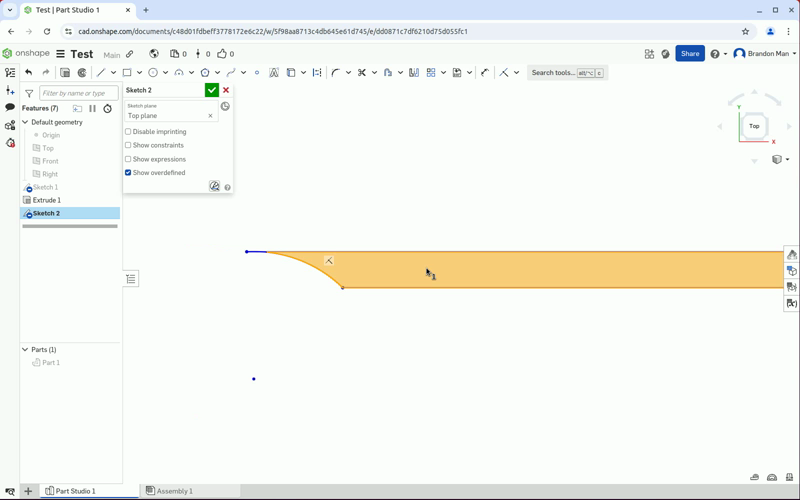
scroll(-6)
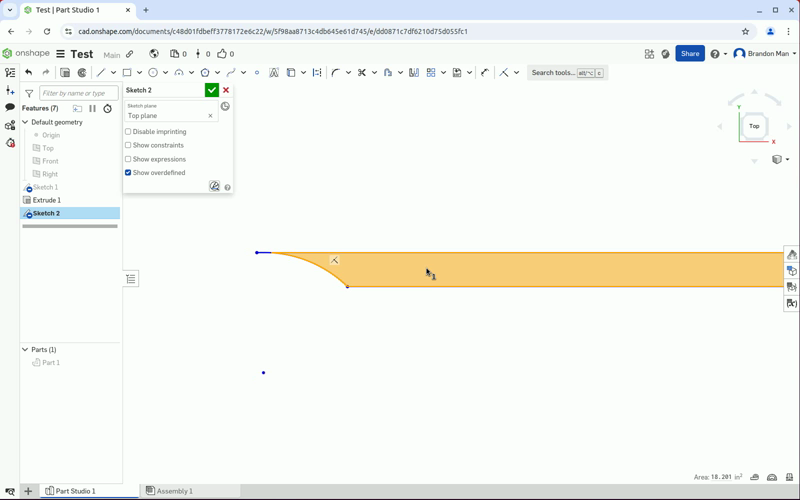
scroll(-6)
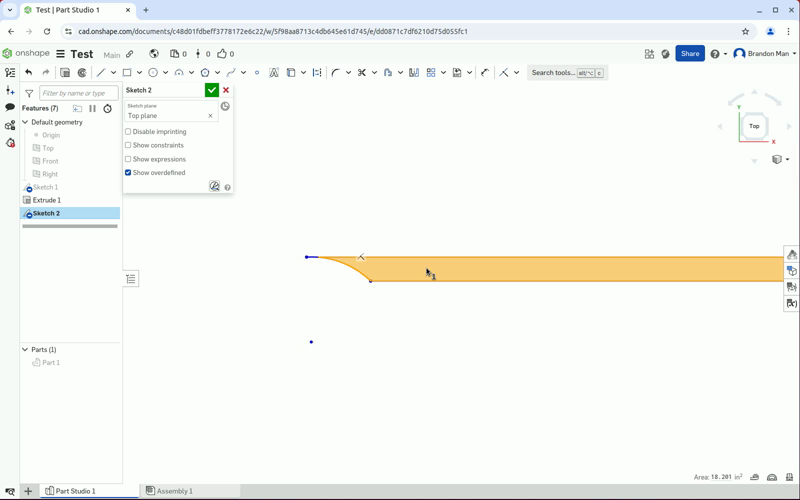
scroll(-6)
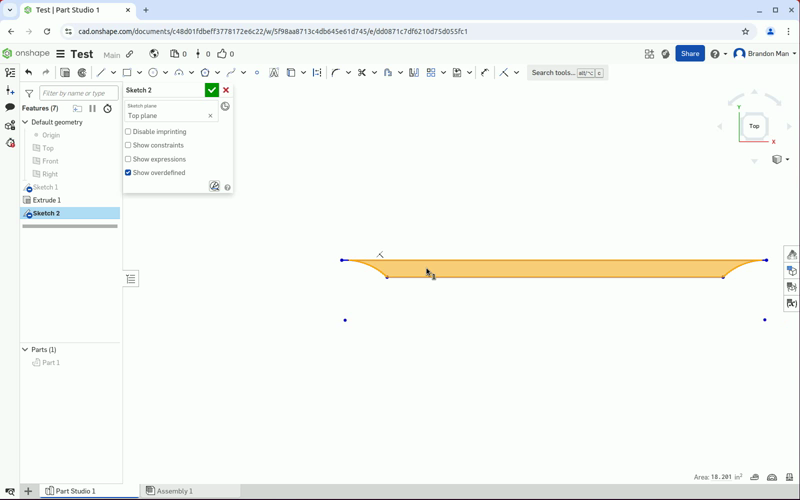
scroll(-6)
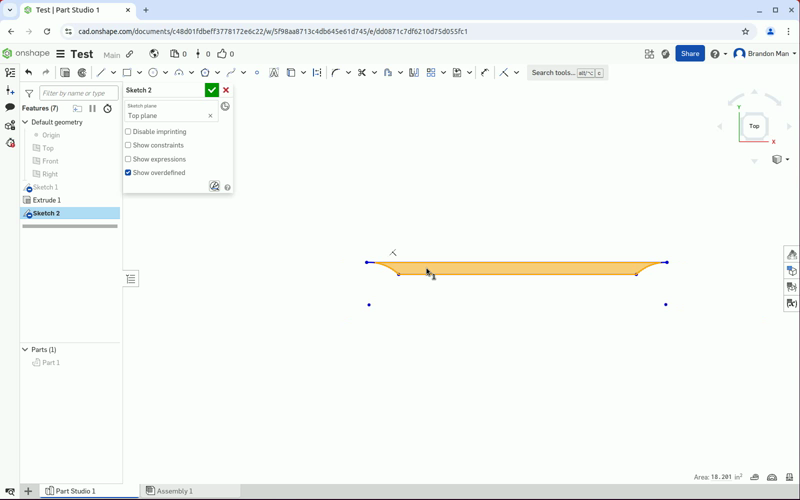
scroll(-6)
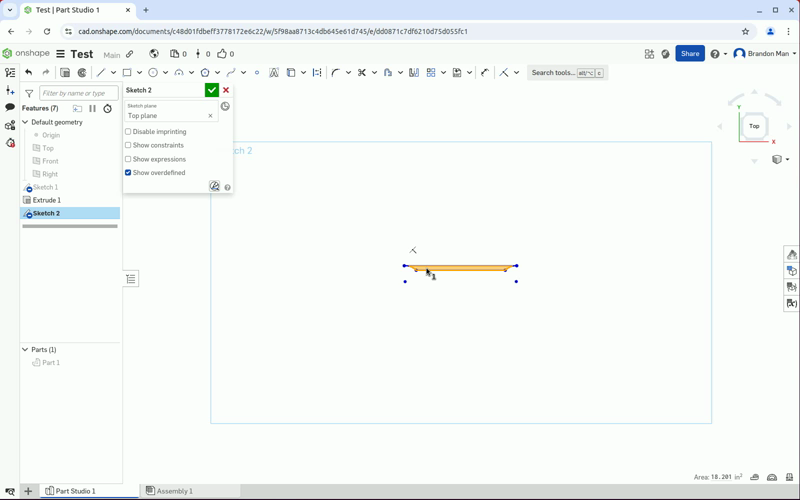
mouse_move(73, 352)
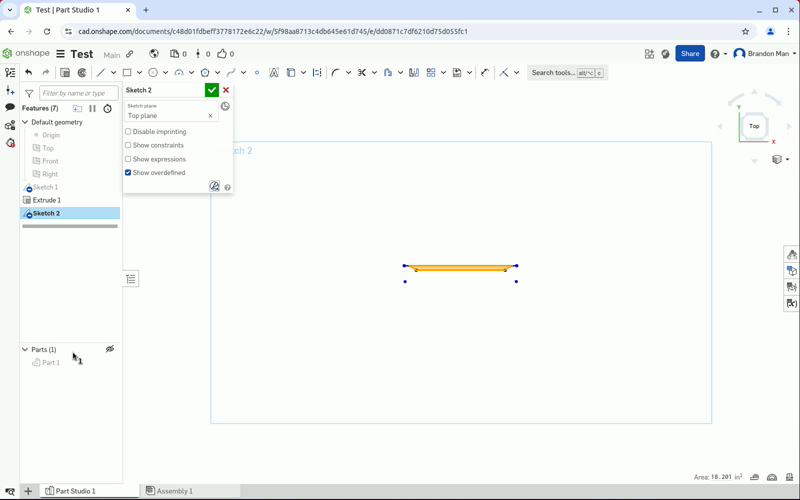
key(shift+y)
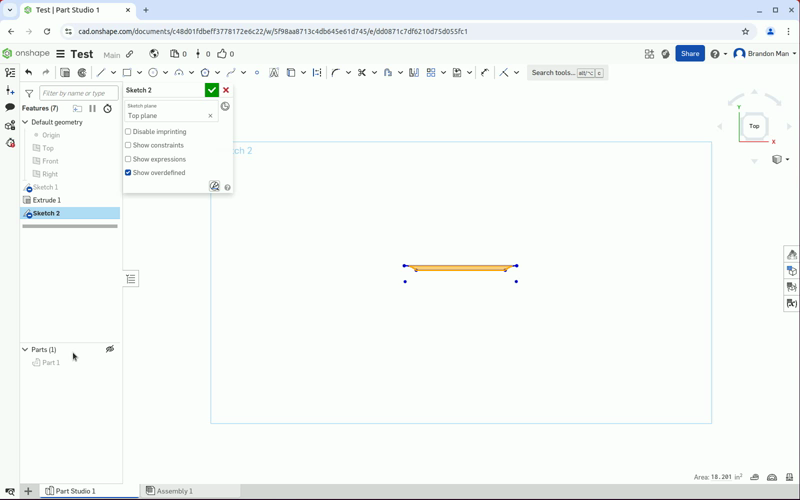
key(shift+e)
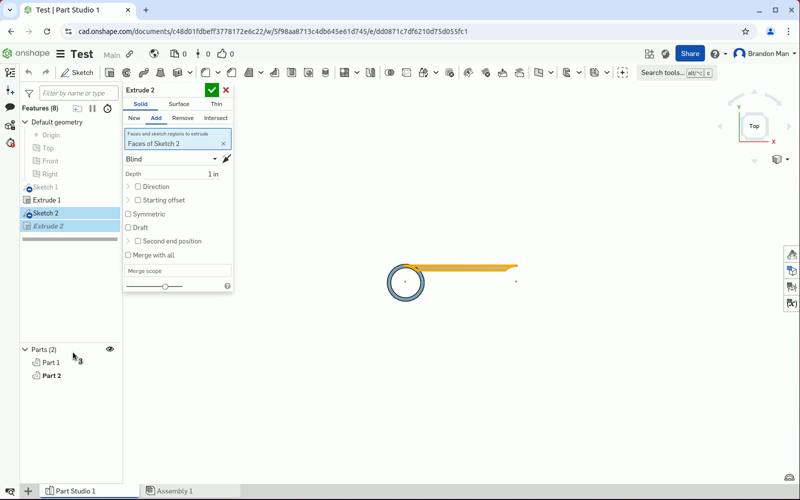
mouse_move(143, 106)
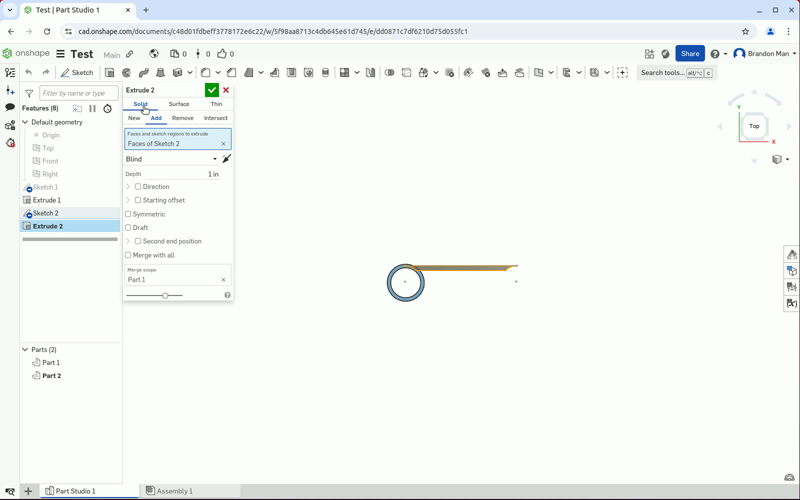
click(143, 106)
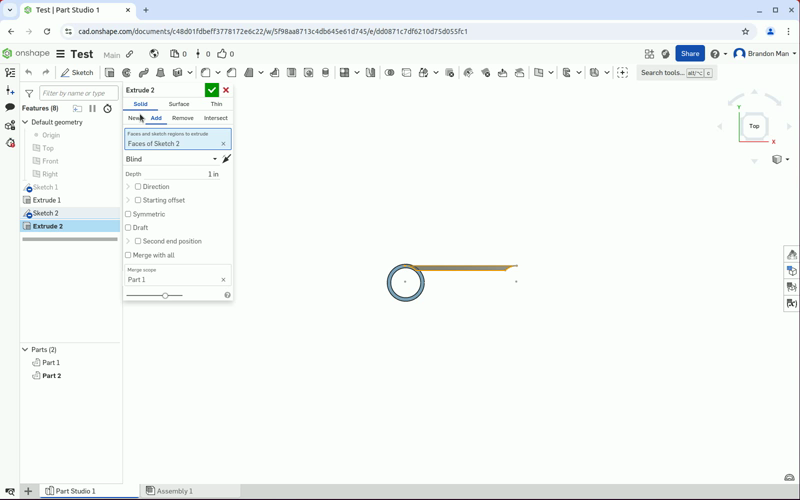
mouse_move(137, 120)
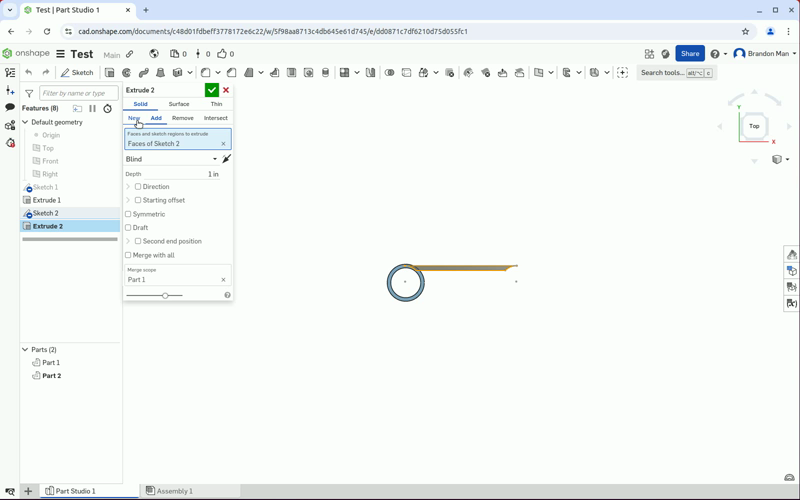
click(137, 120)
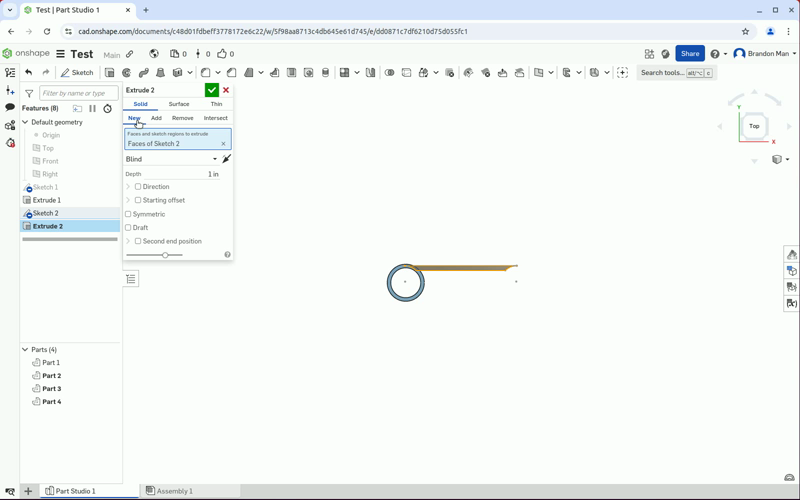
key(tab, 4)
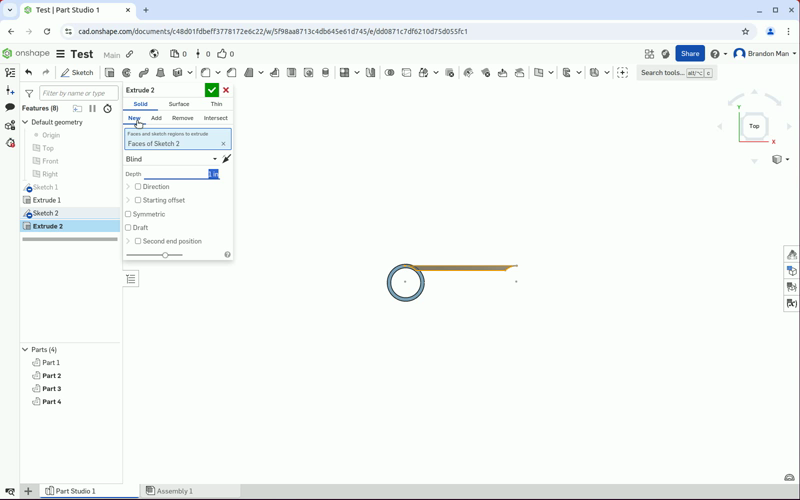
text(23.108)
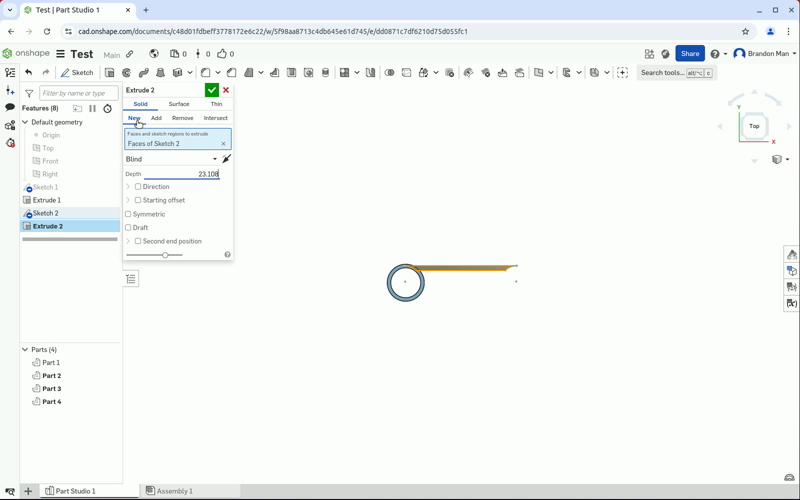
key(enter)
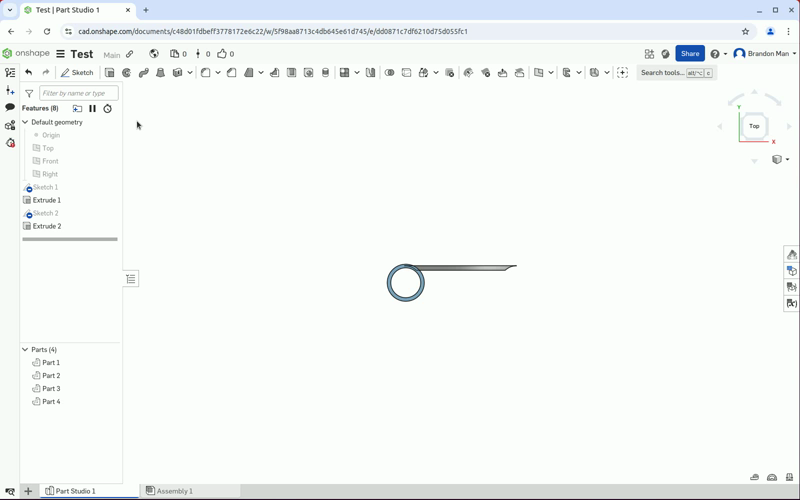
key(shift+h)
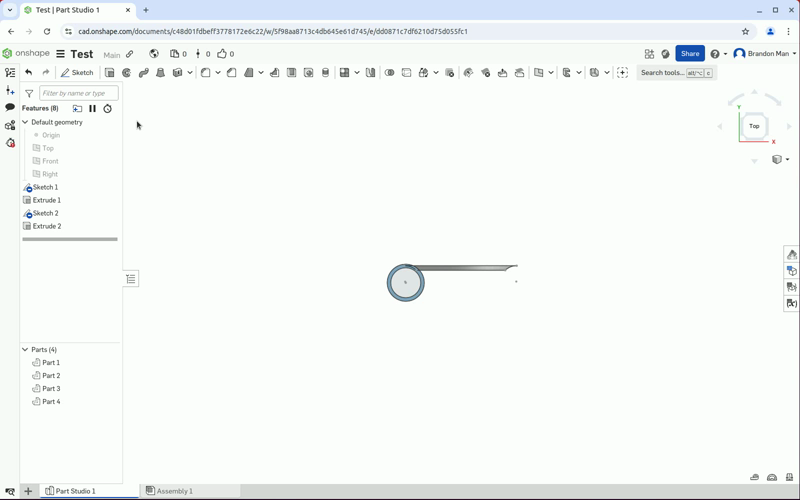
key(shift+h)
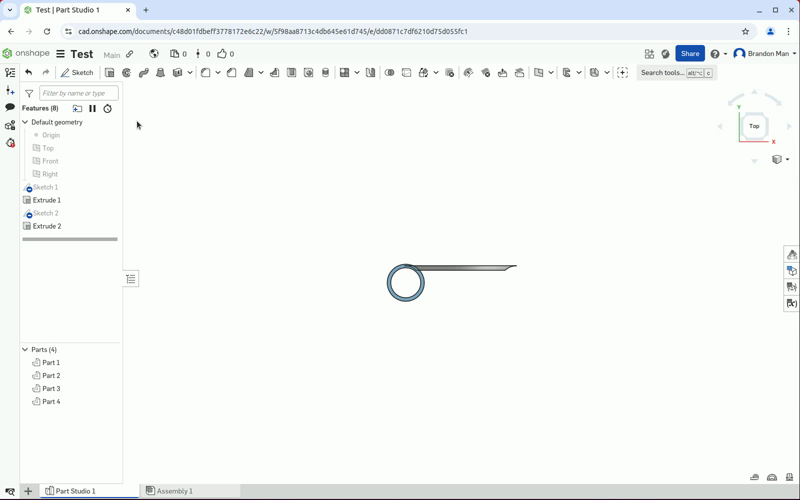
mouse_move(73, 189)
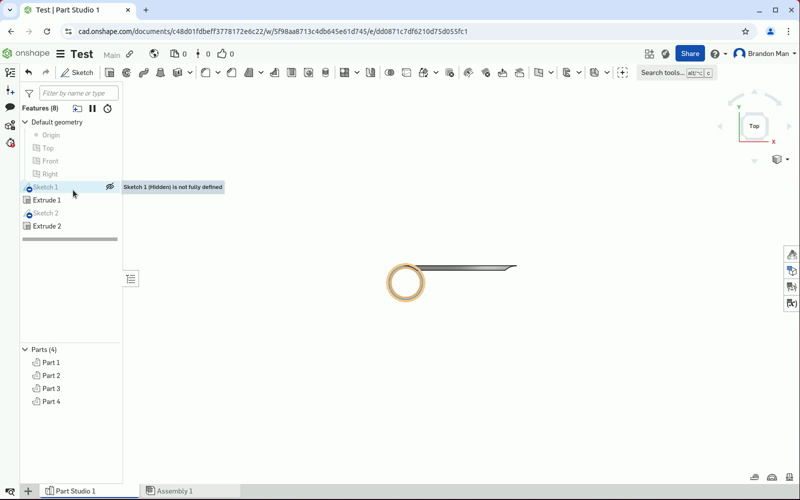
click(73, 189)
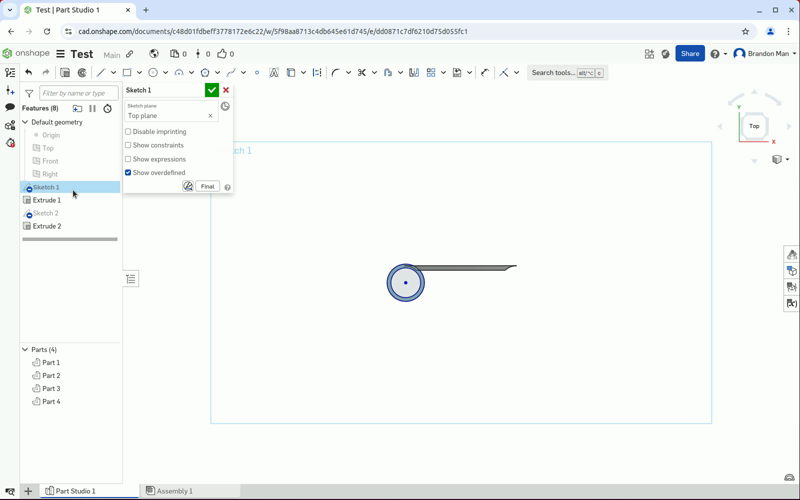
mouse_move(229, 92)
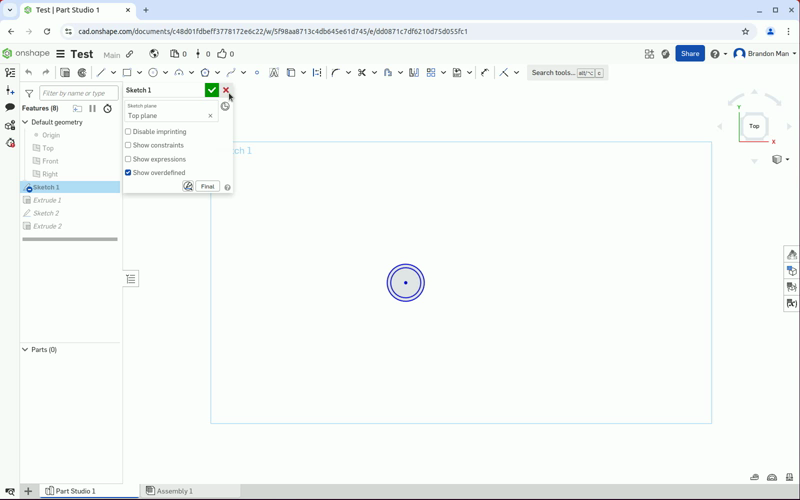
click(229, 92)
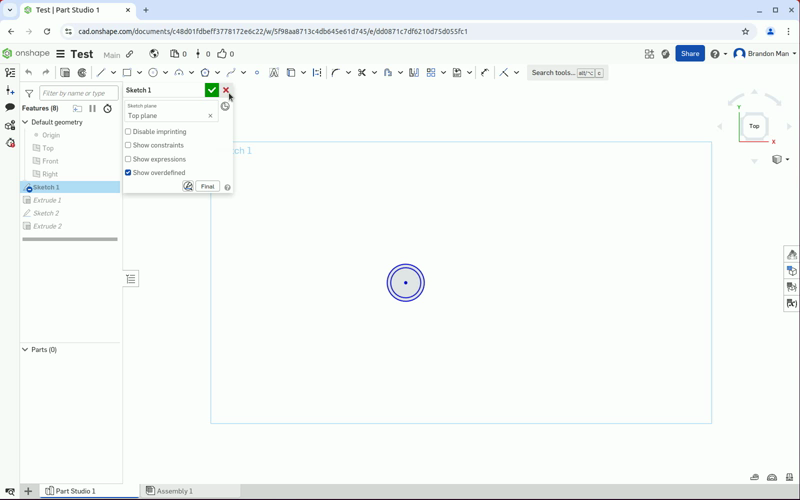
key(shift+s)
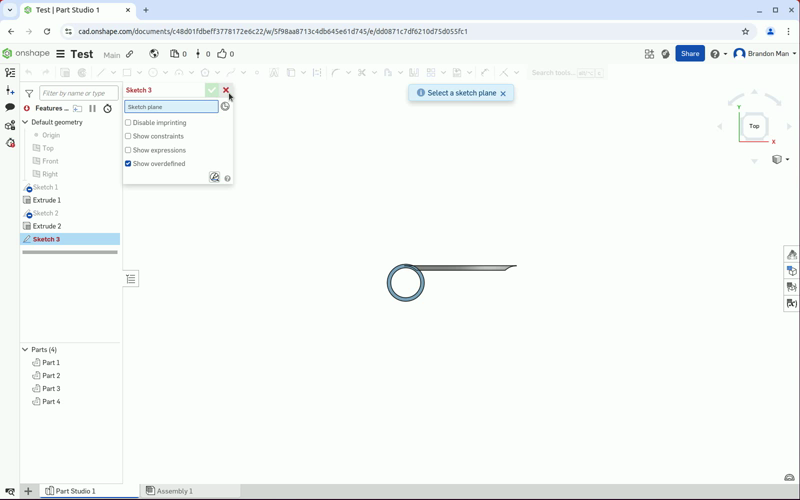
mouse_move(73, 150)
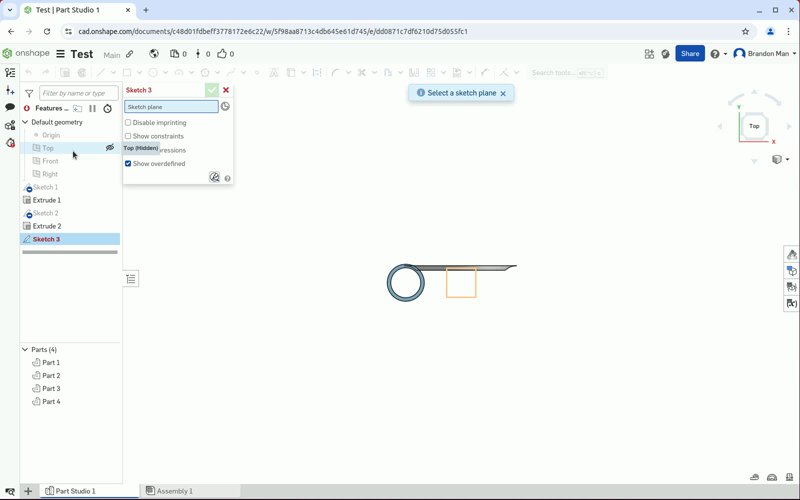
click(73, 150)
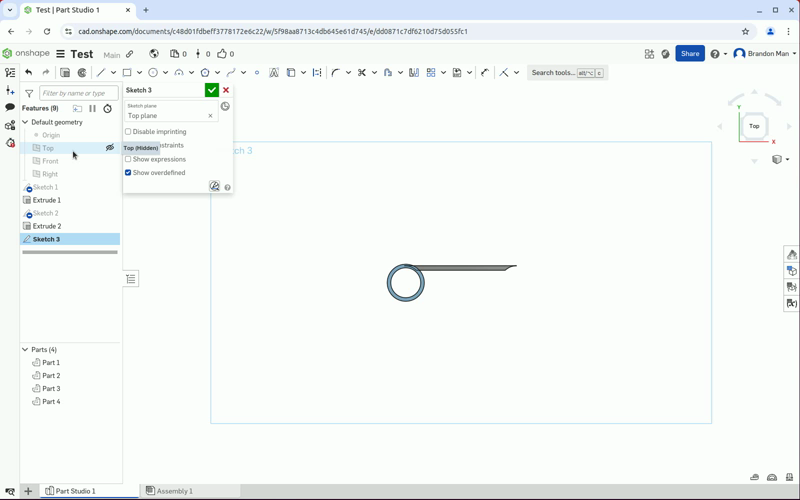
mouse_move(73, 352)
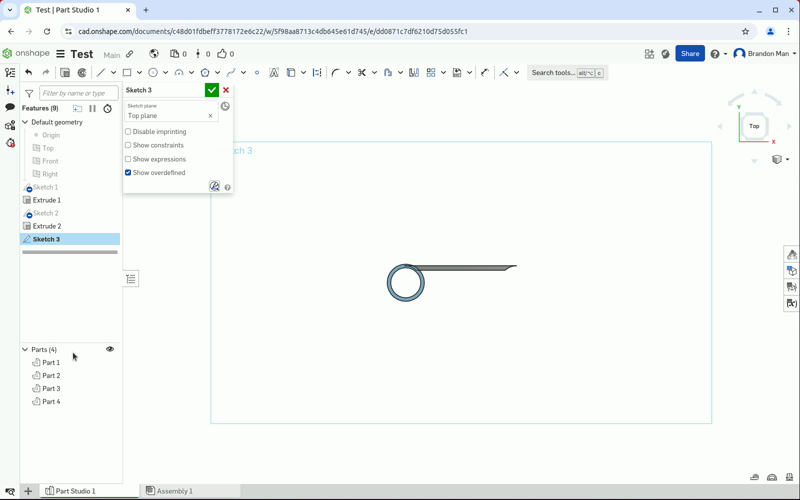
key(y)
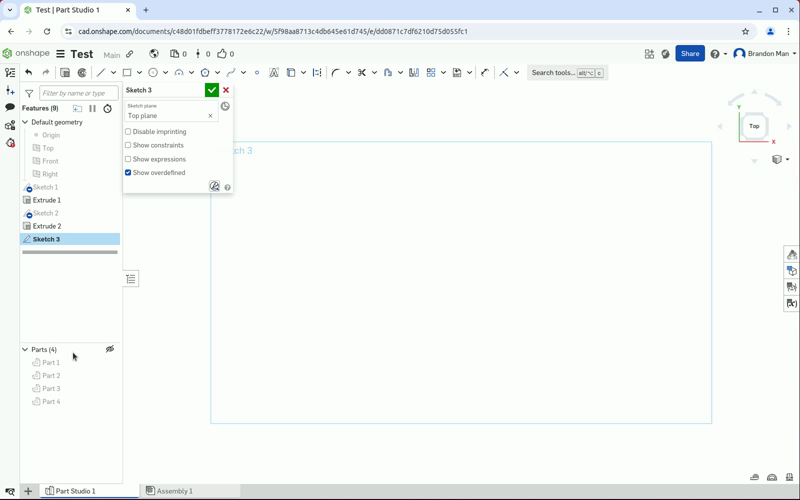
key(c)
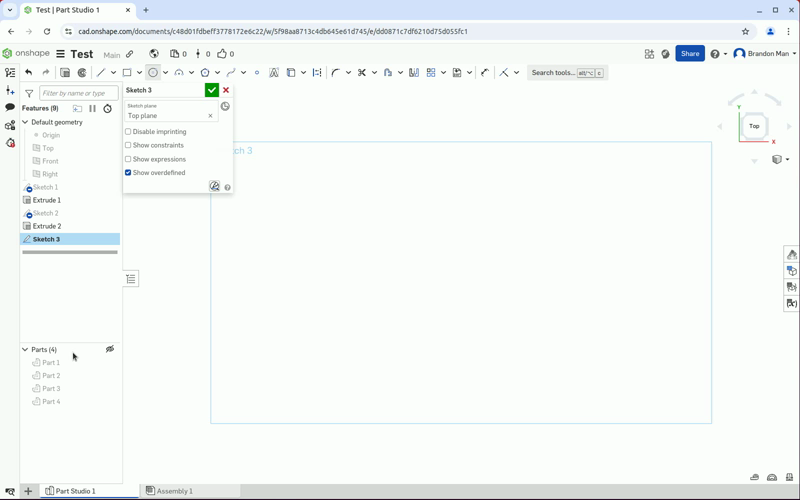
key_down(shift)
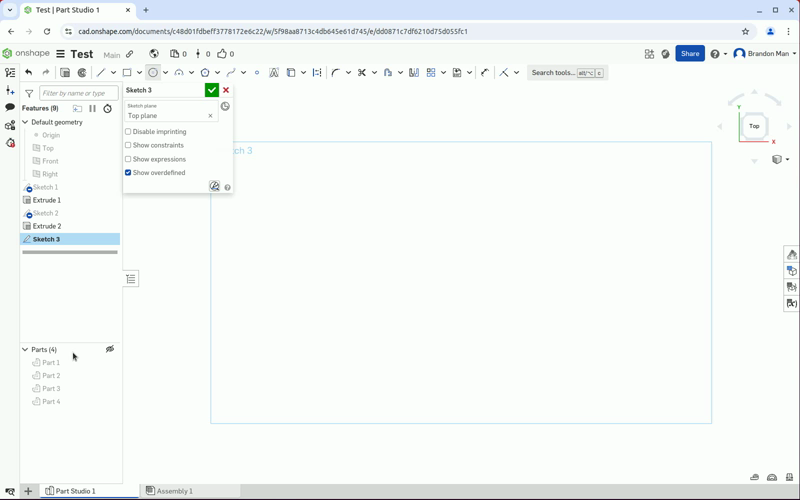
mouse_move(518, 282)
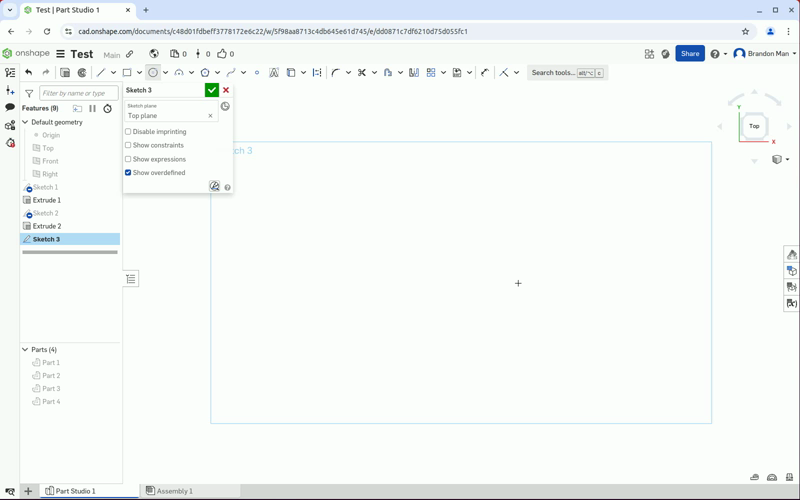
click(518, 282)
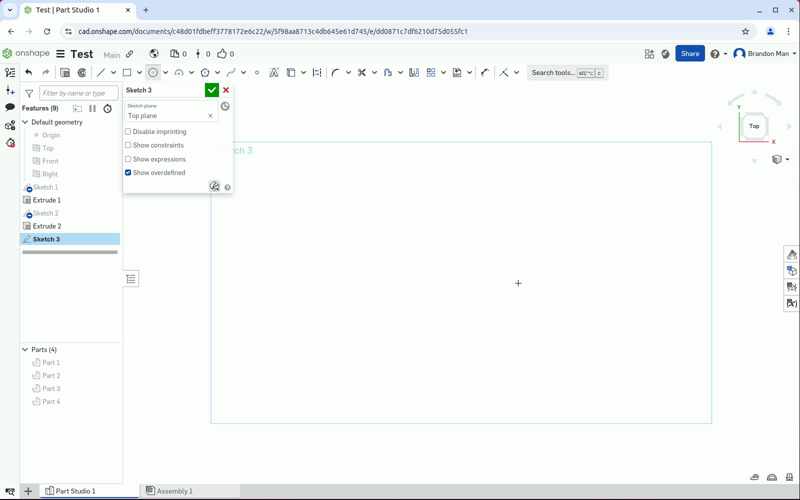
key_up(shift)
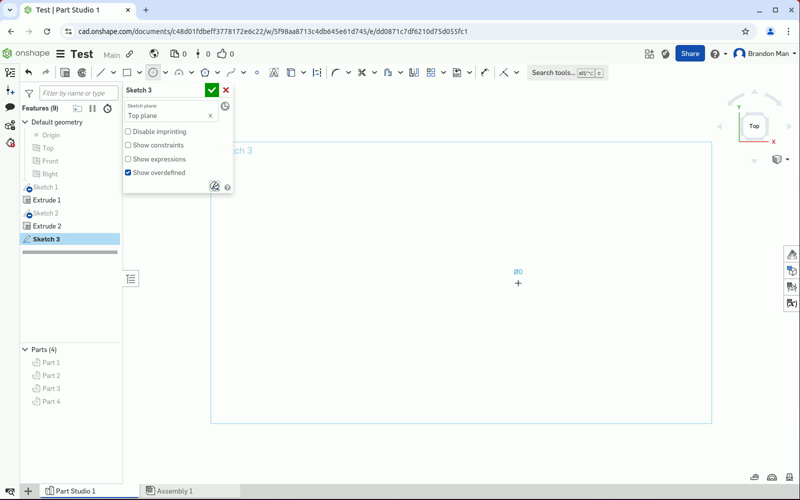
mouse_move(536, 282)
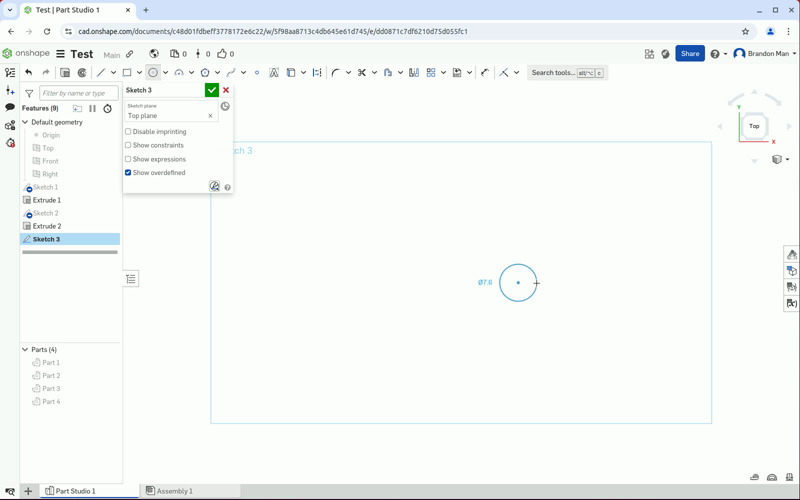
click(536, 282)
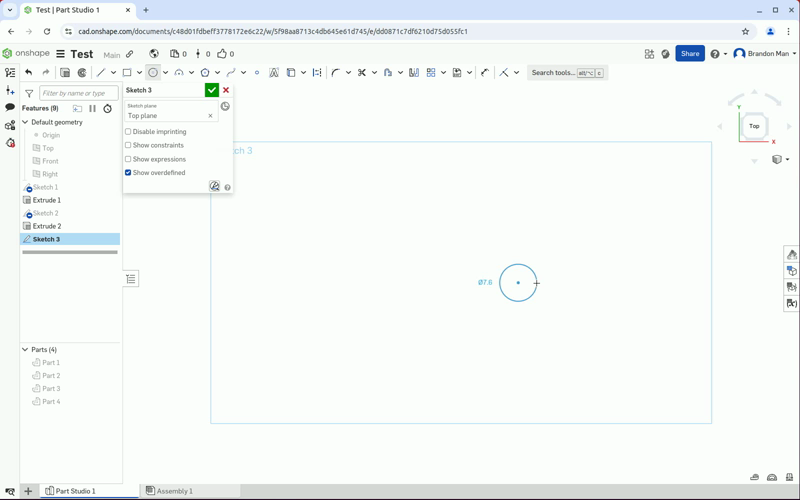
key(esc)
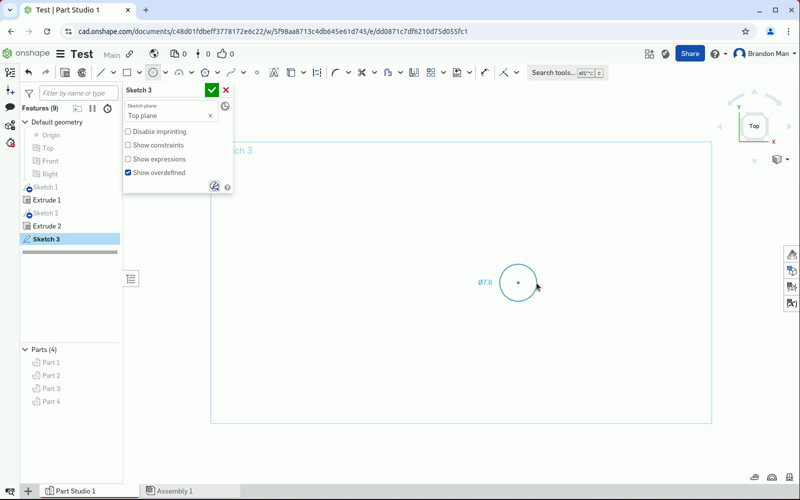
key(c)
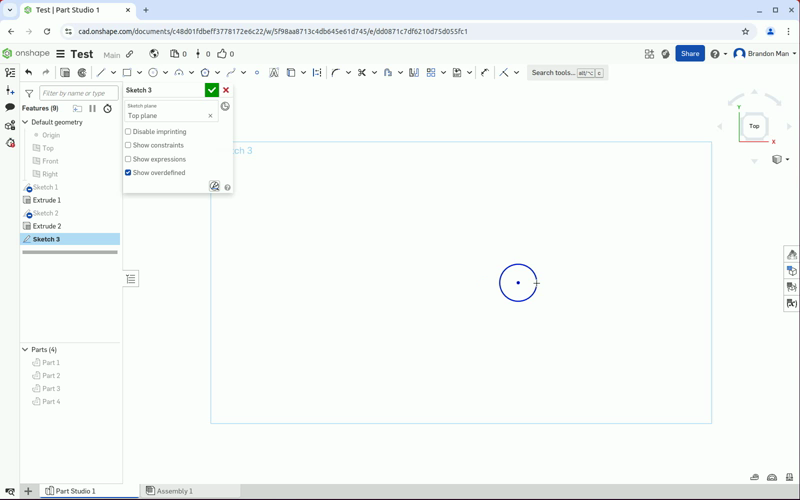
key_down(shift)
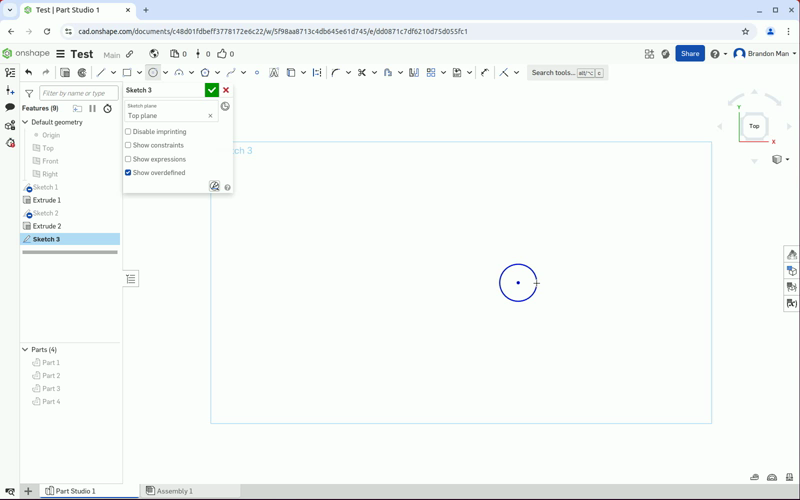
mouse_move(518, 282)
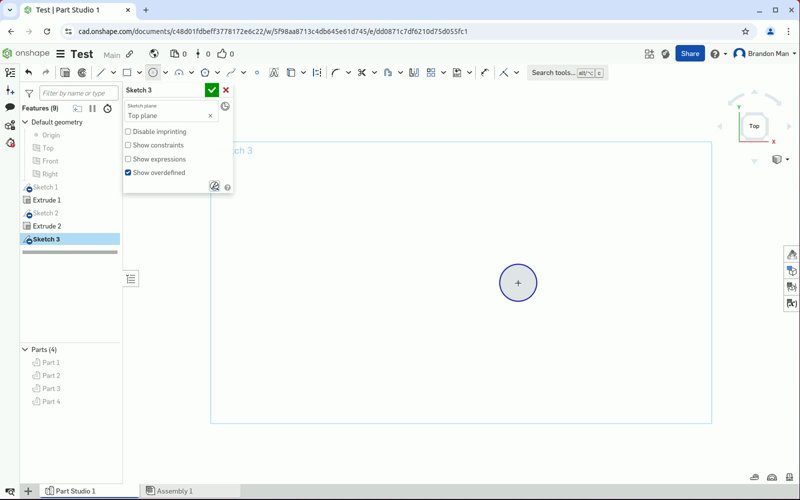
click(518, 282)
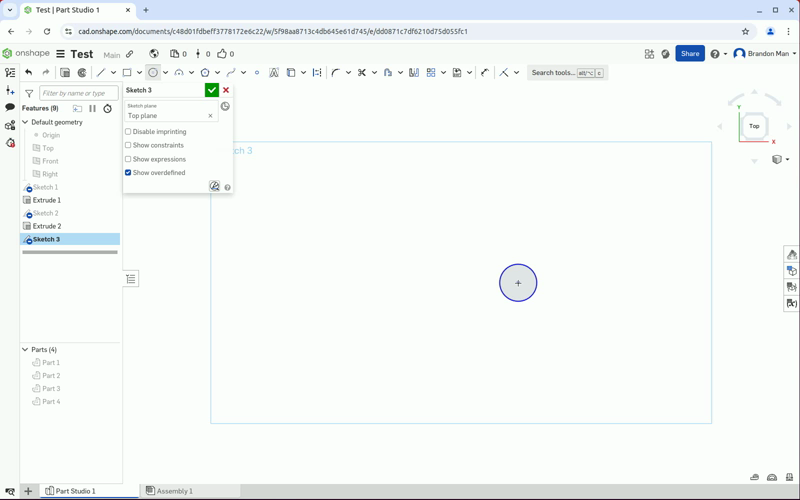
key_up(shift)
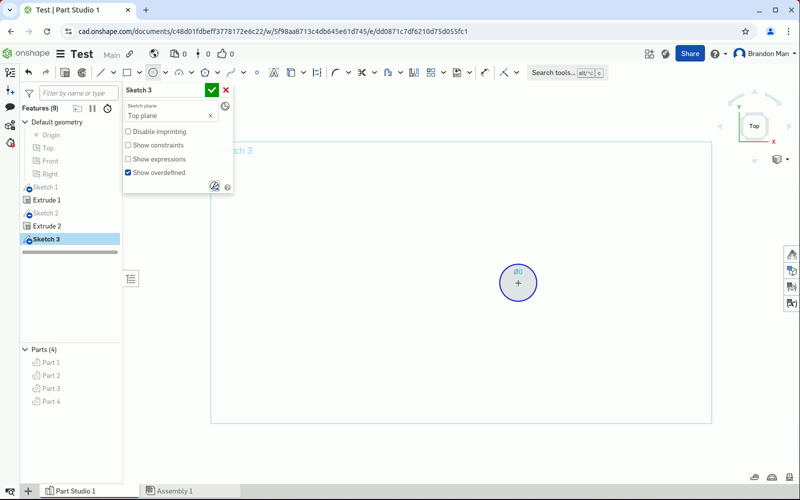
mouse_move(533, 282)
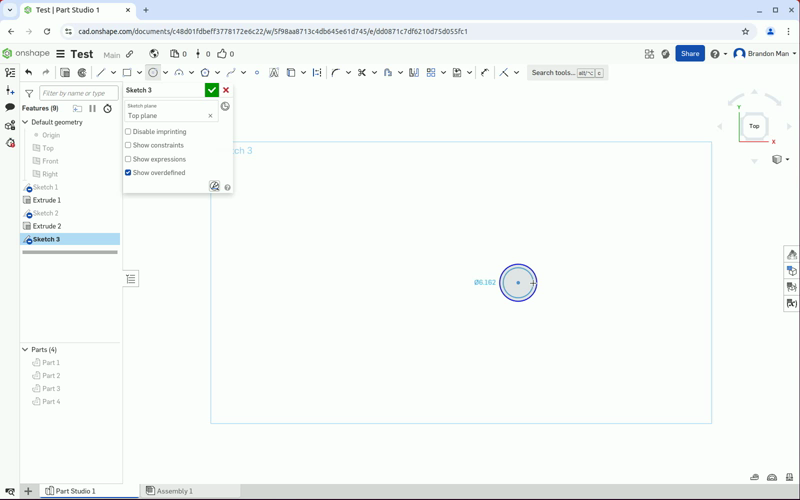
scroll(6)
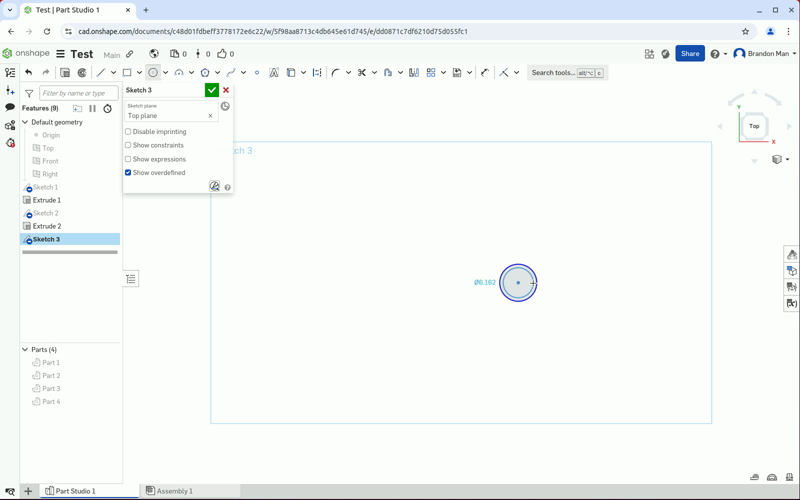
scroll(6)
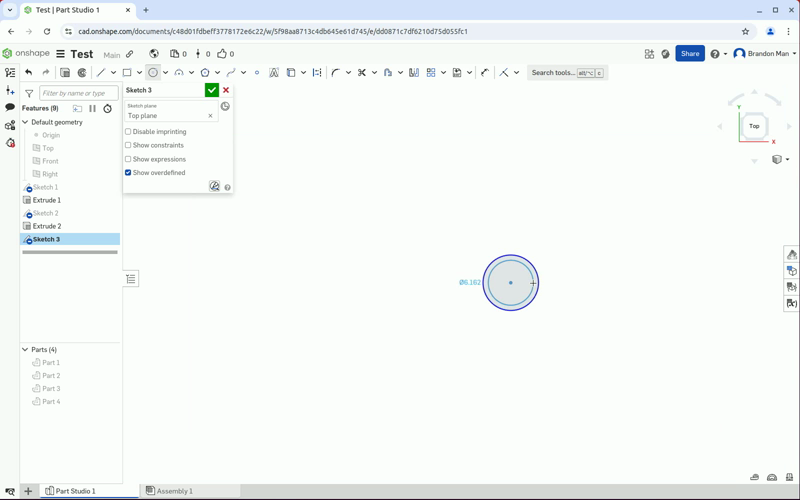
scroll(6)
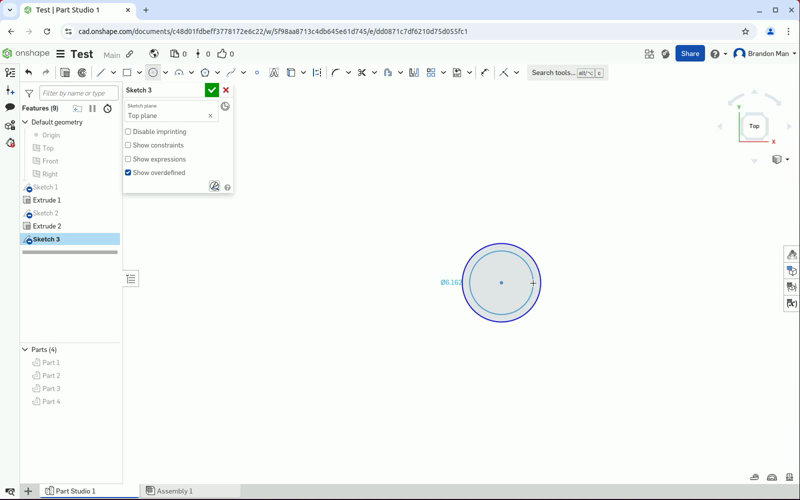
scroll(6)
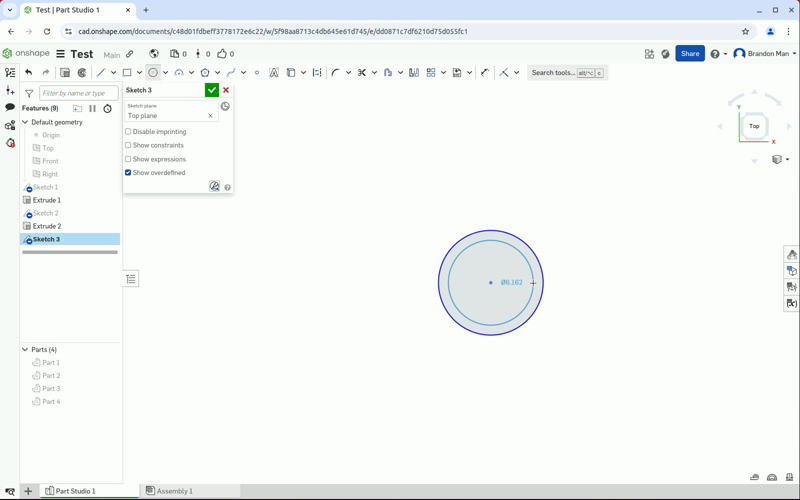
scroll(6)
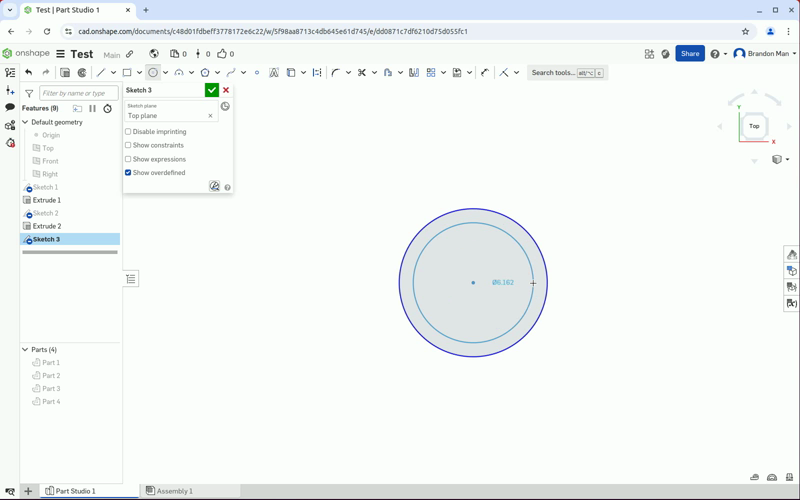
scroll(6)
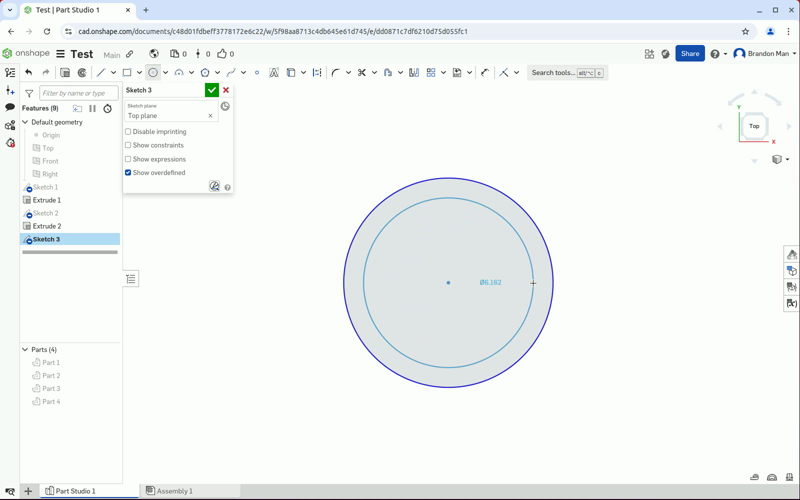
scroll(6)
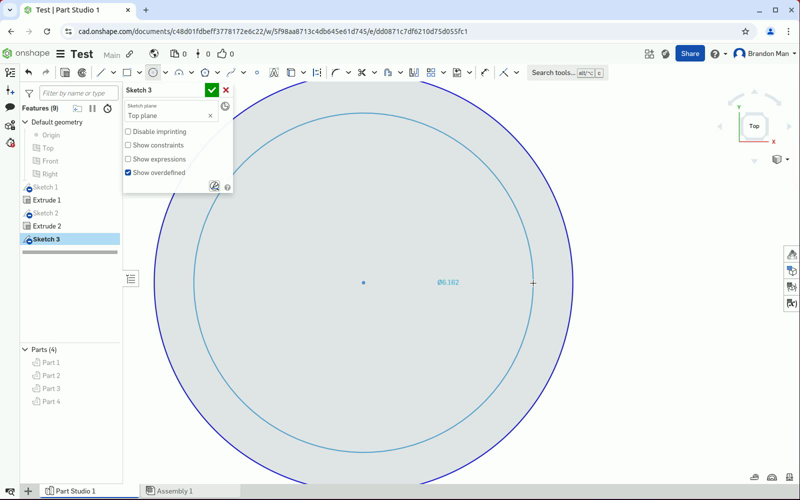
click(533, 282)
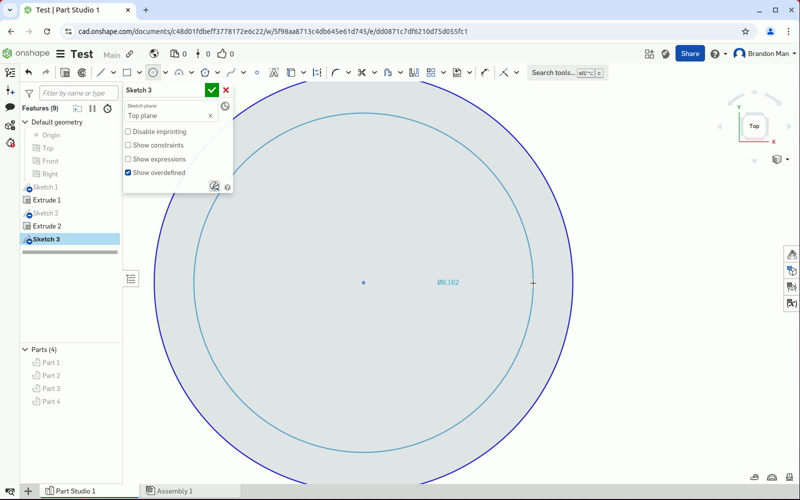
scroll(-6)
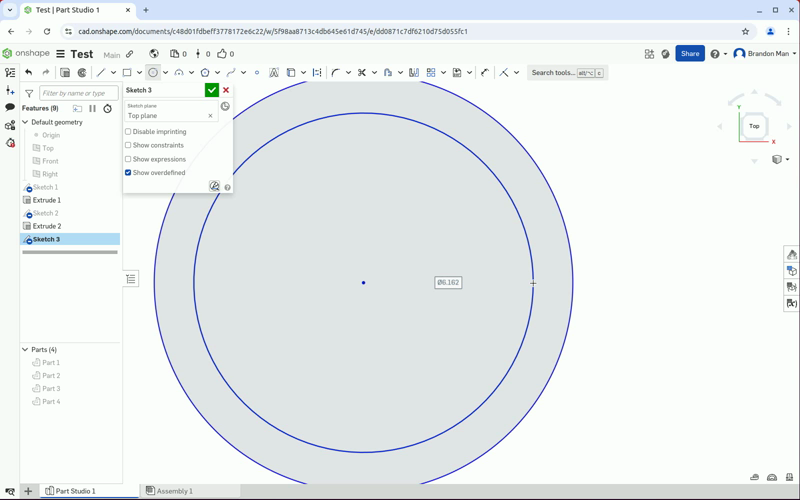
scroll(-6)
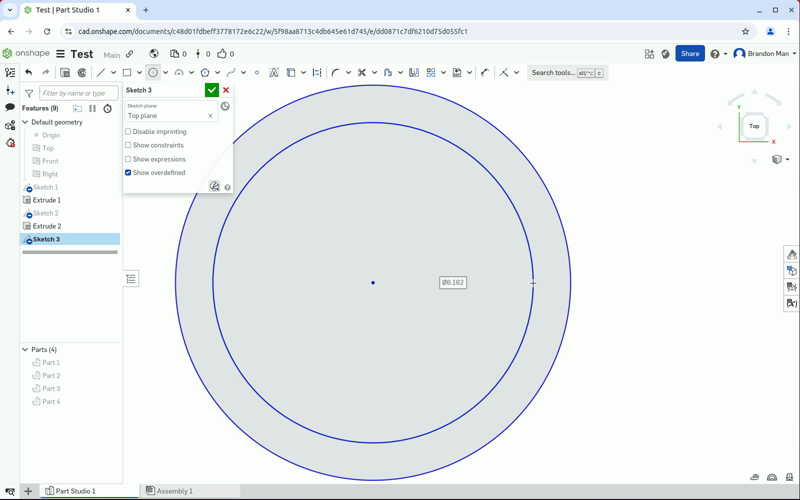
scroll(-6)
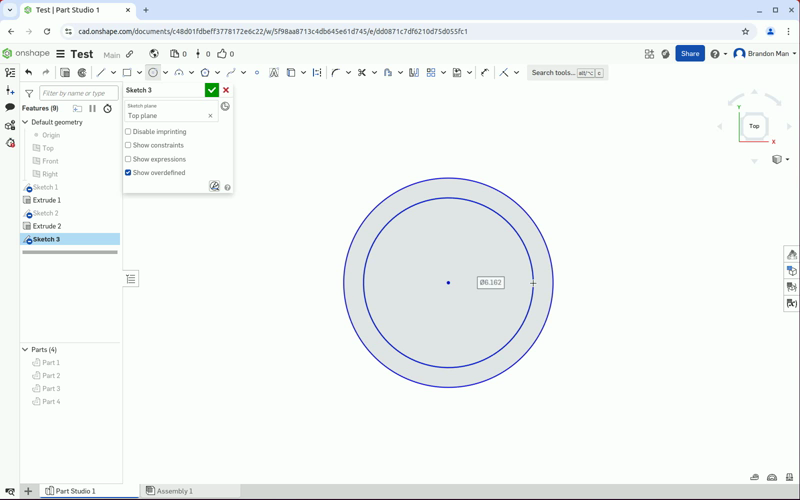
scroll(-6)
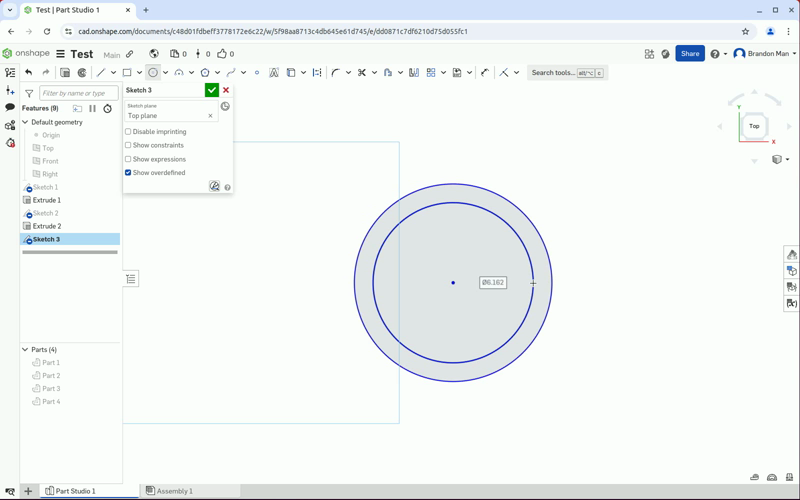
scroll(-6)
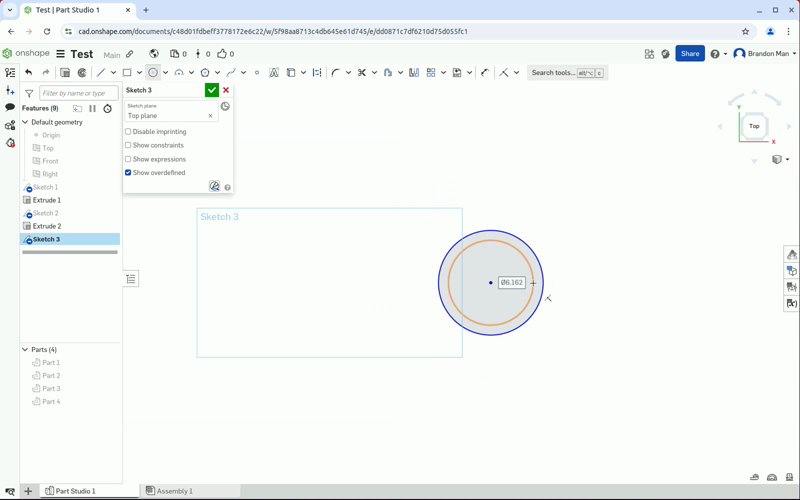
scroll(-6)
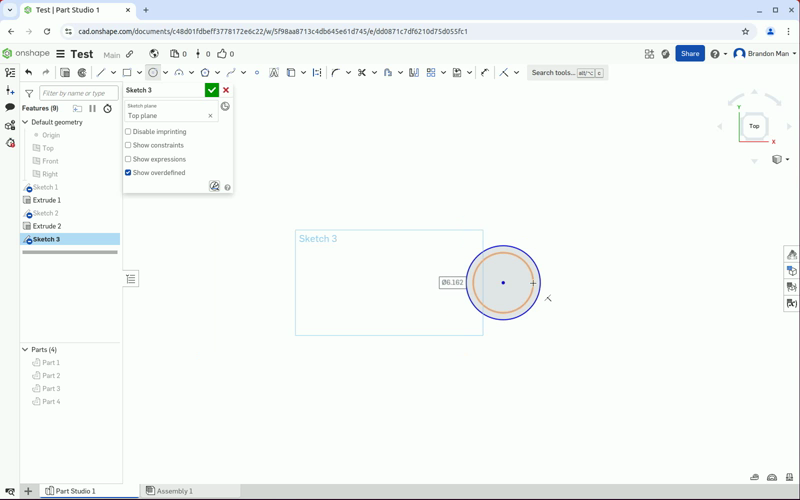
scroll(-6)
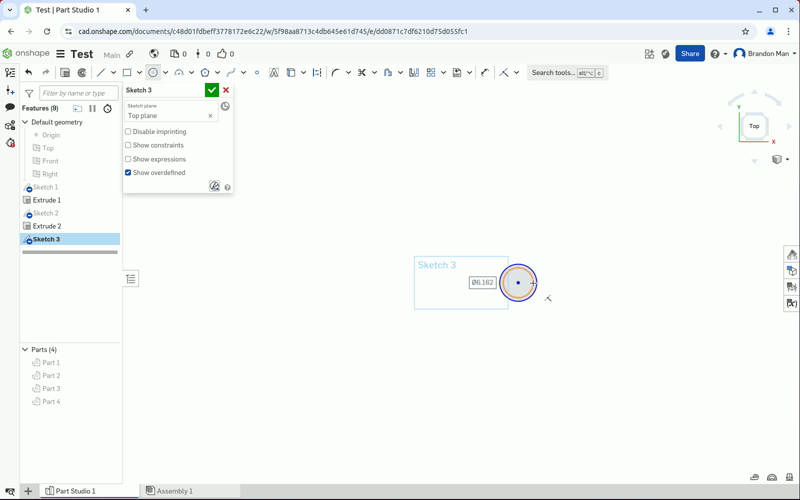
key(esc)
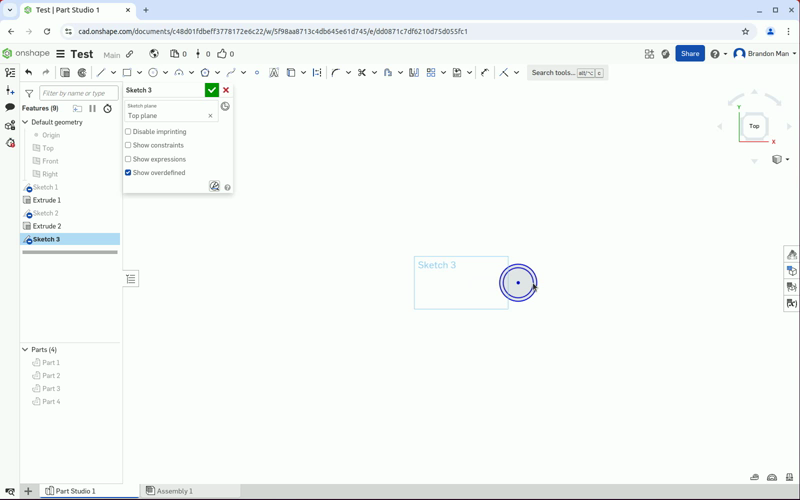
mouse_move(506, 294)
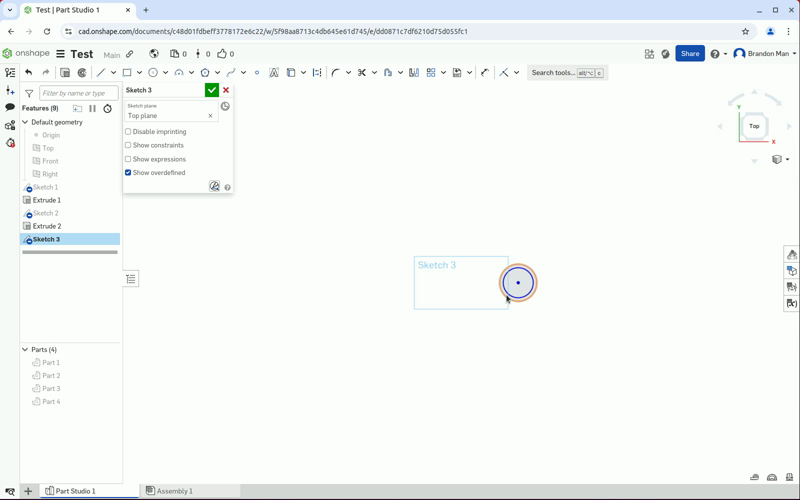
scroll(6)
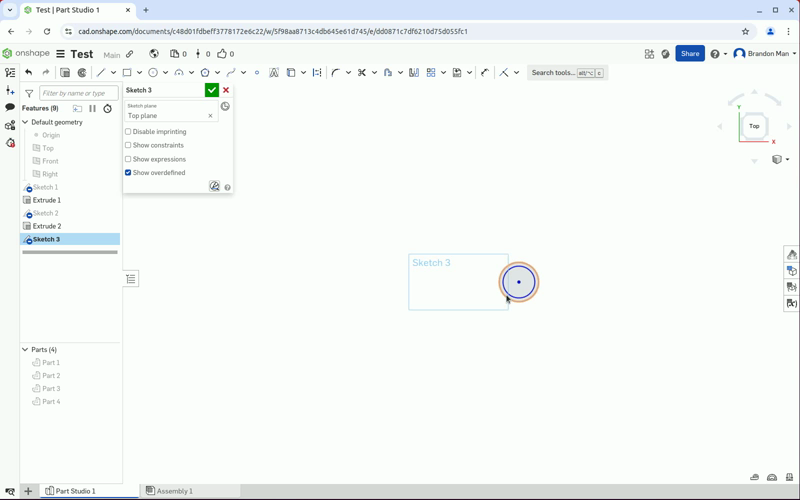
scroll(6)
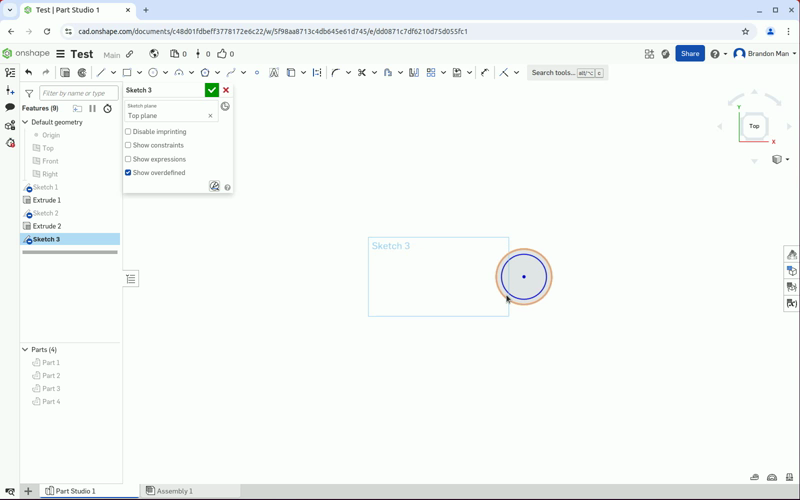
scroll(6)
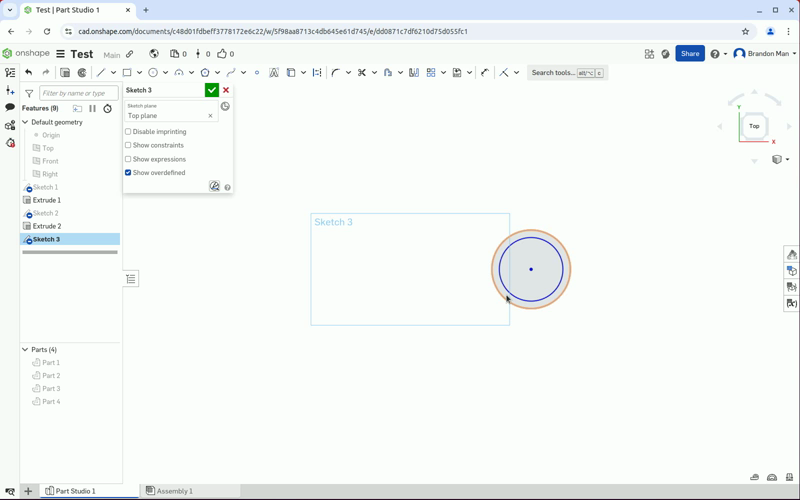
scroll(6)
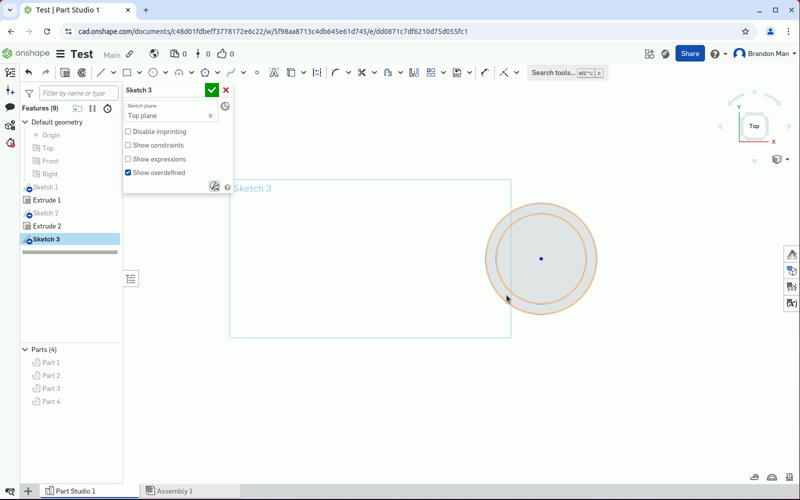
scroll(6)
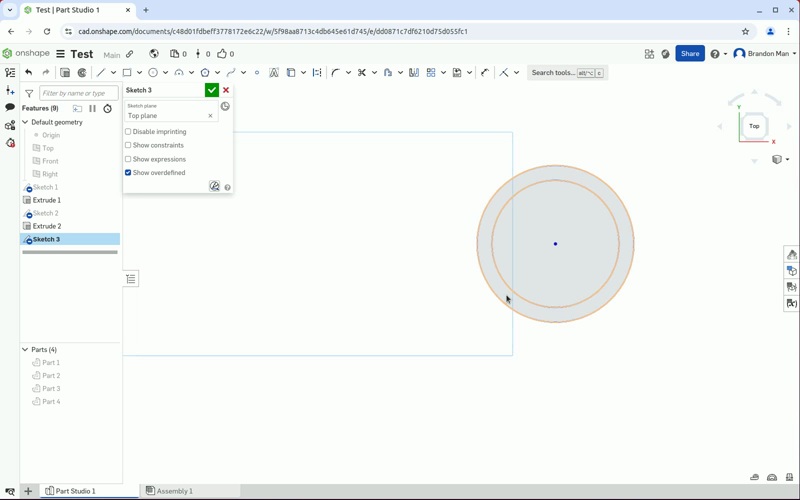
scroll(6)
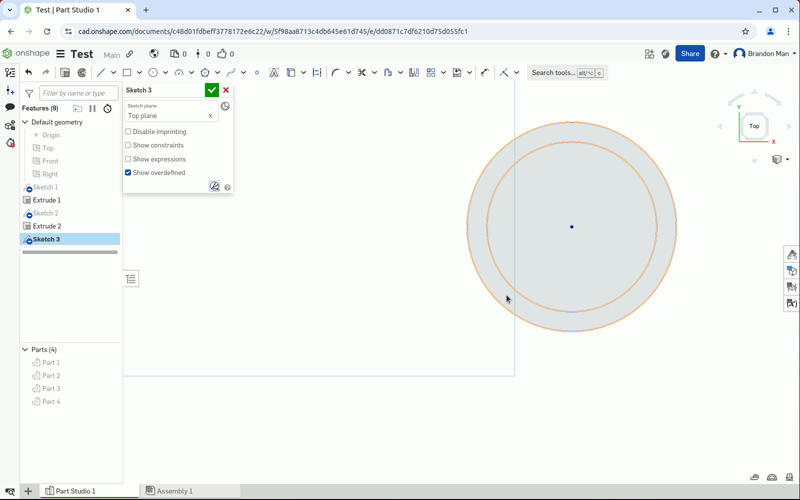
scroll(6)
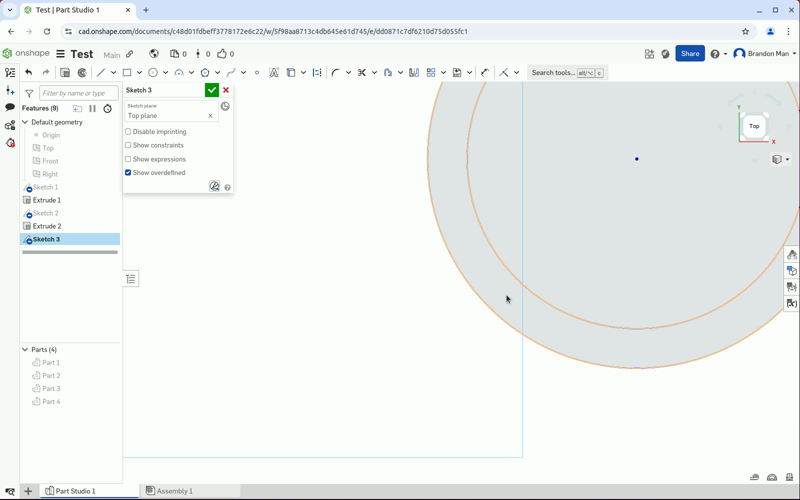
click(506, 294)
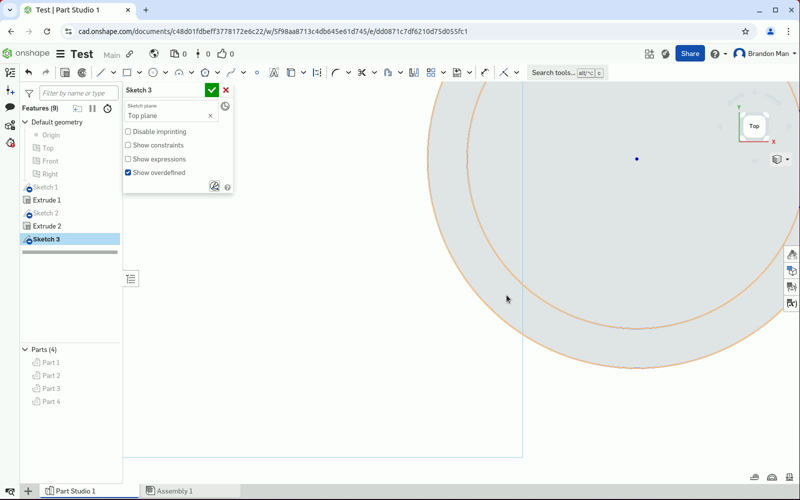
scroll(-6)
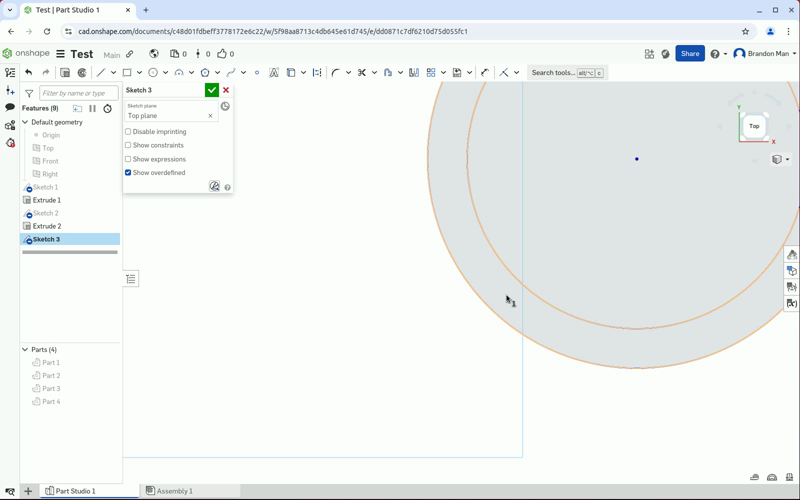
scroll(-6)
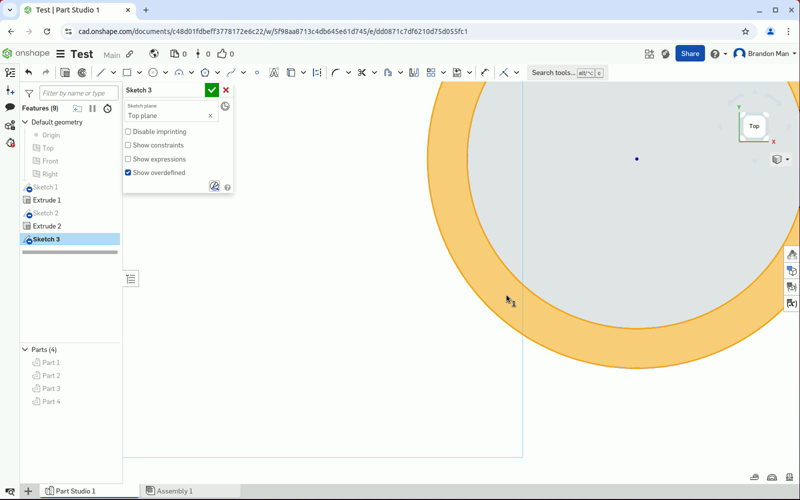
scroll(-6)
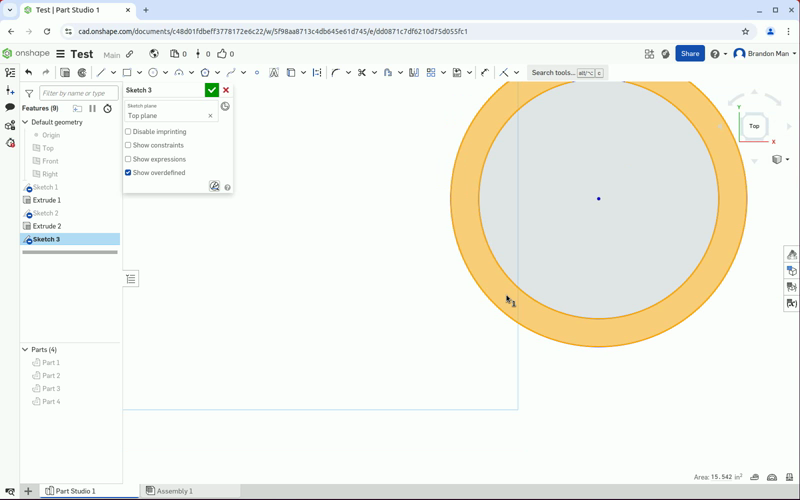
scroll(-6)
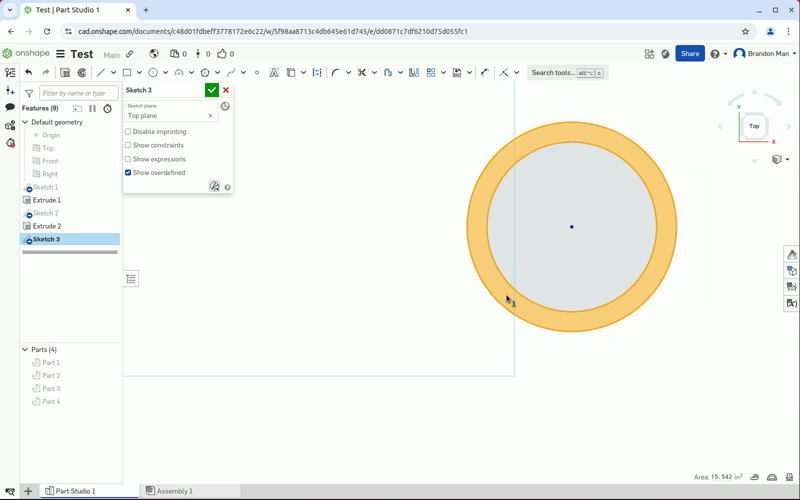
scroll(-6)
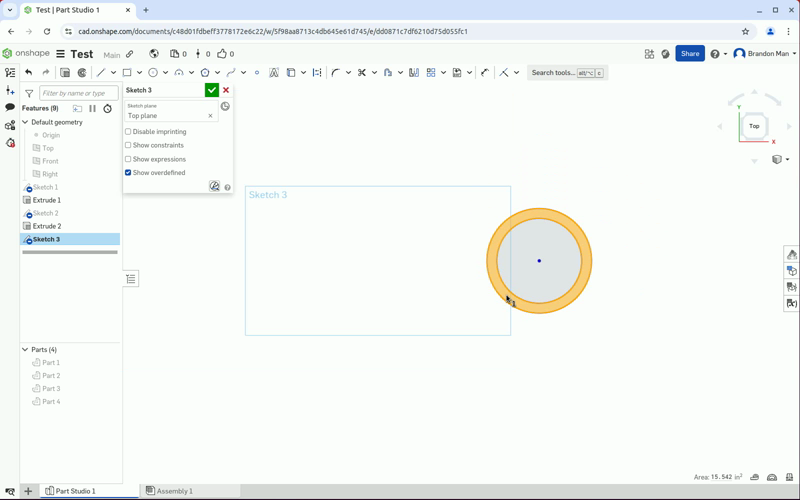
scroll(-6)
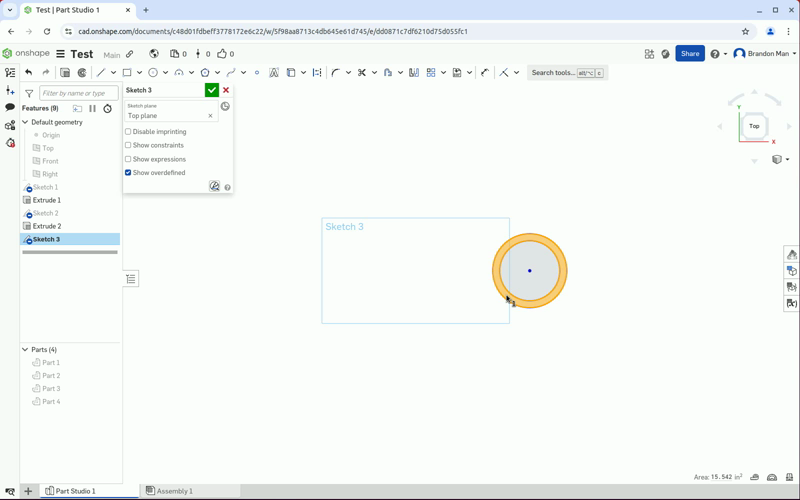
scroll(-6)
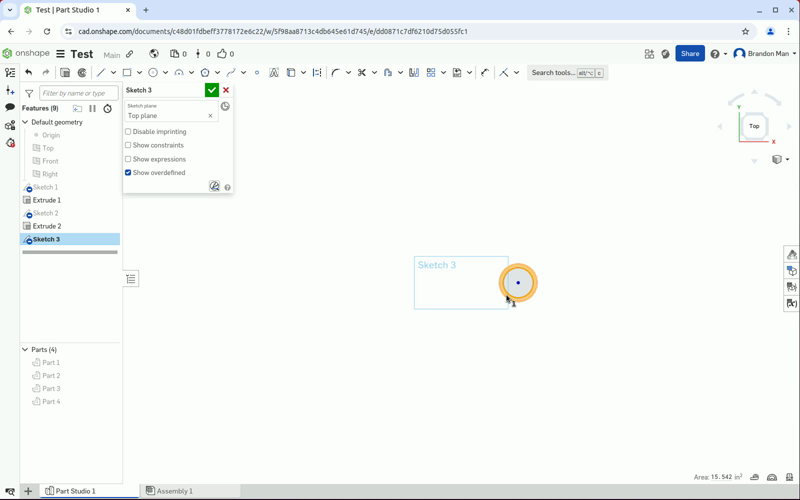
mouse_move(73, 352)
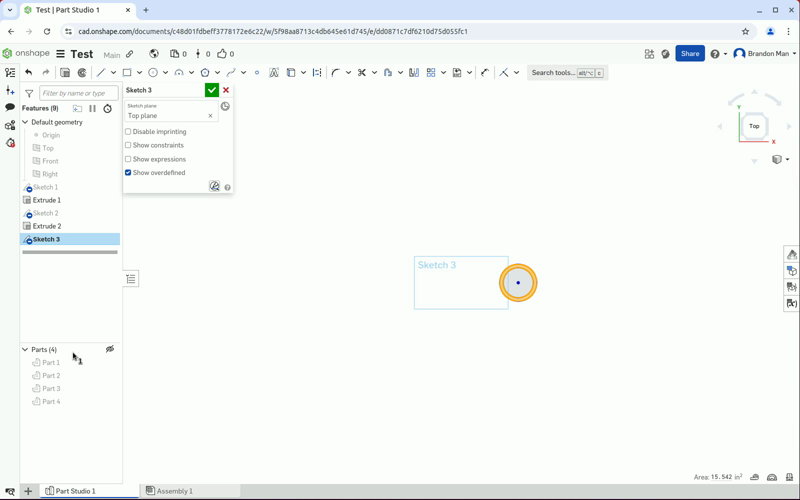
key(shift+y)
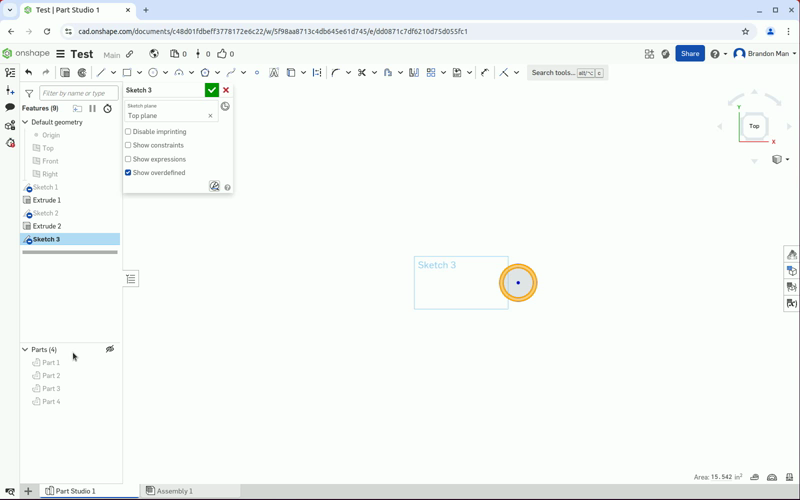
key(shift+e)
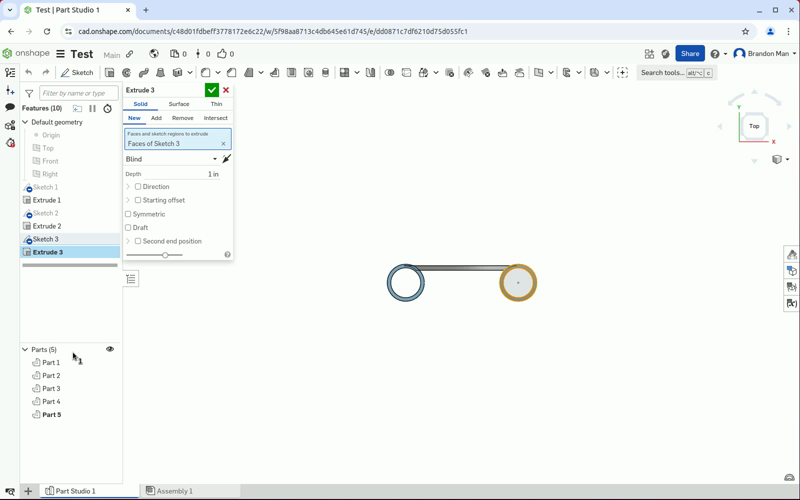
mouse_move(143, 106)
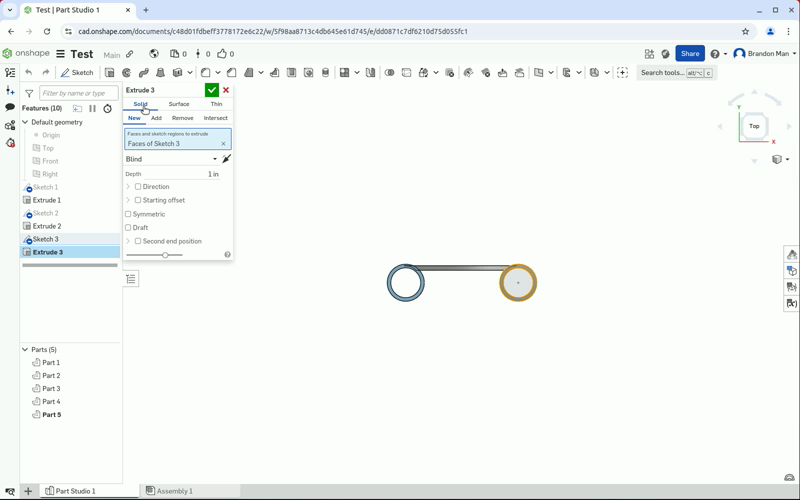
click(143, 106)
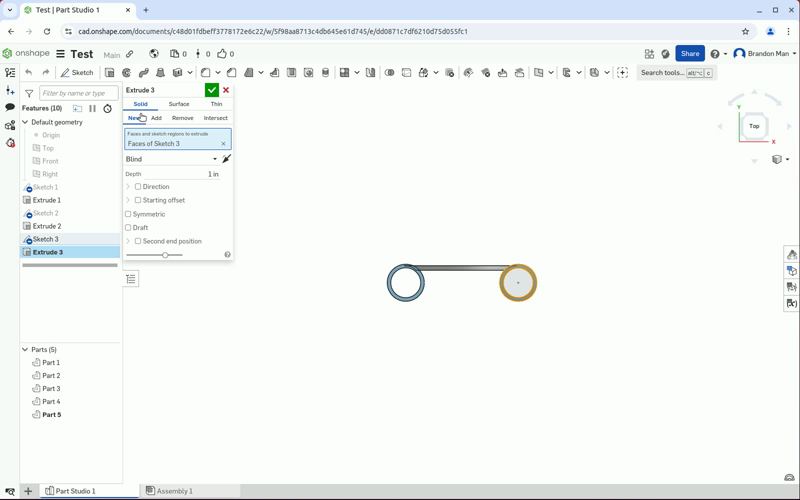
mouse_move(137, 120)
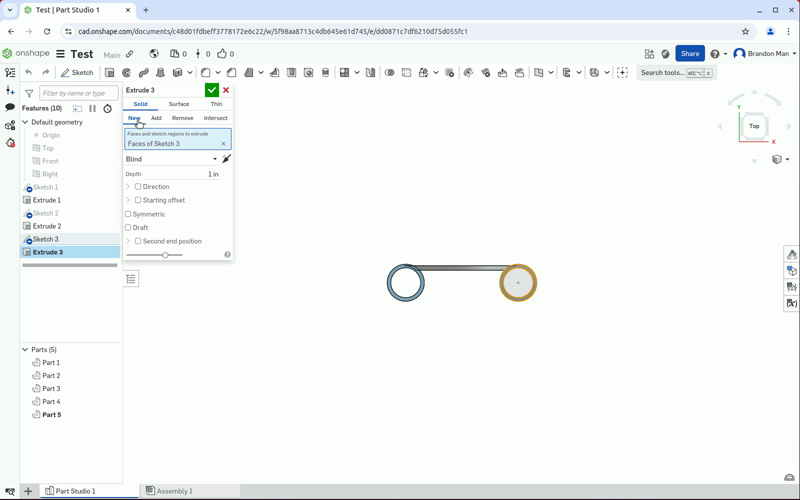
click(137, 120)
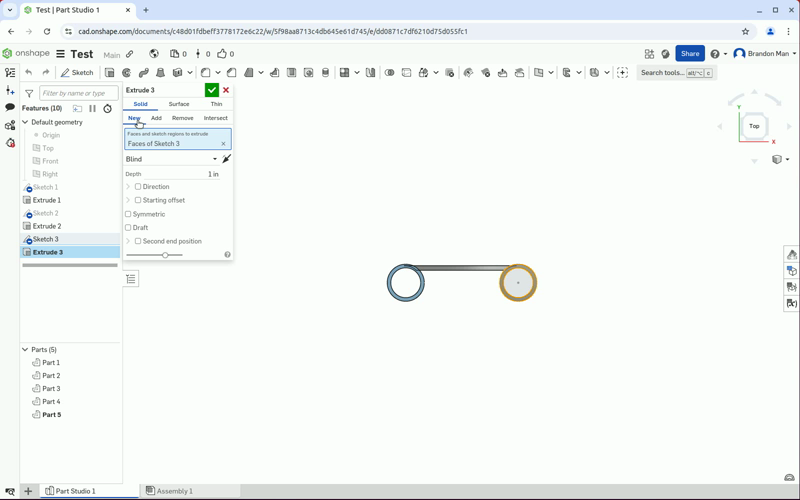
key(tab, 4)
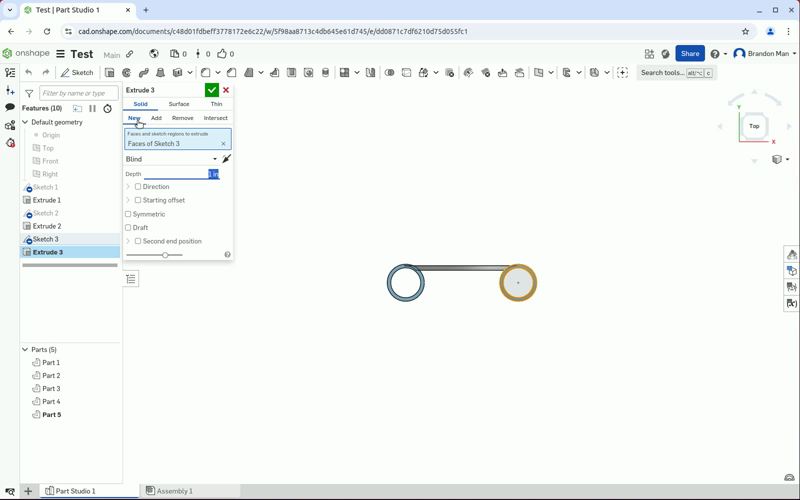
text(23.108)
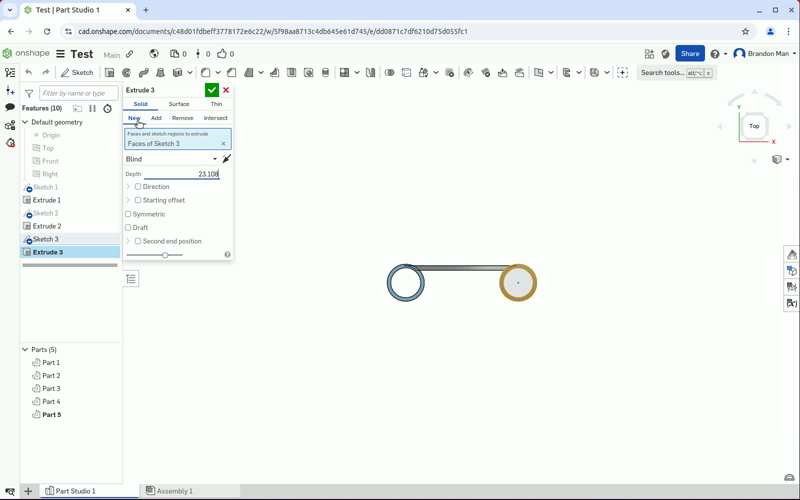
key(enter)
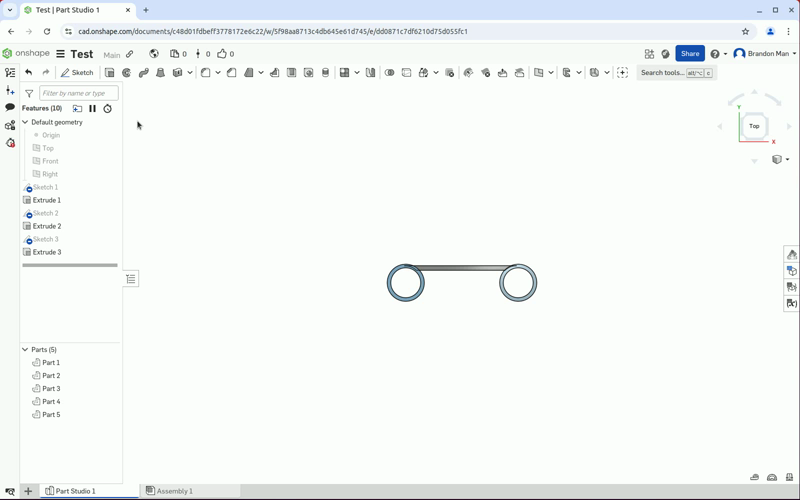
key(shift+h)
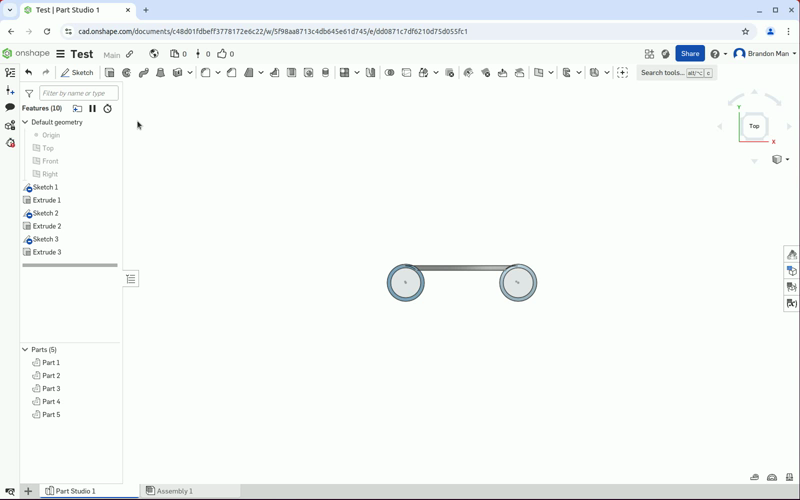
key(shift+h)
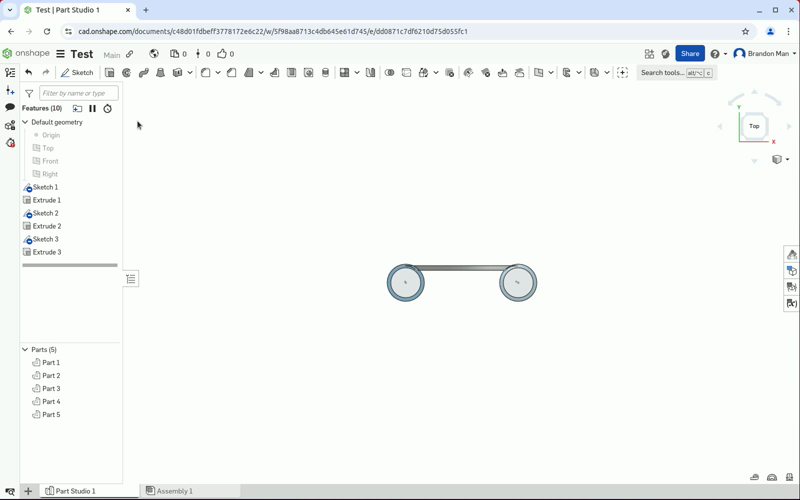
key(shift+7)
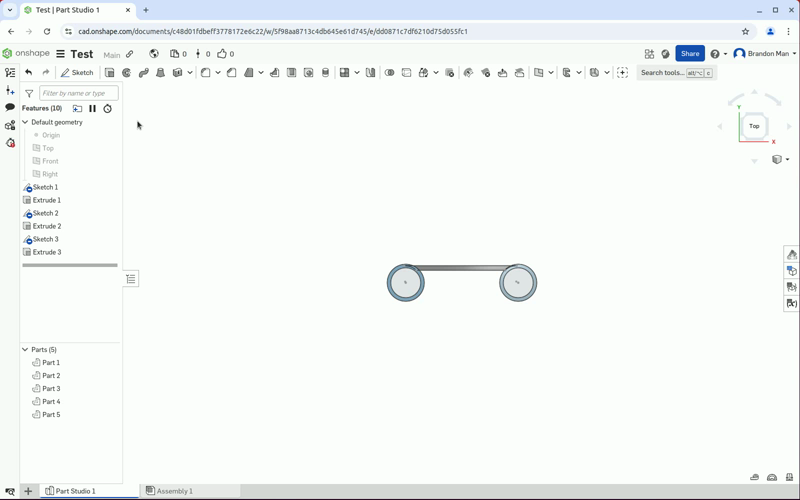
key(up, 3)
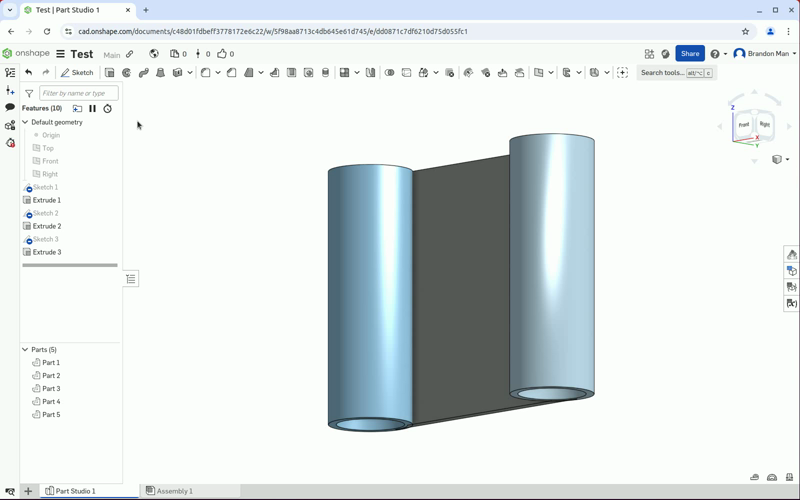
key(left, 3)
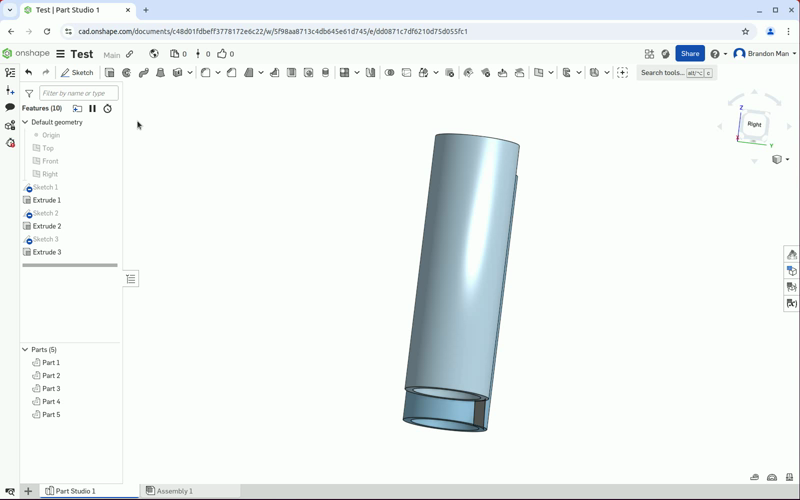
key(right, 3)
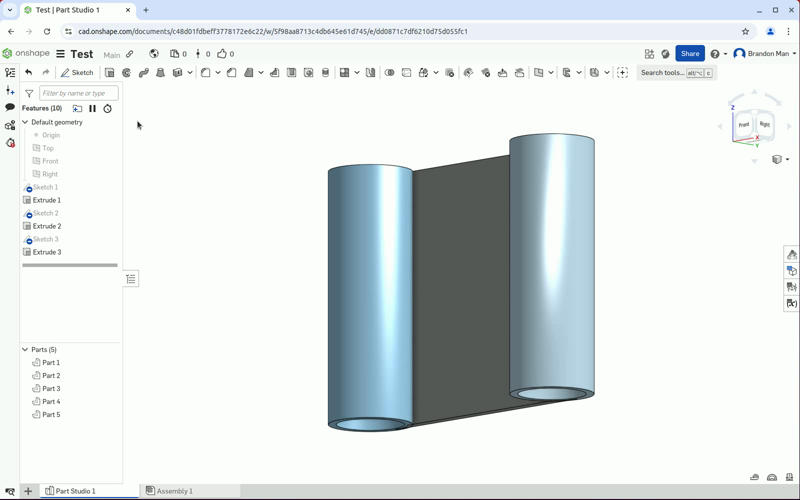
key(down, 3)
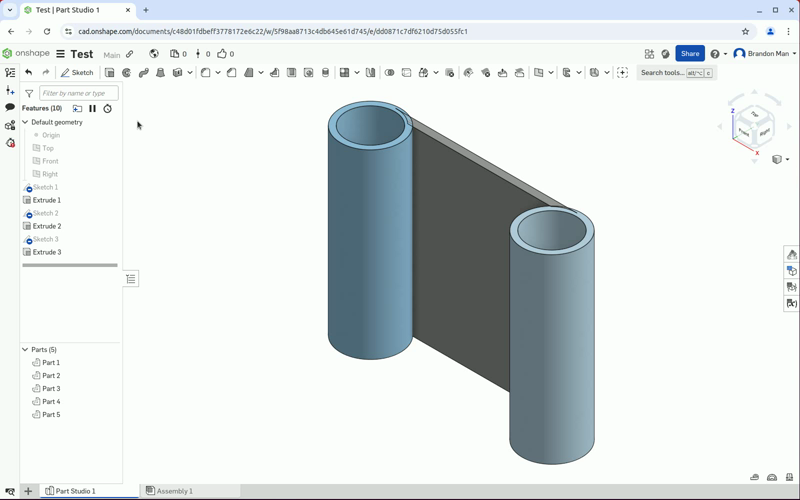
mouse_move(73, 189)
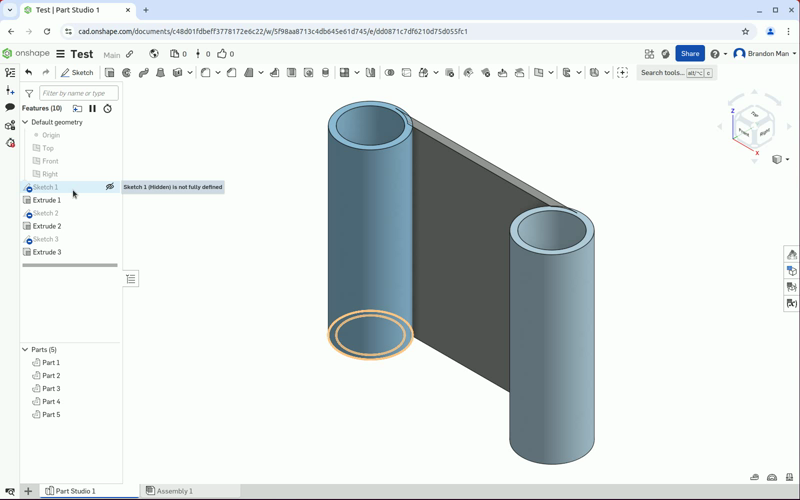
click(73, 189)